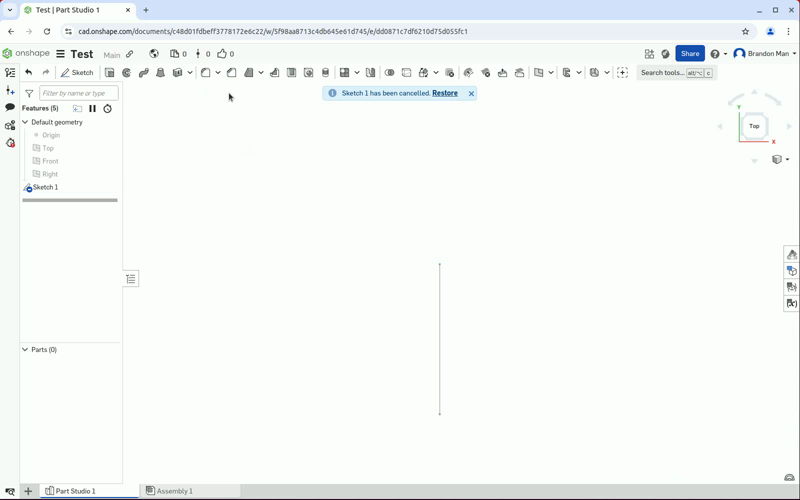
key(shift+h)
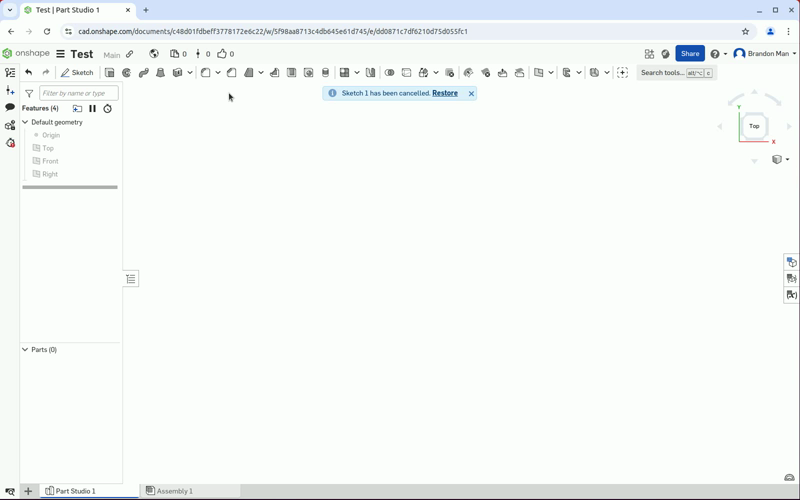
mouse_move(73, 352)
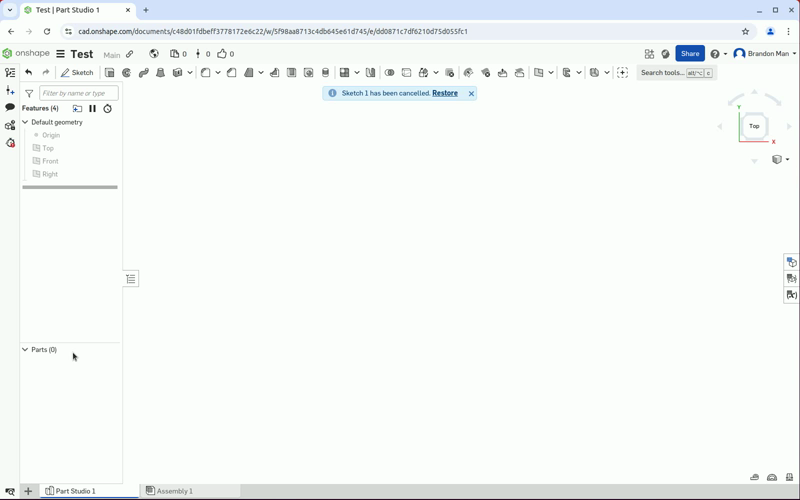
key(y)
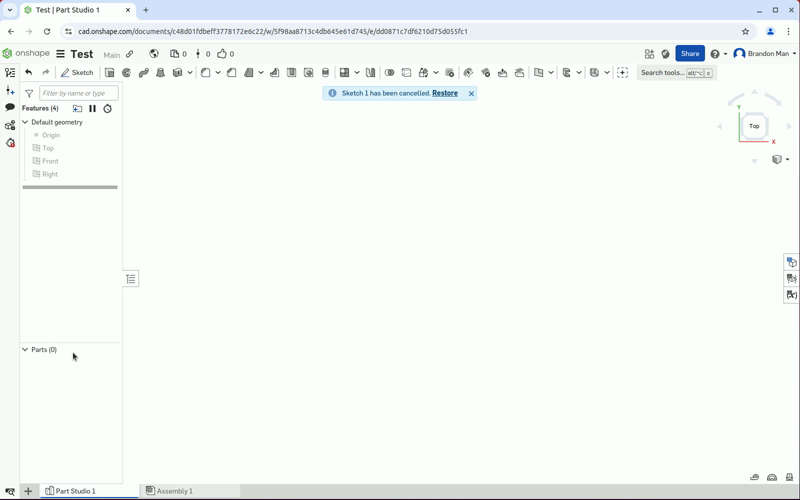
key(shift+p)
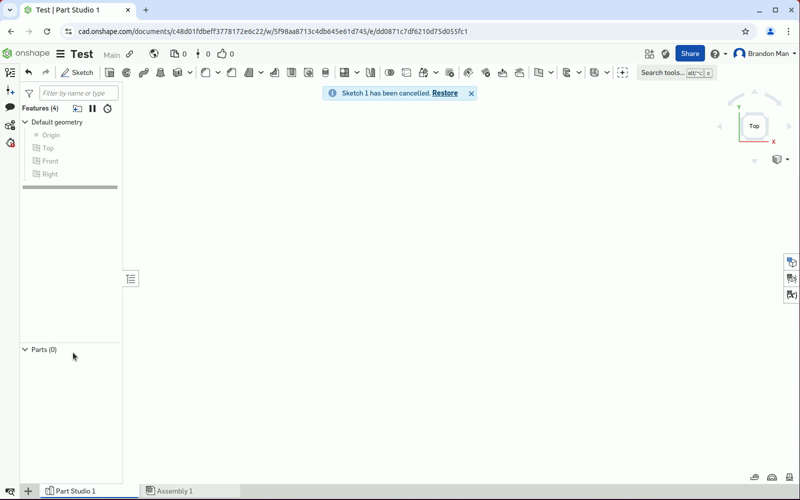
key(space)
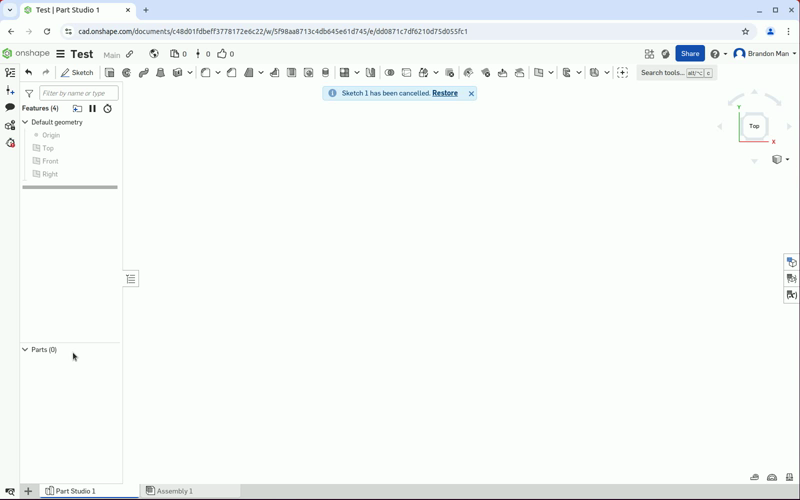
key_down(shift)
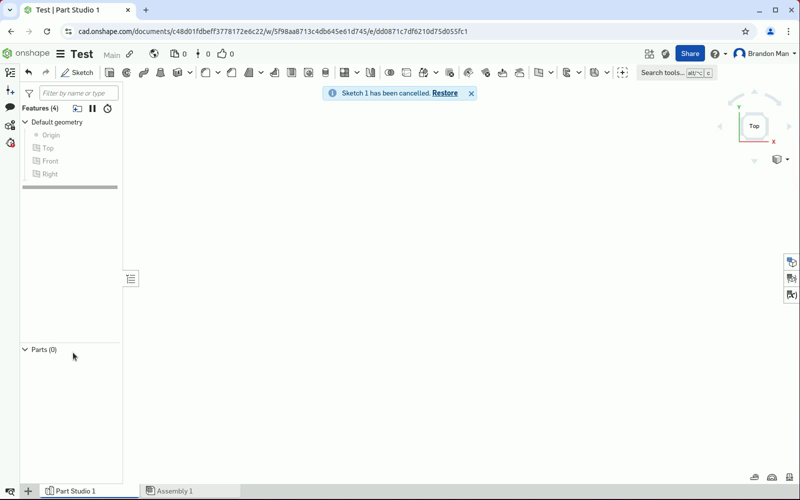
key(up)
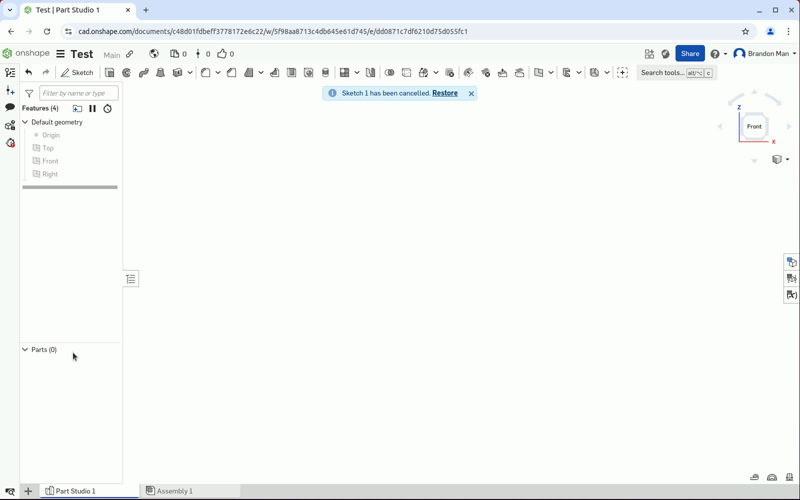
key_up(shift)
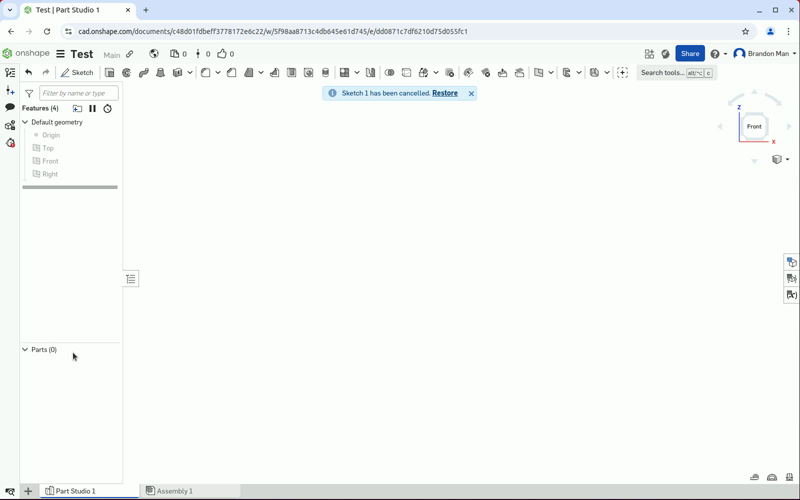
key(space)
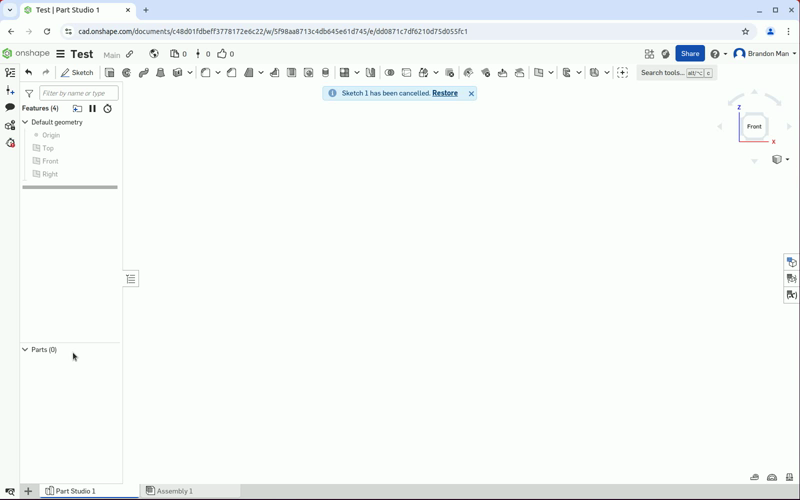
key_down(shift)
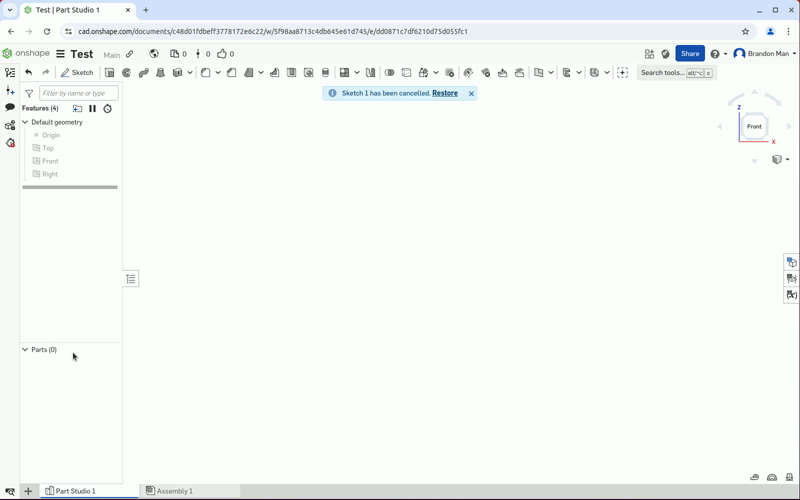
key(left)
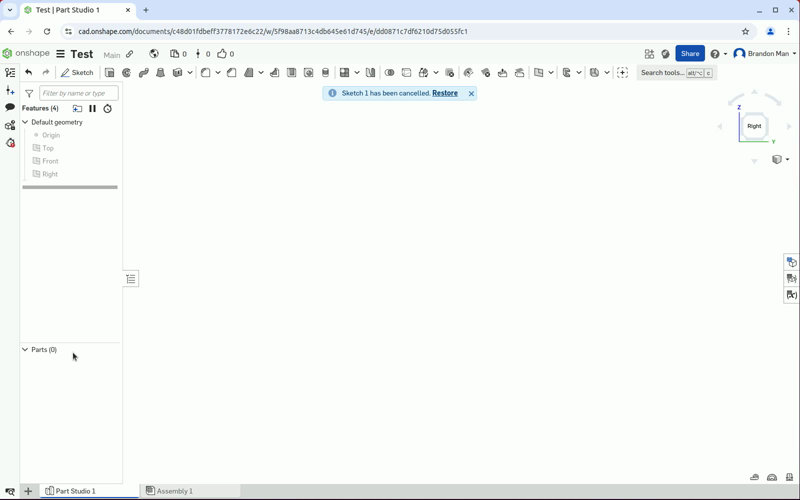
key_up(shift)
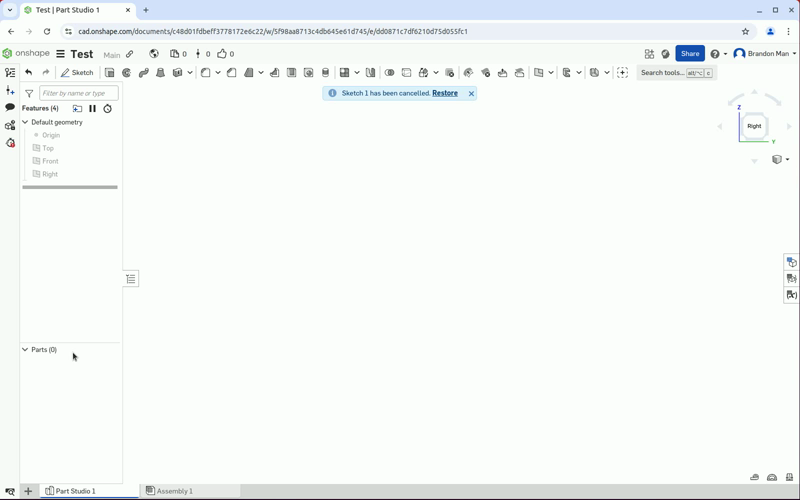
mouse_move(73, 352)
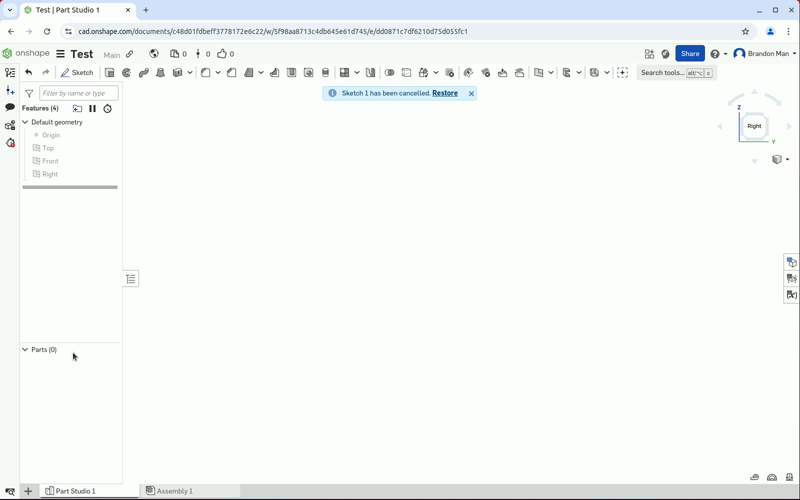
key(shift+y)
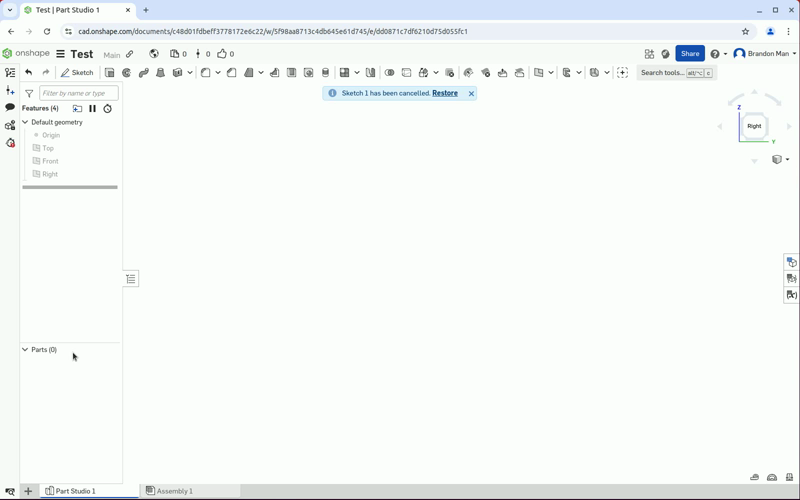
key(shift+s)
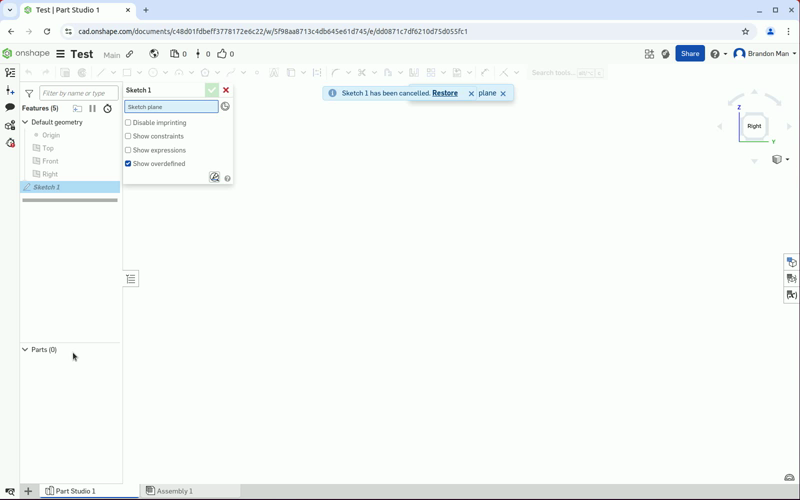
mouse_move(73, 176)
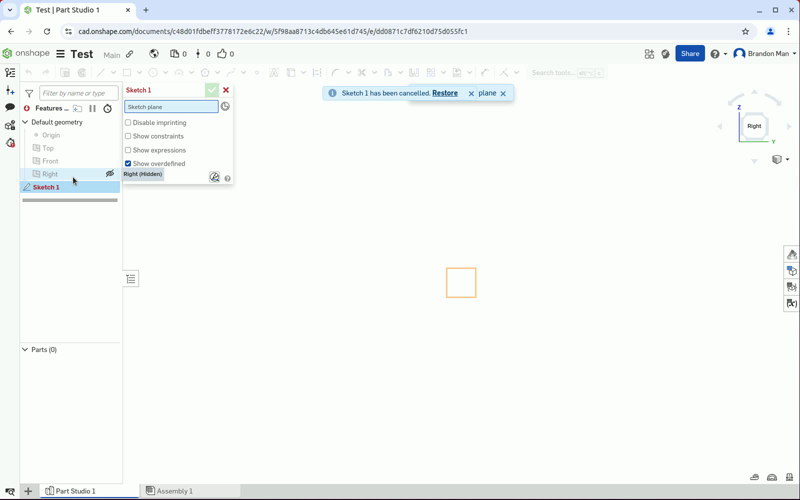
click(73, 176)
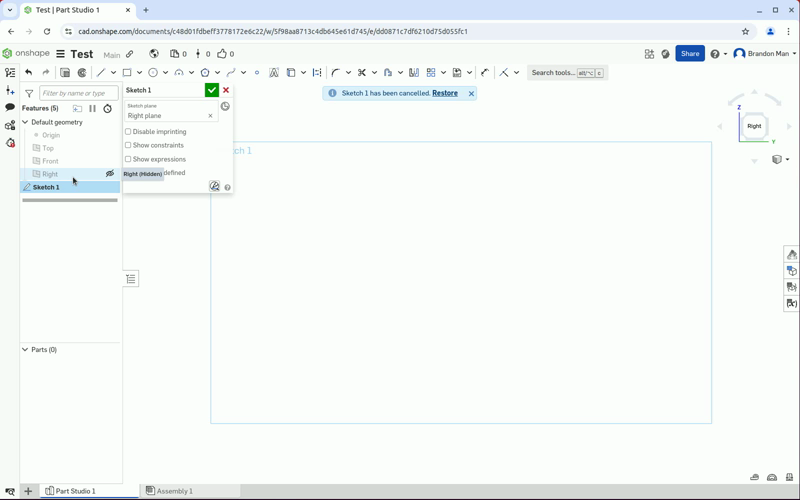
mouse_move(73, 352)
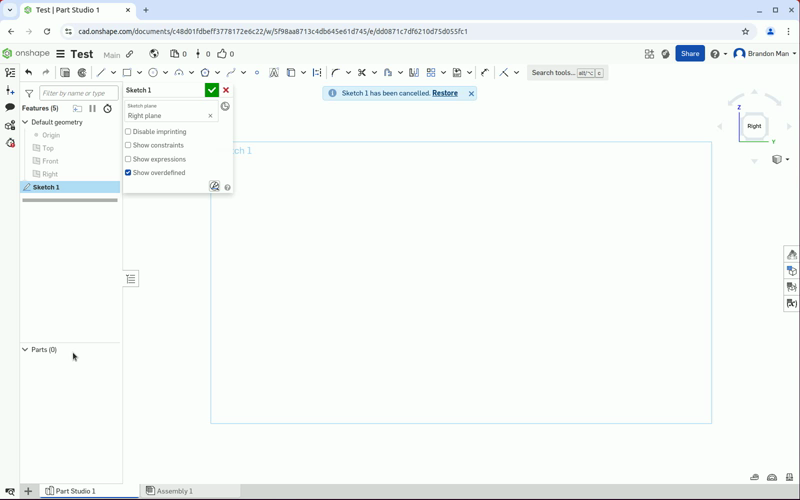
key(y)
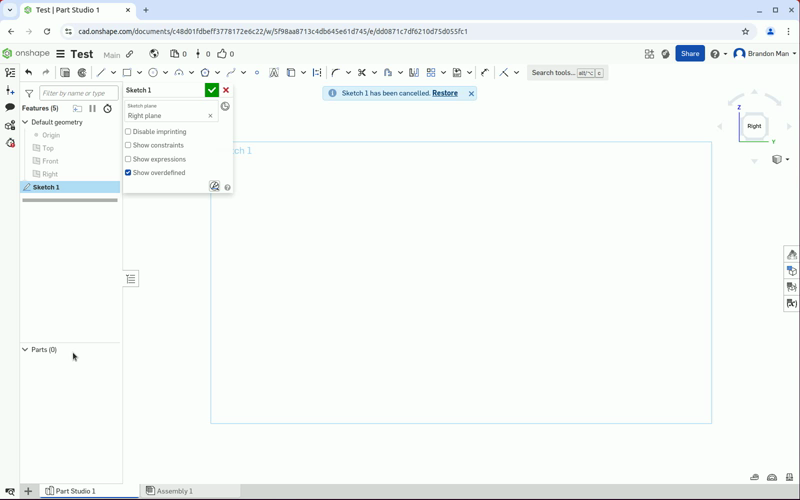
key(l)
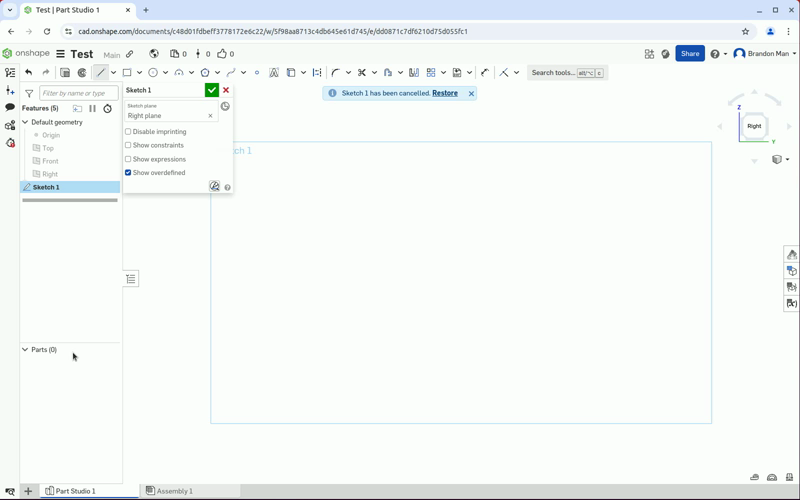
key_down(shift)
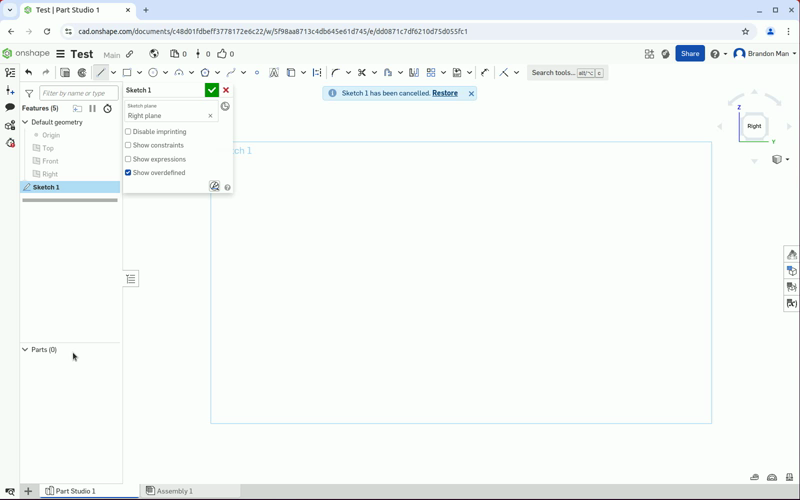
mouse_move(430, 200)
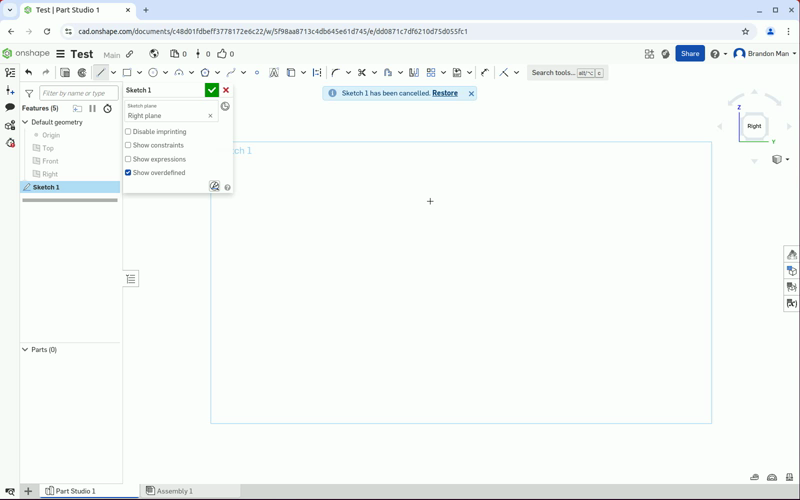
click(430, 200)
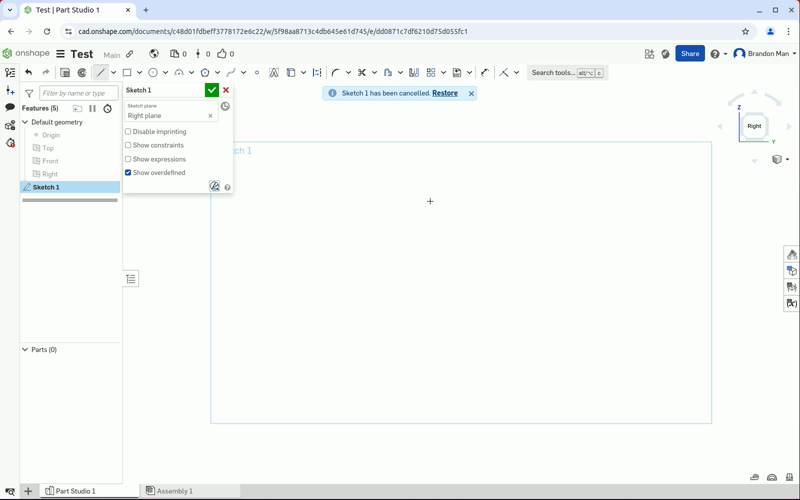
key_up(shift)
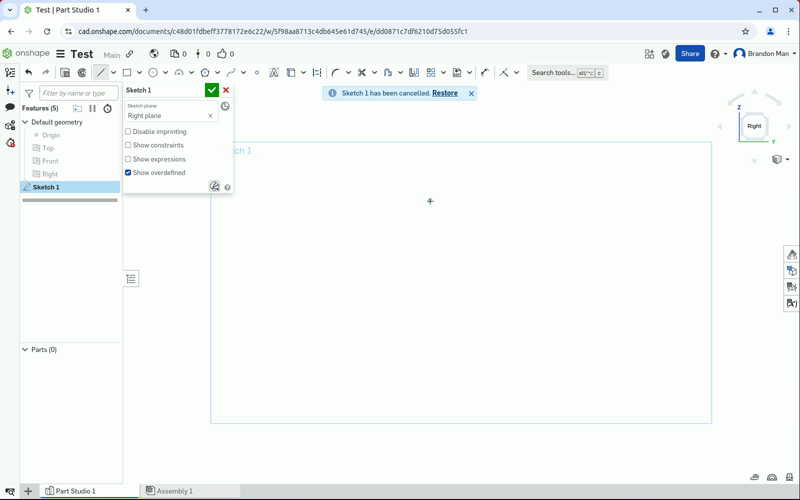
key_down(shift)
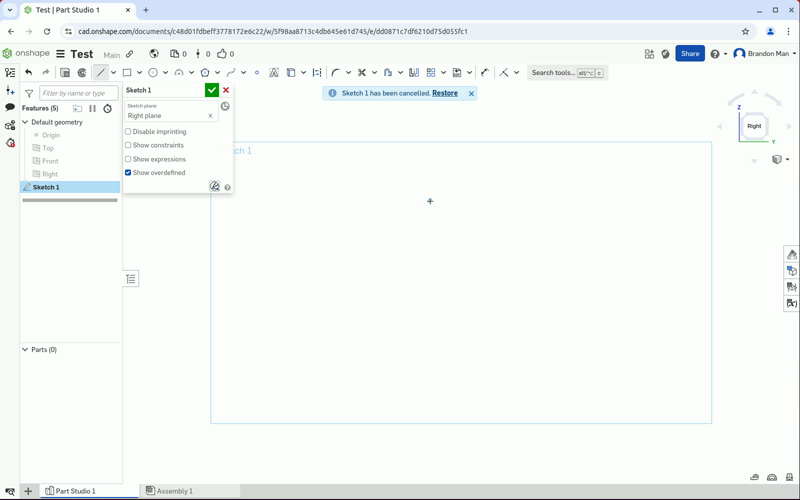
mouse_move(460, 200)
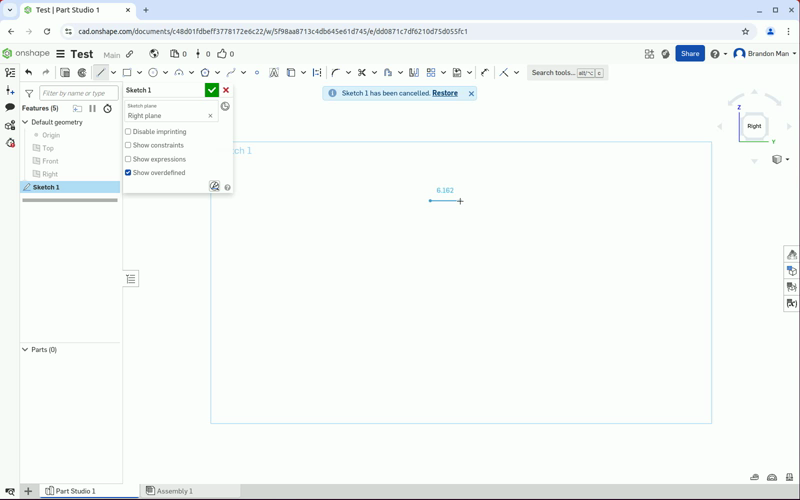
mouse_move(451, 200)
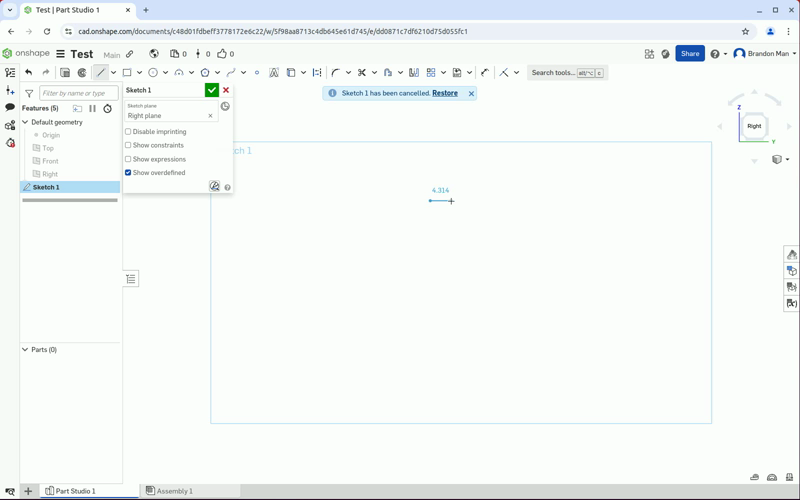
click(451, 200)
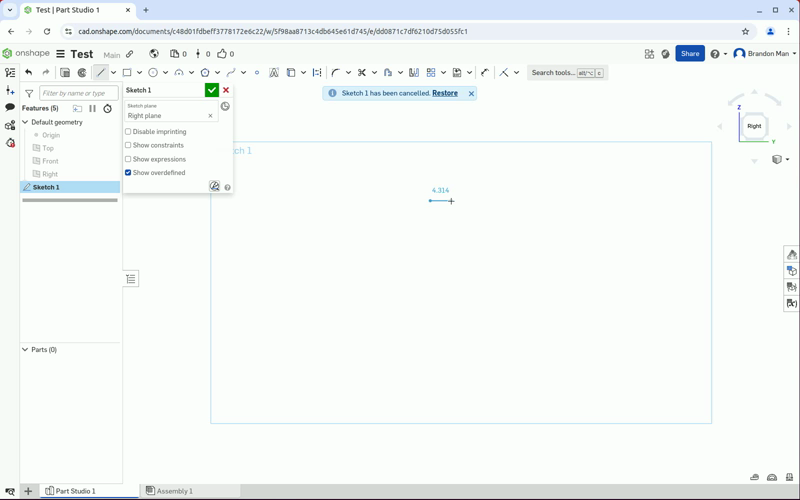
key_up(shift)
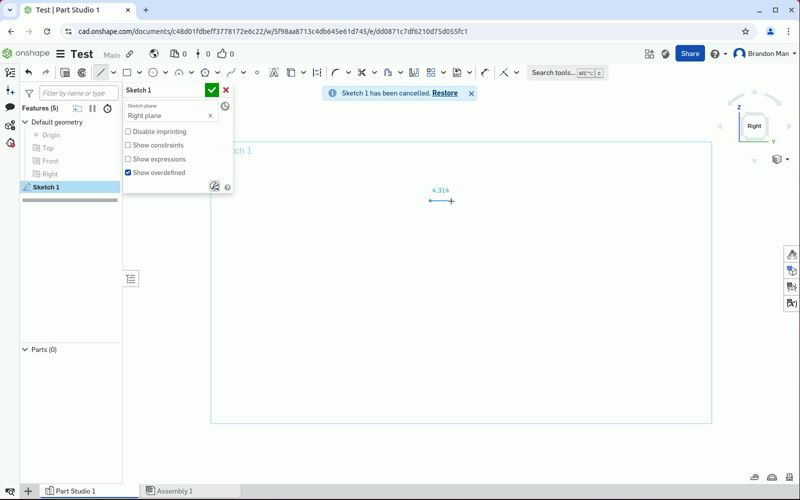
key(esc)
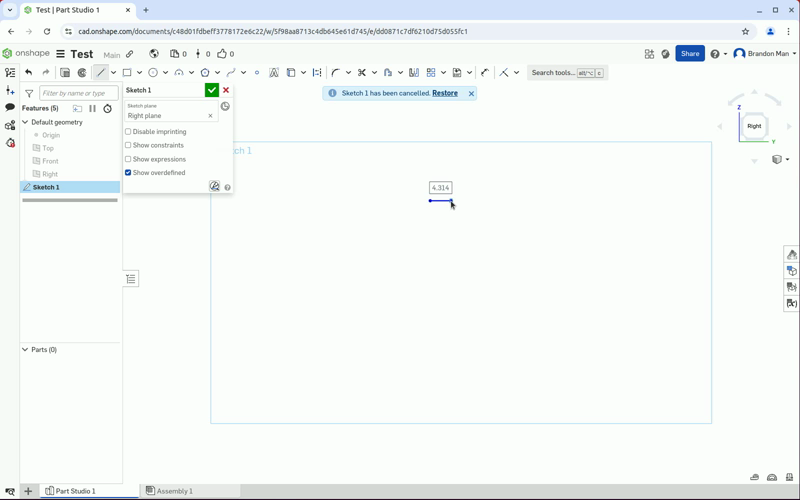
key(a)
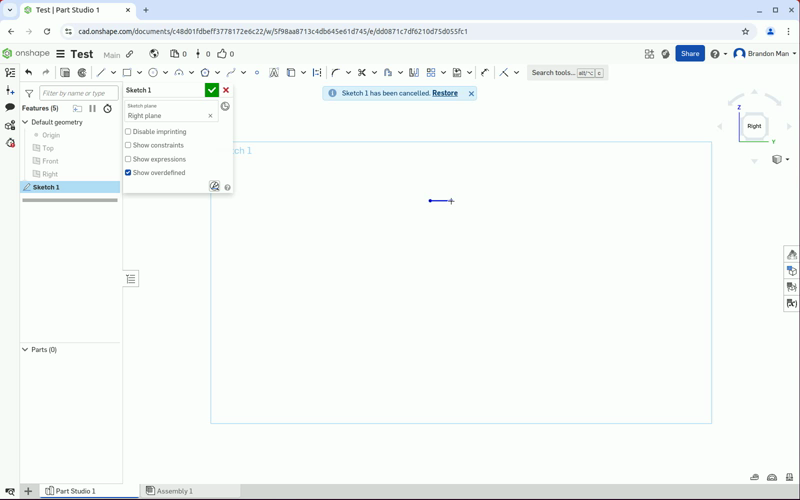
mouse_move(451, 200)
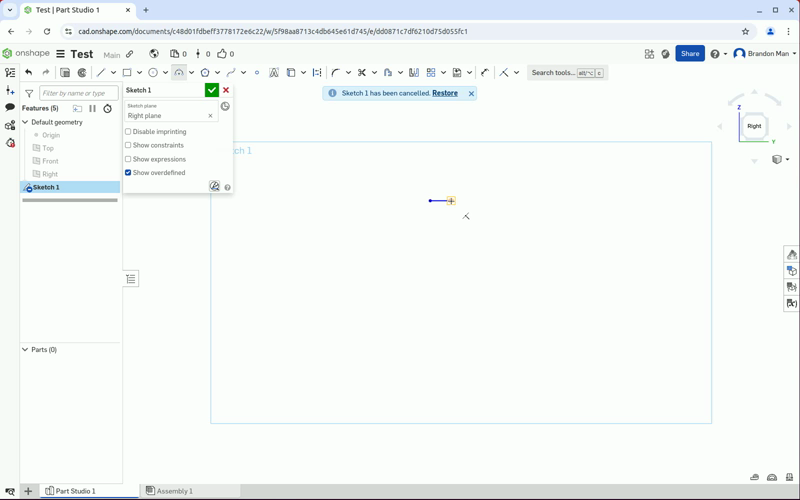
click(451, 200)
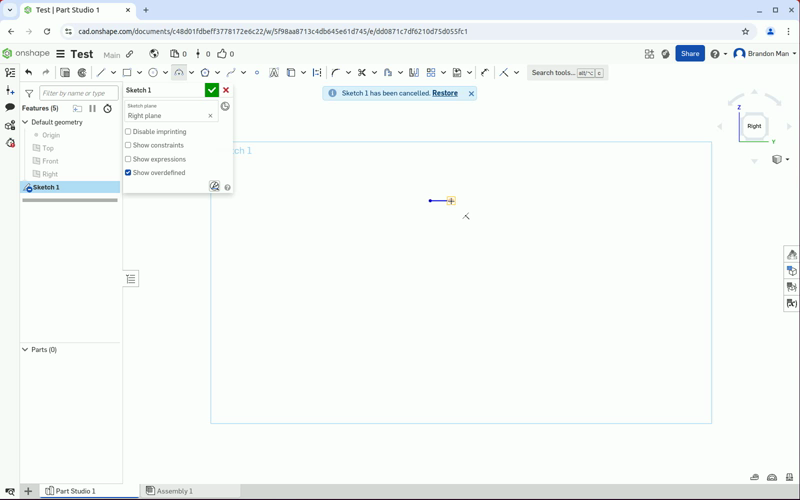
key_down(shift)
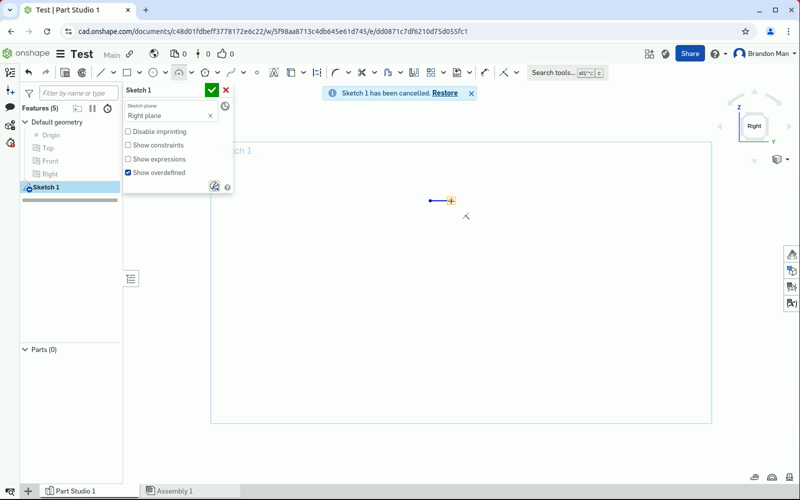
mouse_move(470, 200)
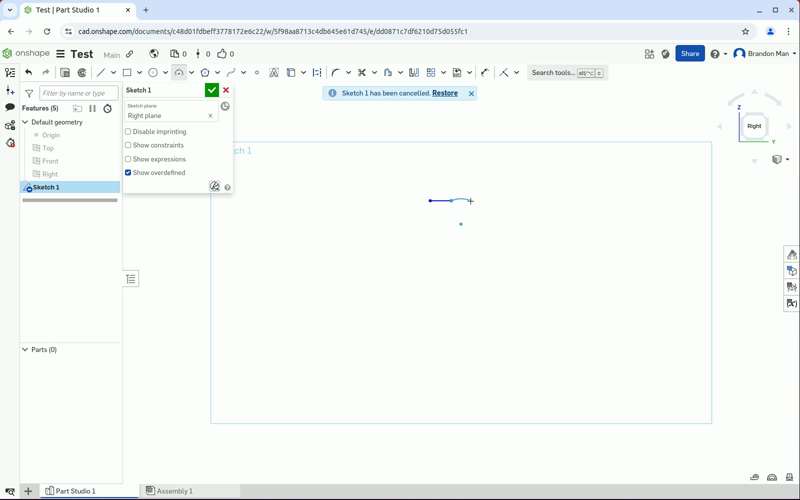
click(470, 200)
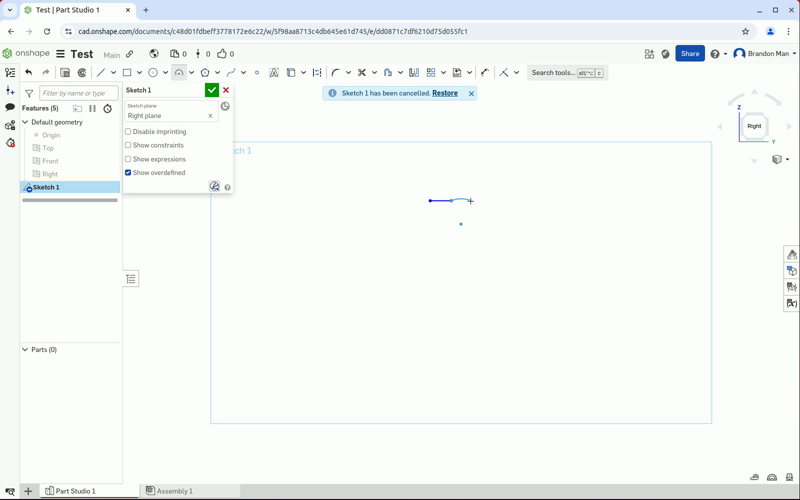
mouse_move(461, 190)
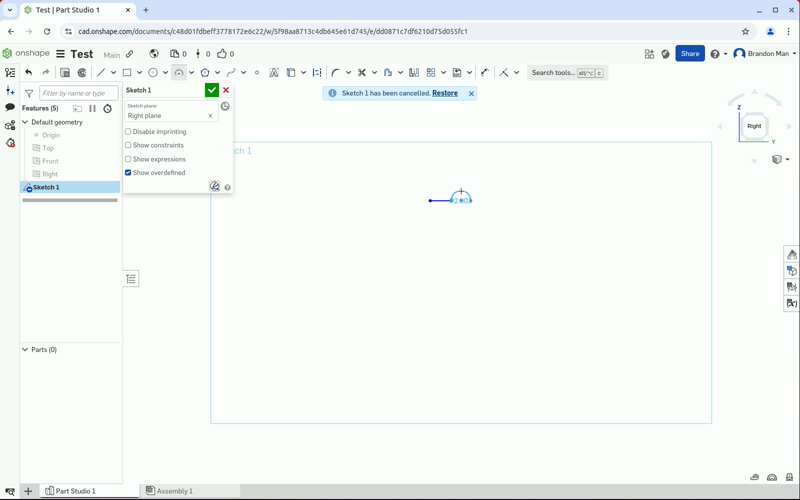
click(461, 190)
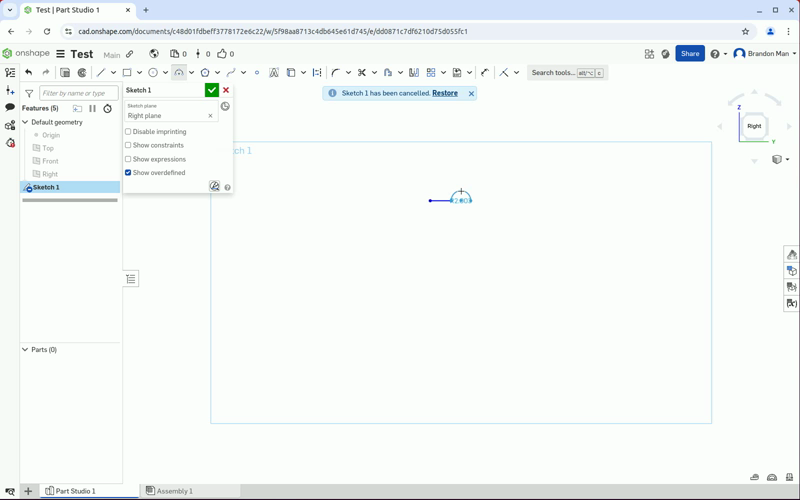
key_up(shift)
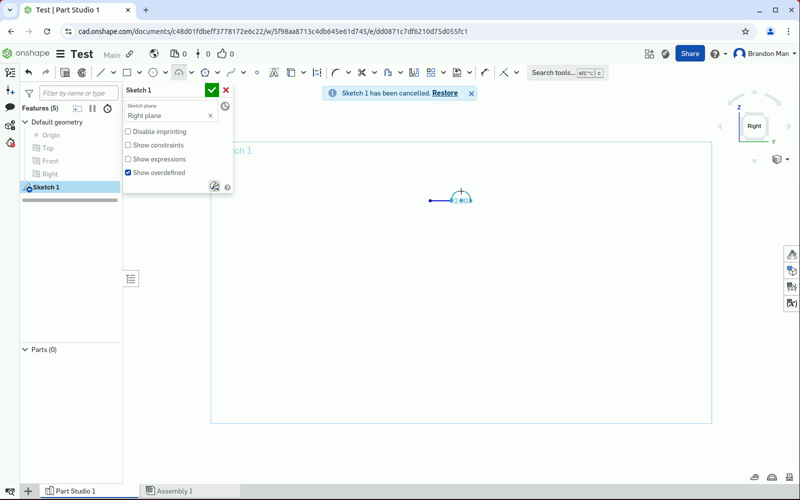
key(esc)
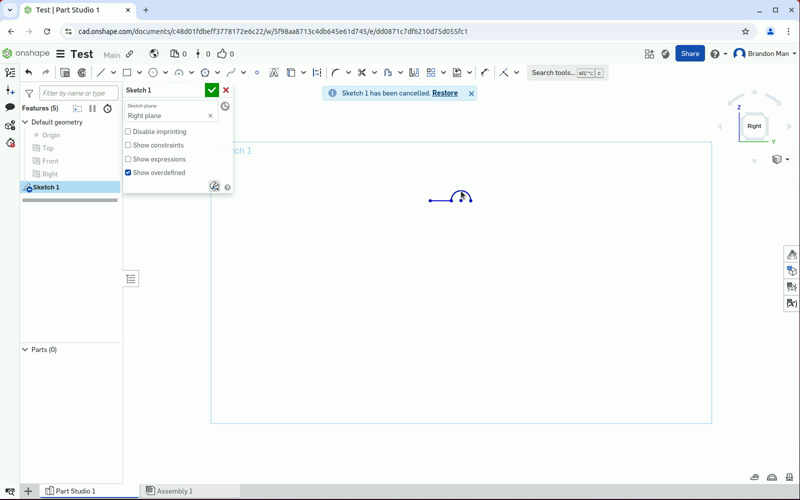
key(l)
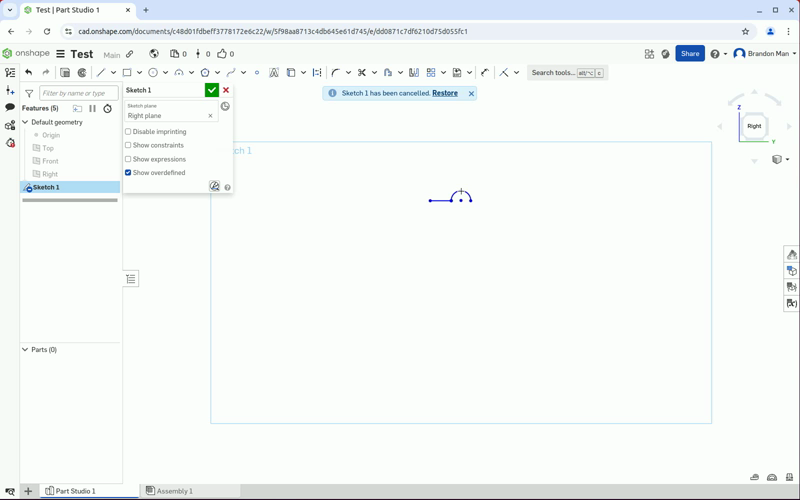
mouse_move(470, 200)
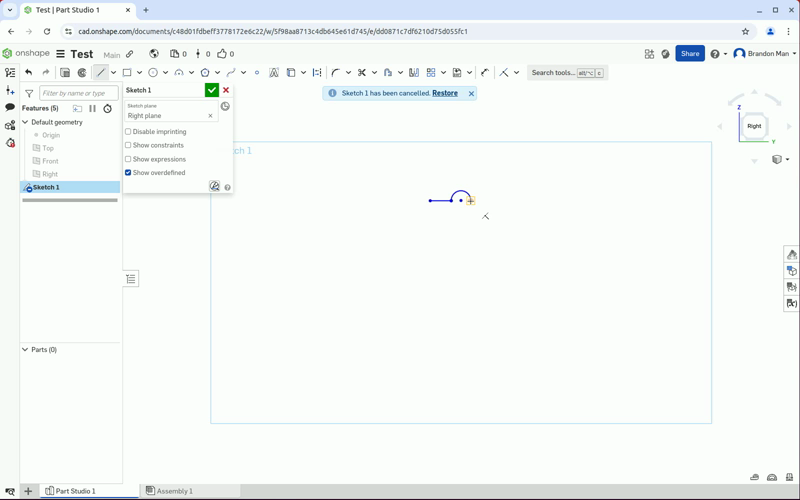
click(470, 200)
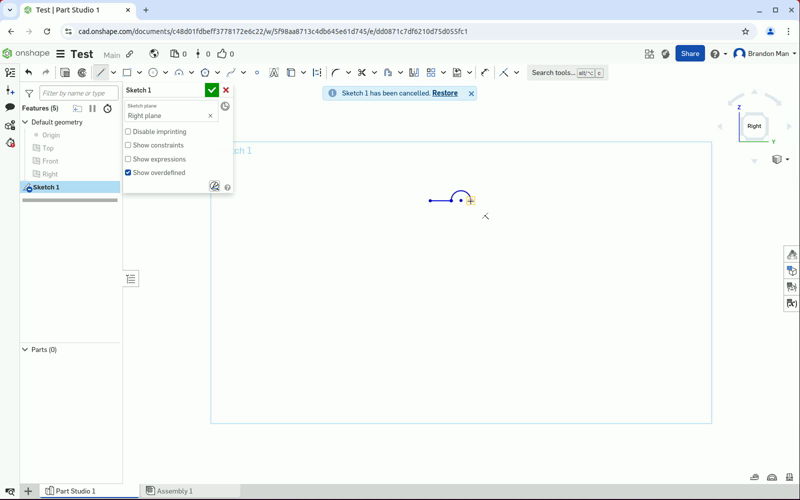
key_down(shift)
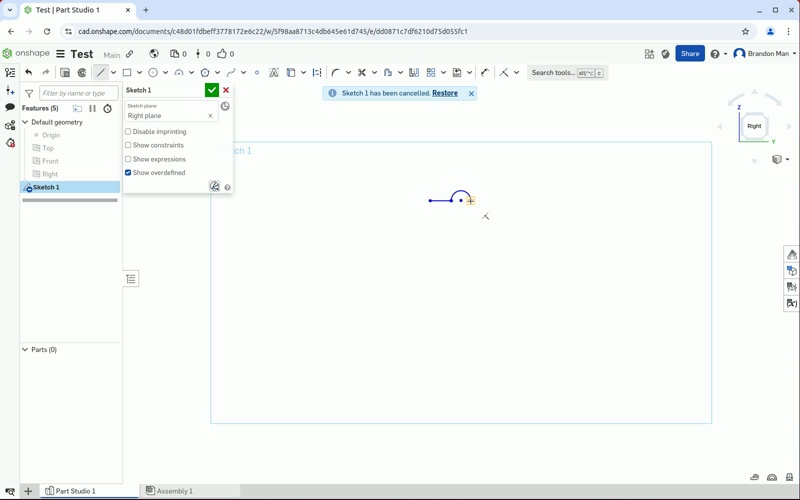
mouse_move(501, 200)
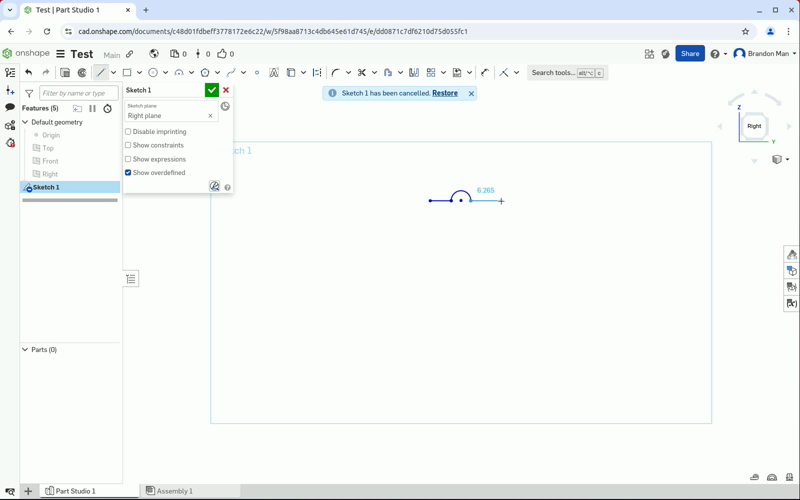
mouse_move(491, 200)
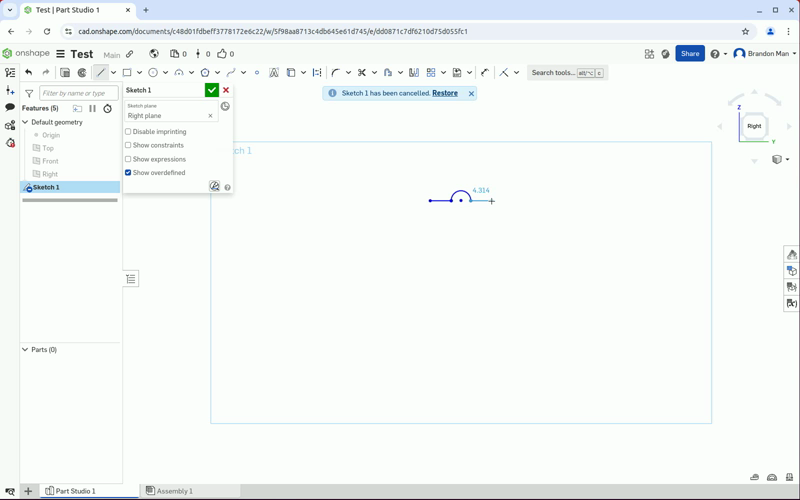
click(491, 200)
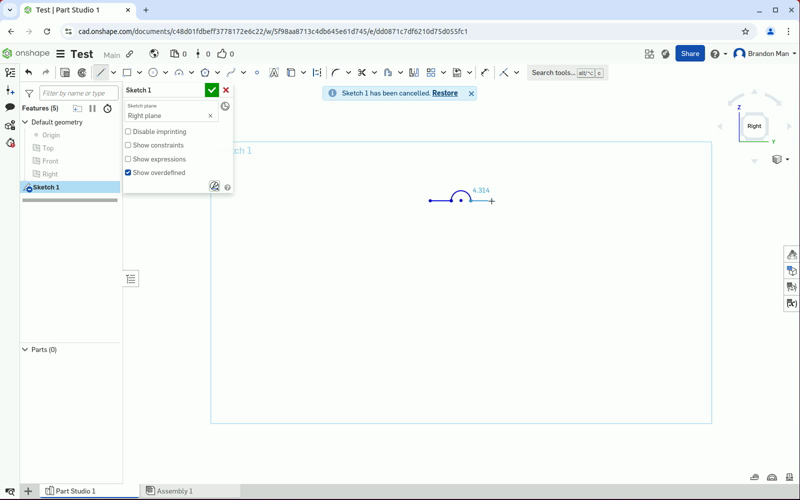
key_up(shift)
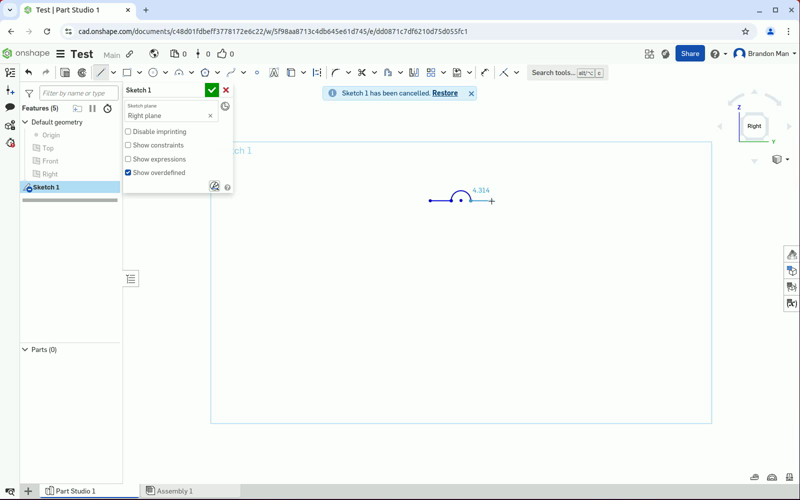
key(esc)
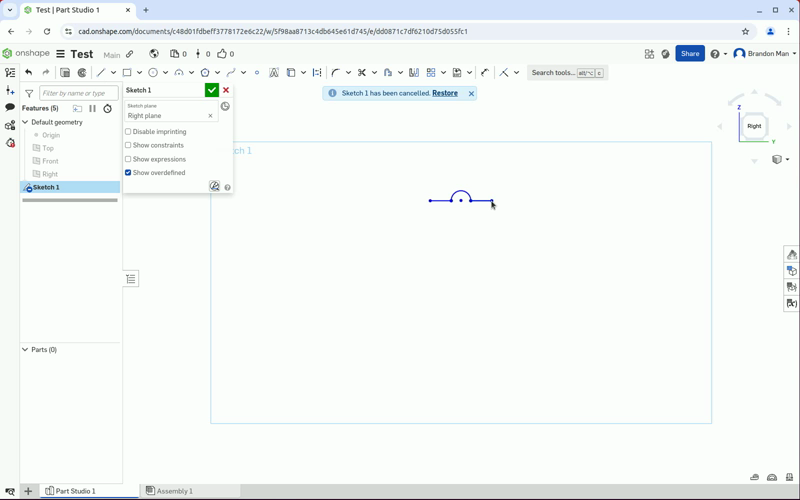
key(a)
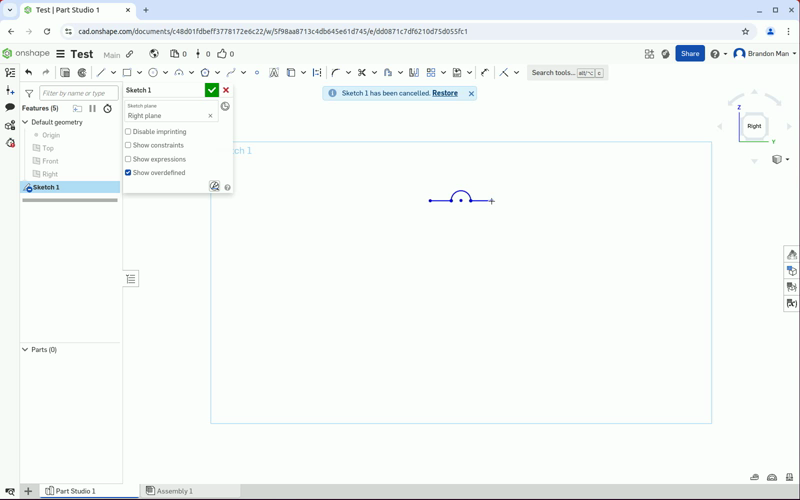
mouse_move(491, 200)
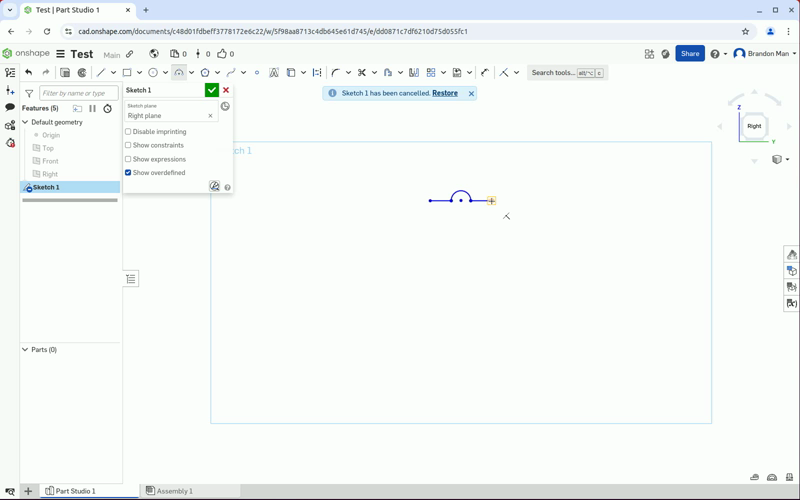
click(491, 200)
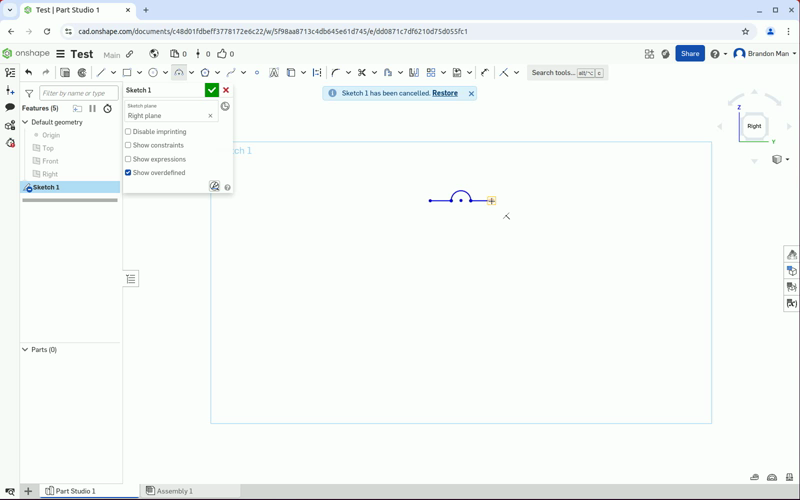
mouse_move(430, 200)
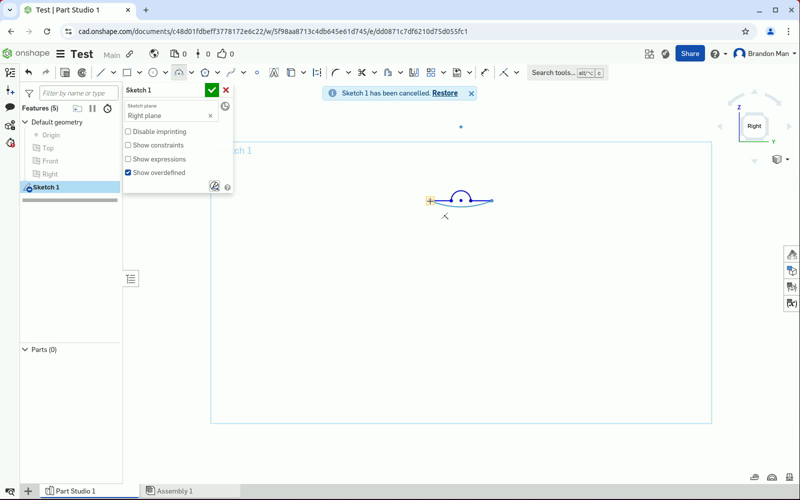
click(430, 200)
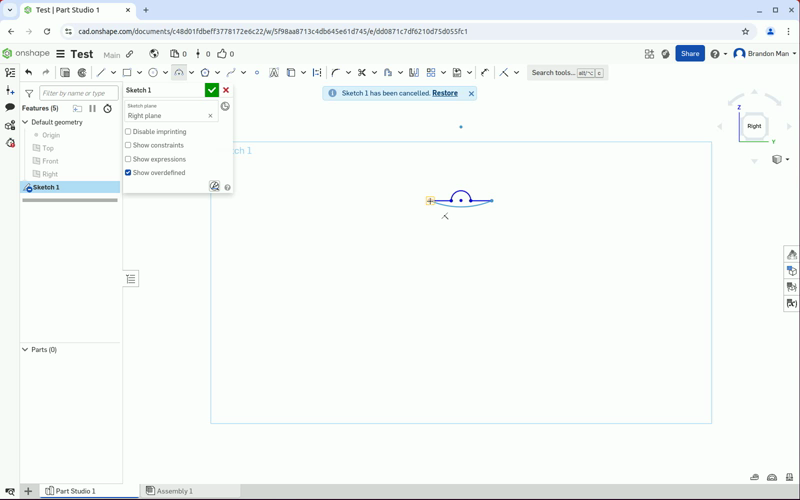
key_down(shift)
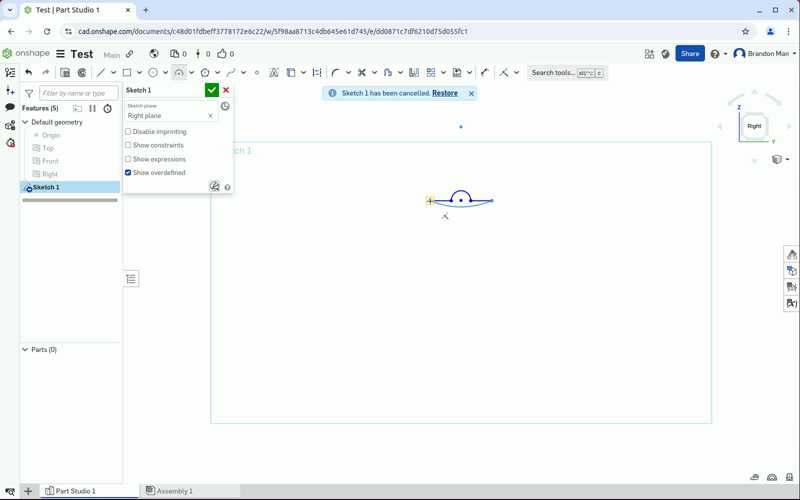
mouse_move(461, 170)
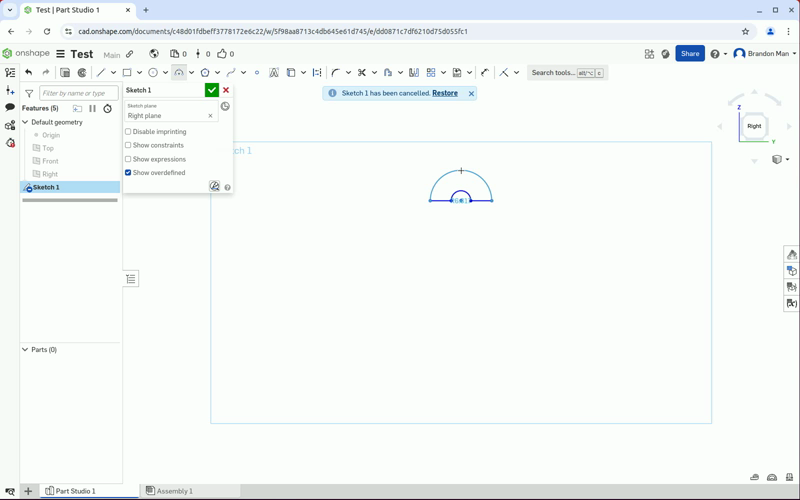
click(461, 170)
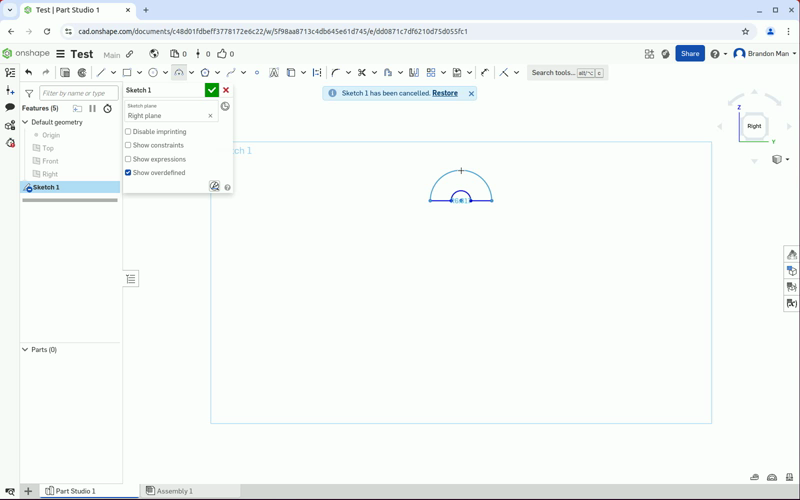
key_up(shift)
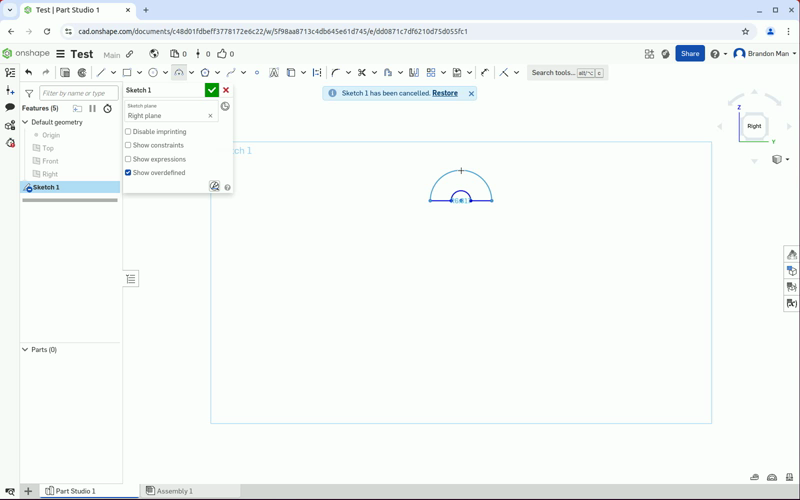
key(esc)
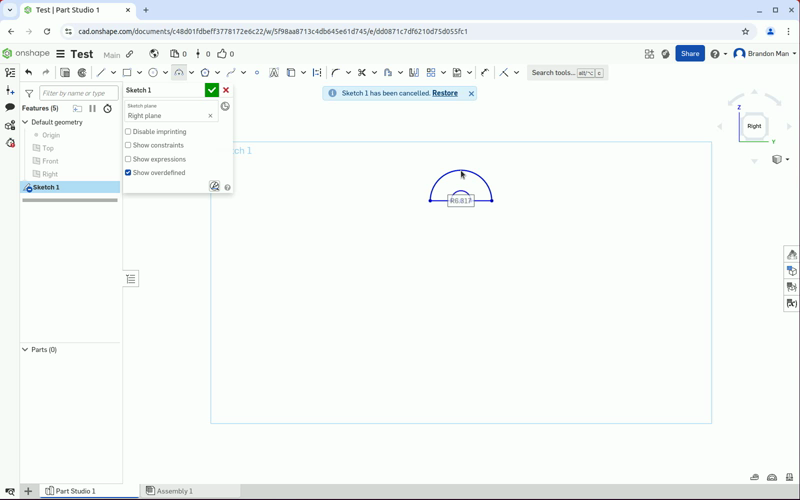
mouse_move(454, 190)
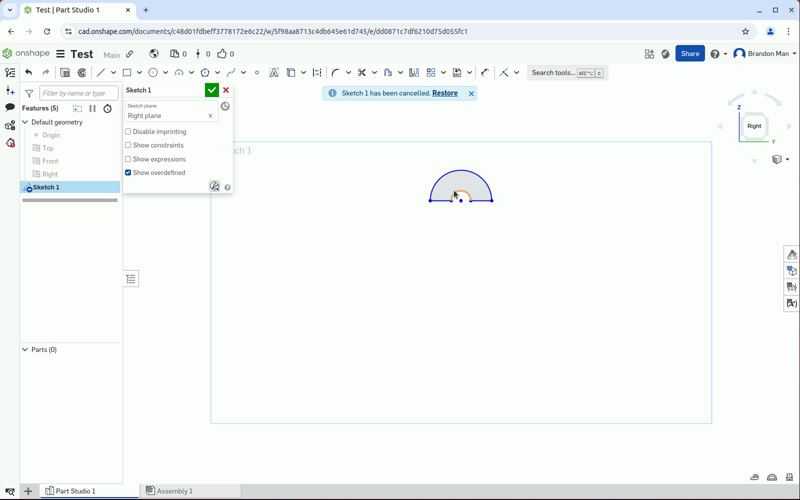
scroll(6)
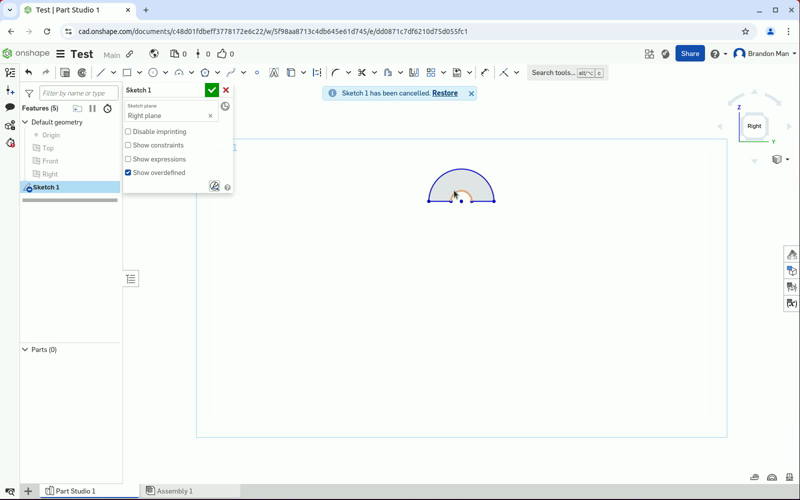
scroll(6)
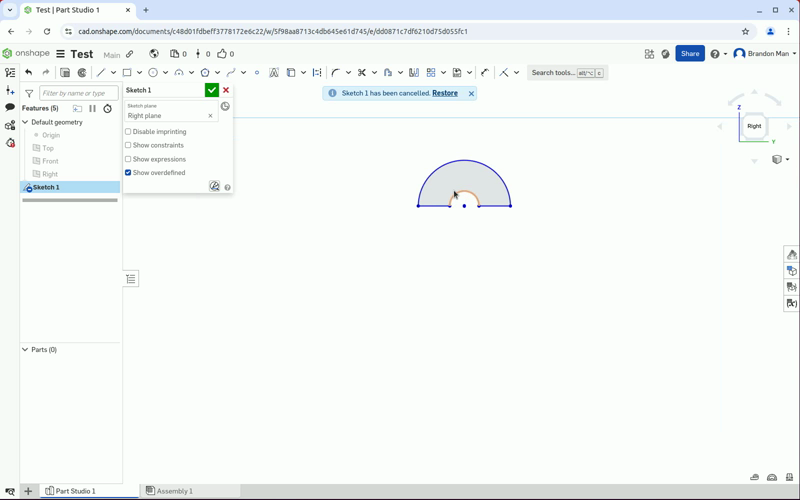
scroll(6)
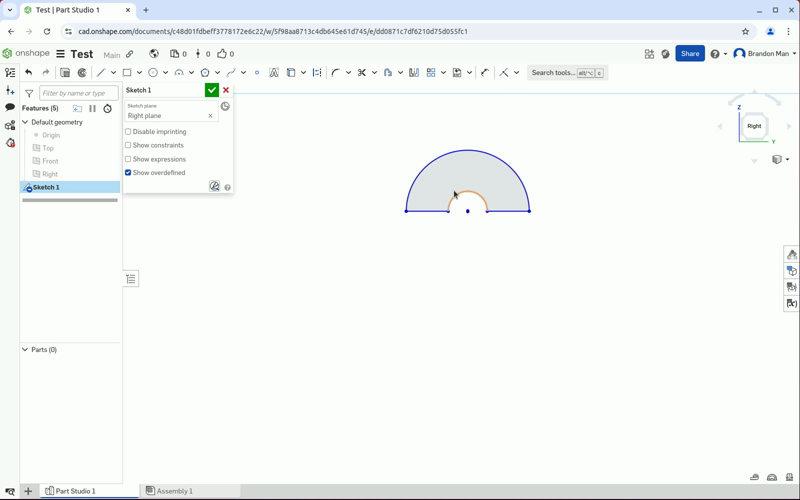
scroll(6)
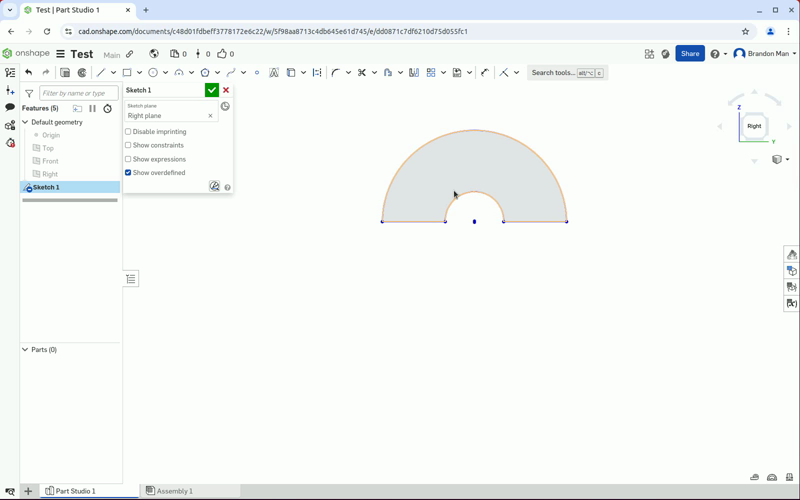
scroll(6)
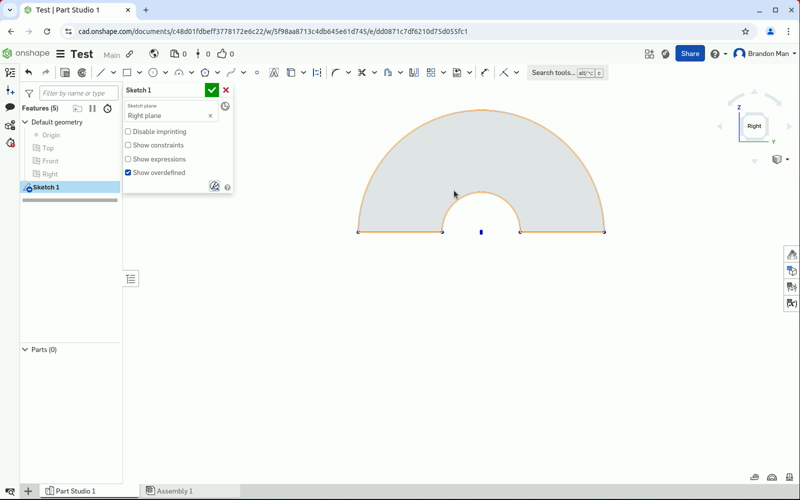
scroll(6)
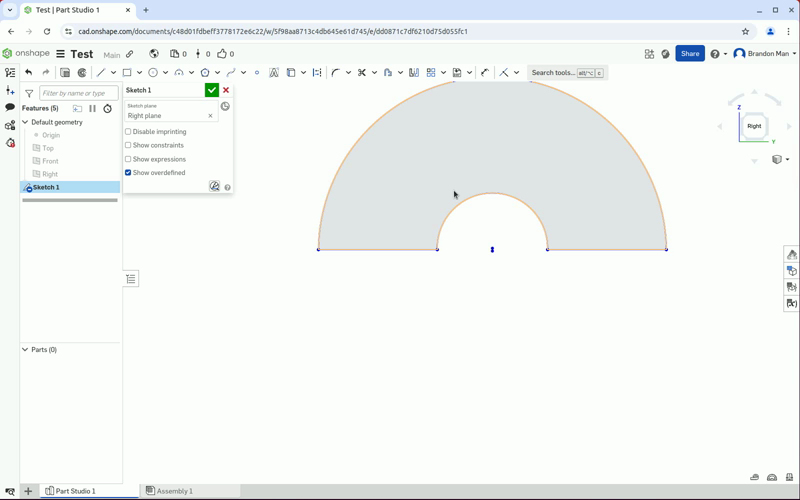
scroll(6)
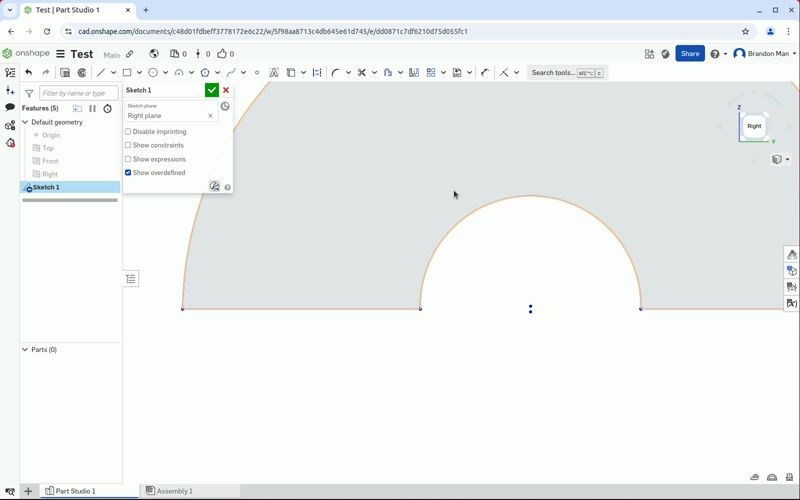
click(454, 190)
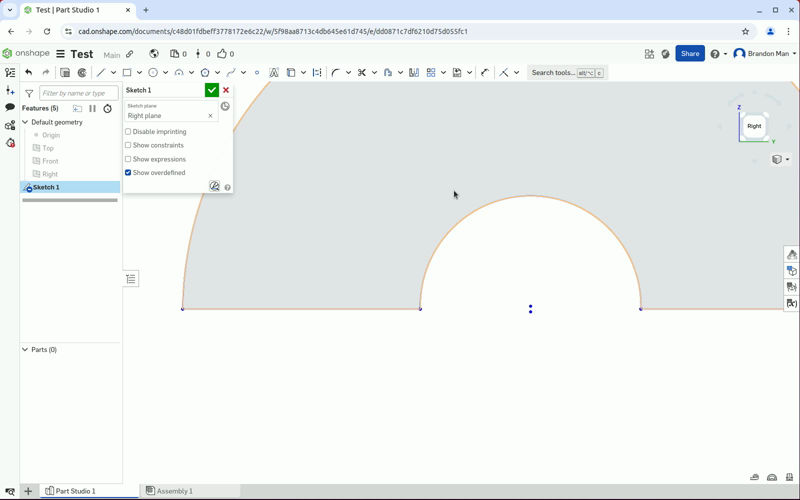
scroll(-6)
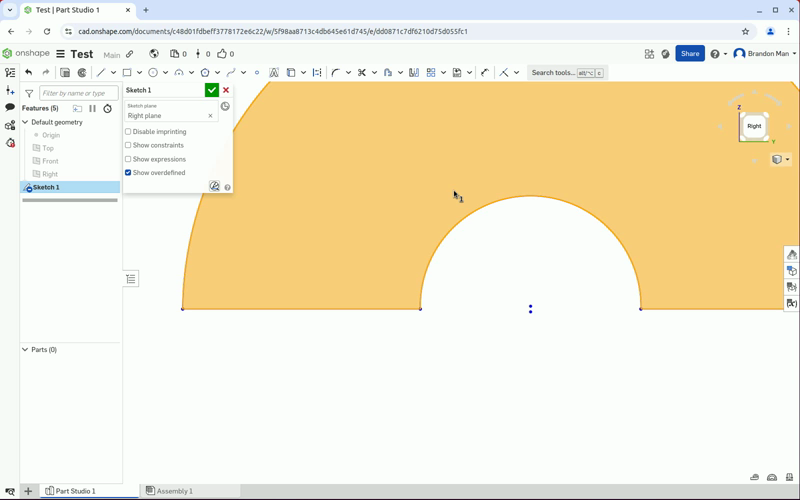
scroll(-6)
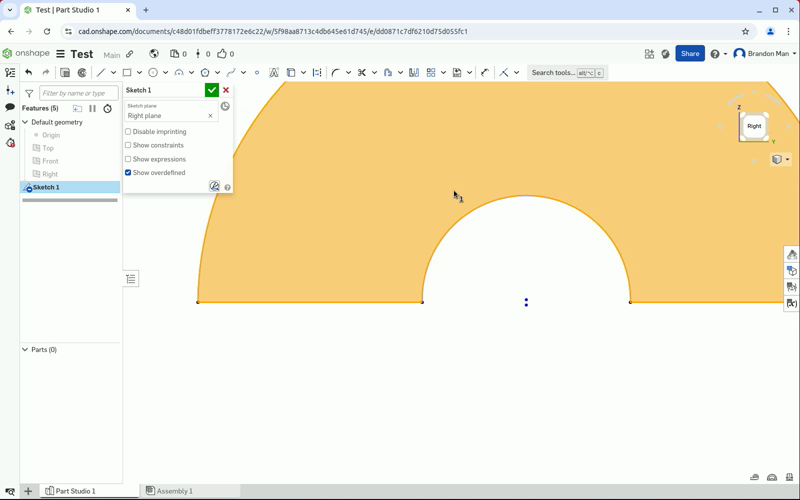
scroll(-6)
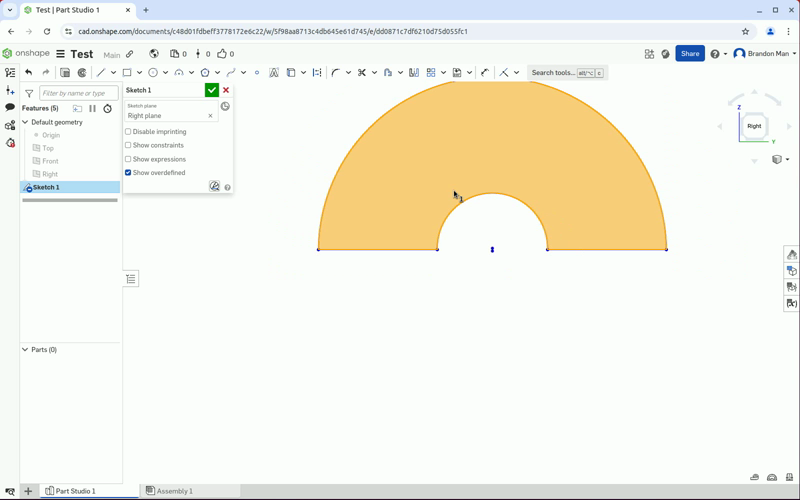
scroll(-6)
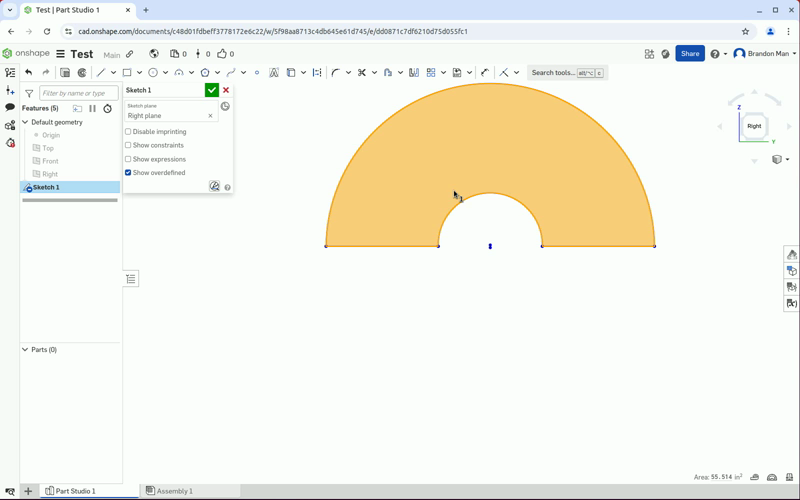
scroll(-6)
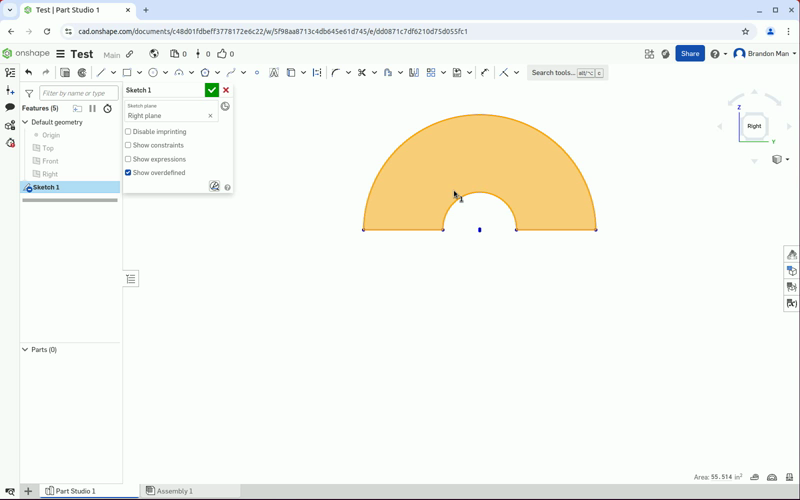
scroll(-6)
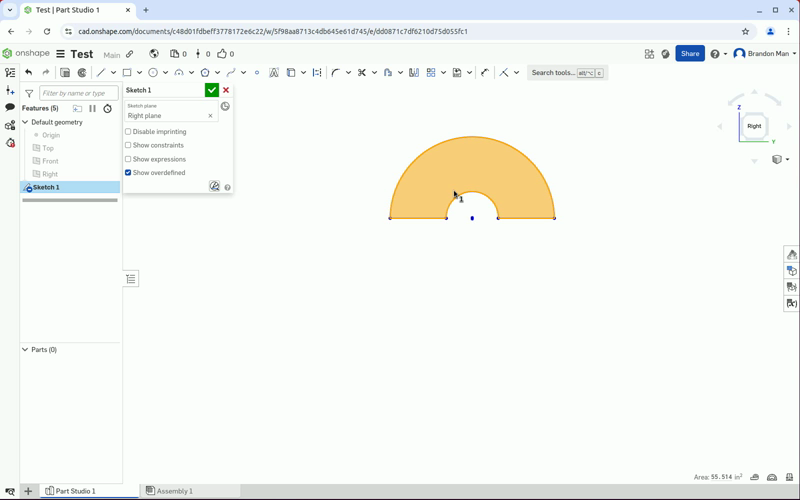
scroll(-6)
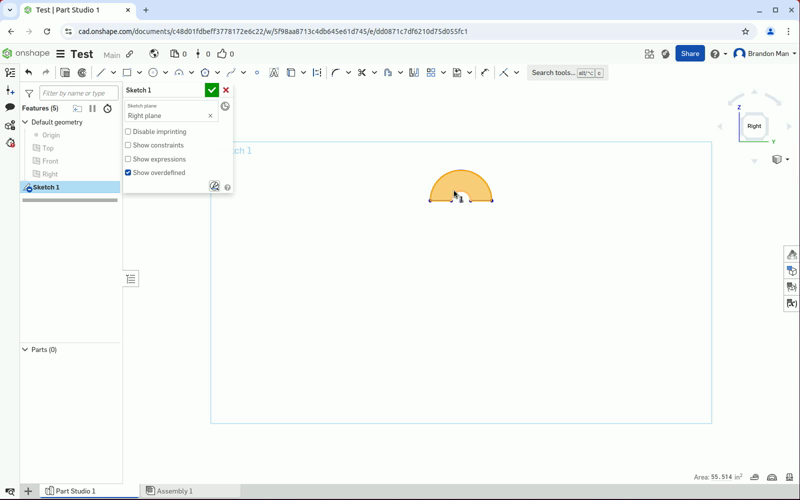
mouse_move(73, 352)
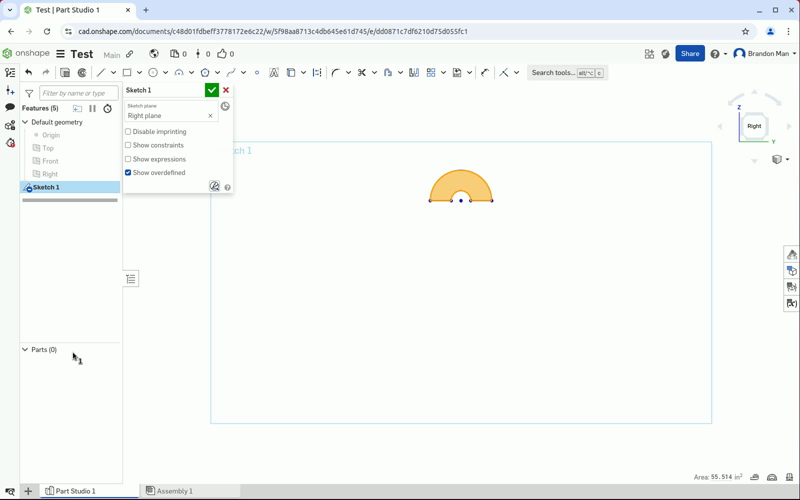
key(shift+y)
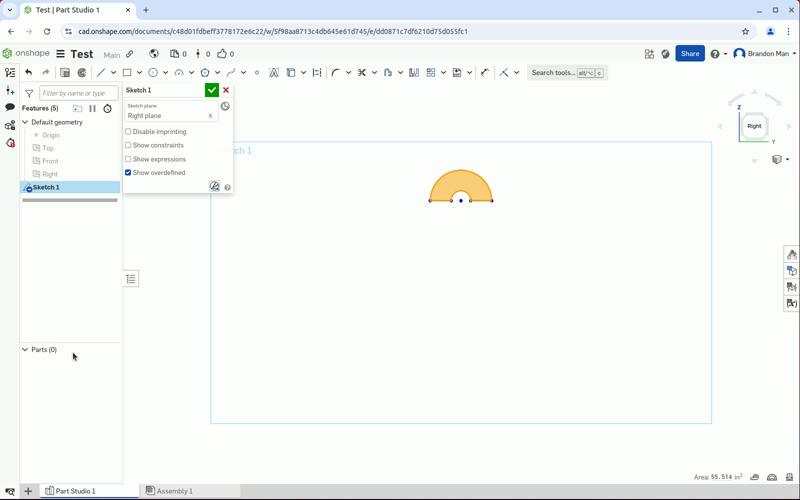
key(shift+e)
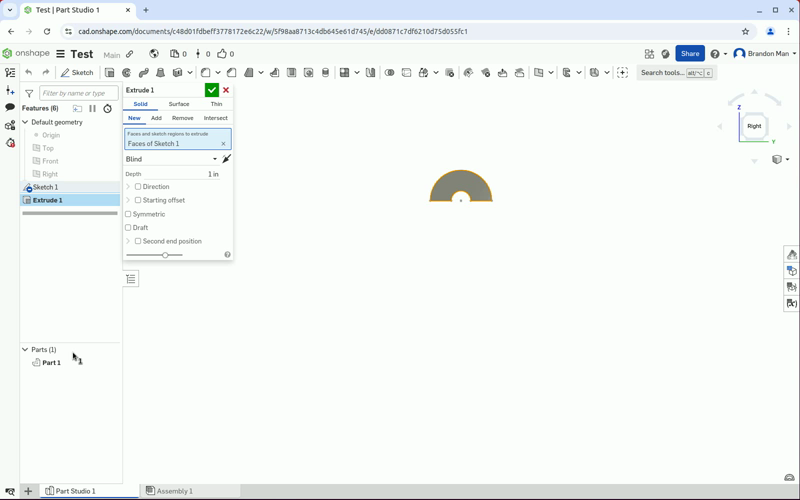
mouse_move(143, 106)
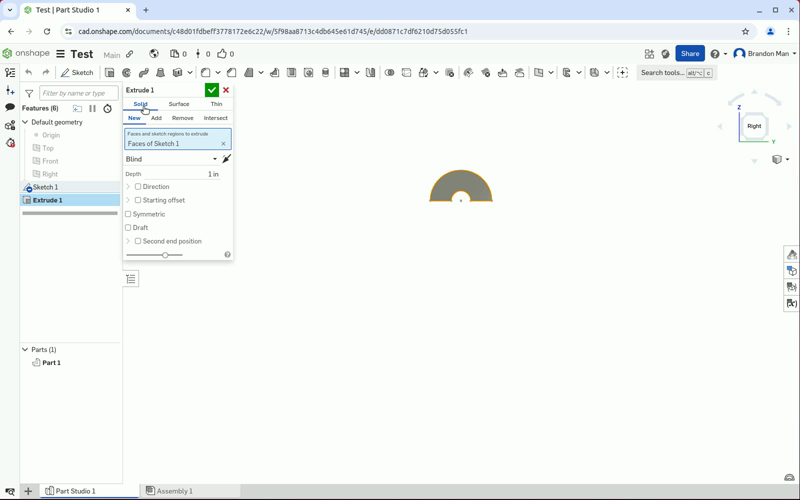
click(143, 106)
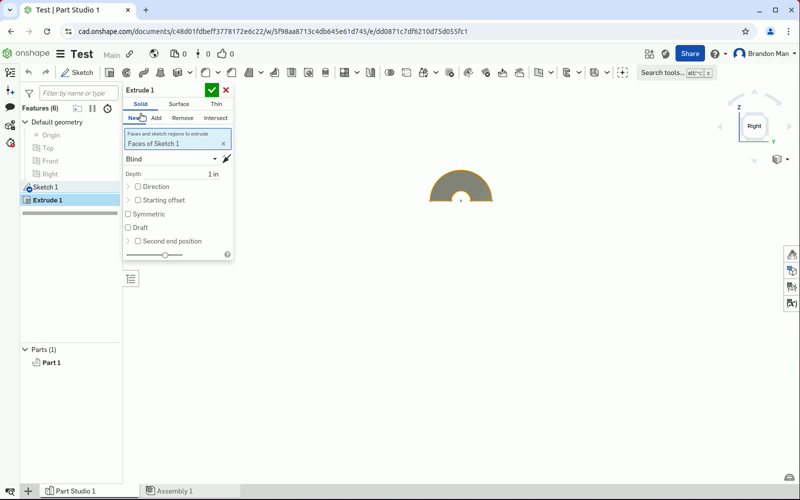
mouse_move(137, 120)
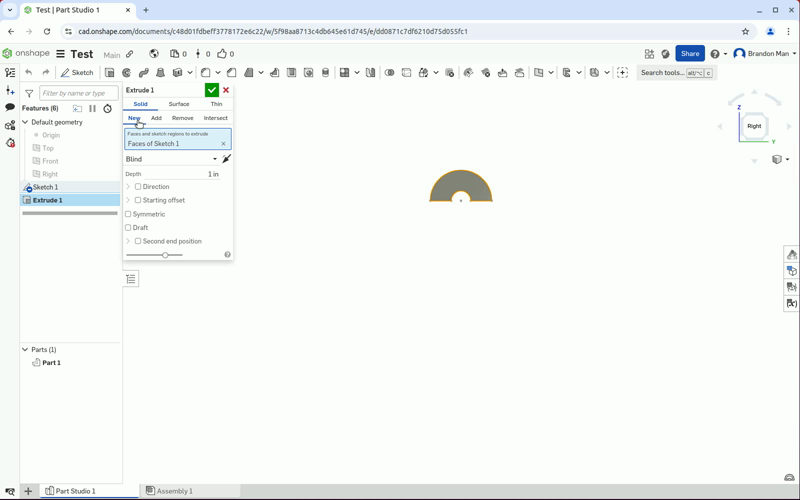
click(137, 120)
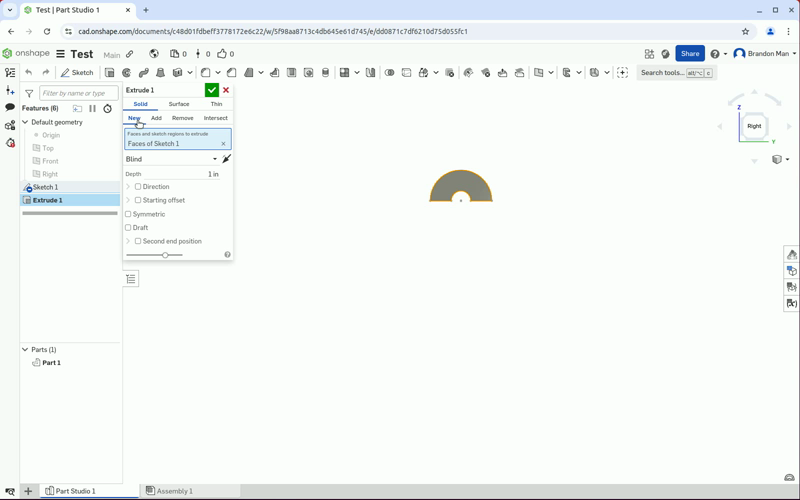
key(tab, 4)
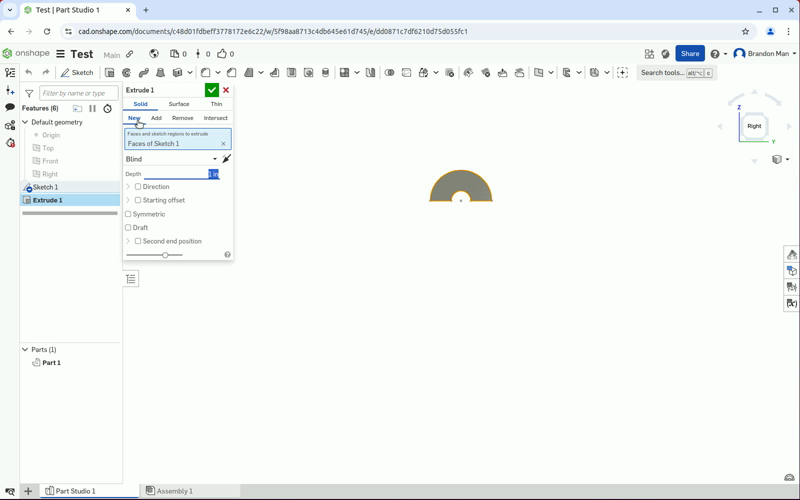
text(4.092)
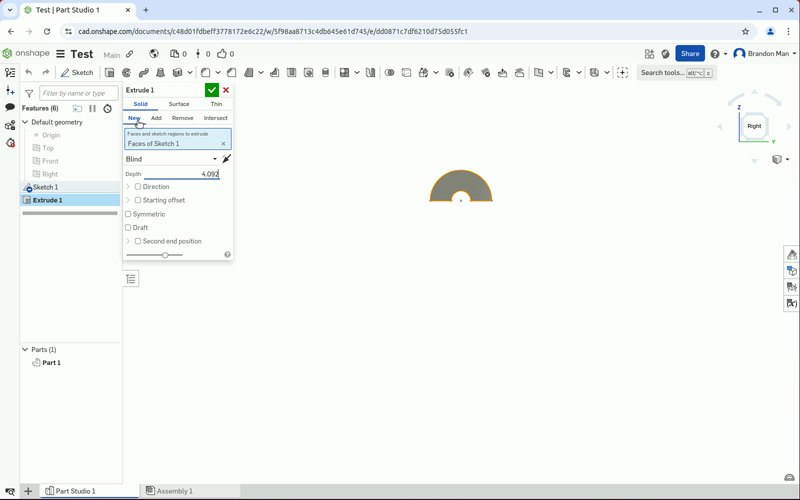
key(enter)
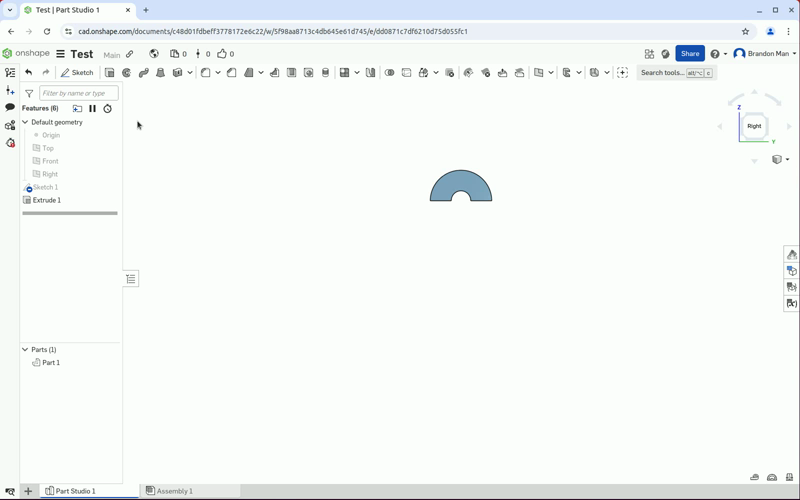
key(shift+h)
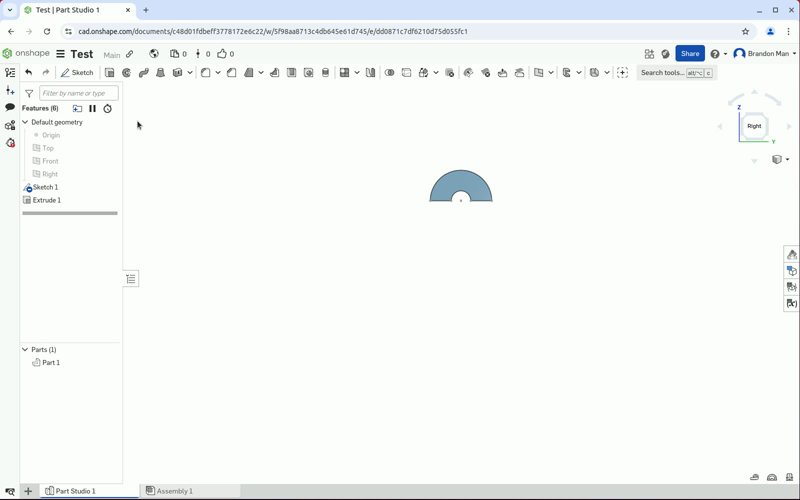
key(shift+h)
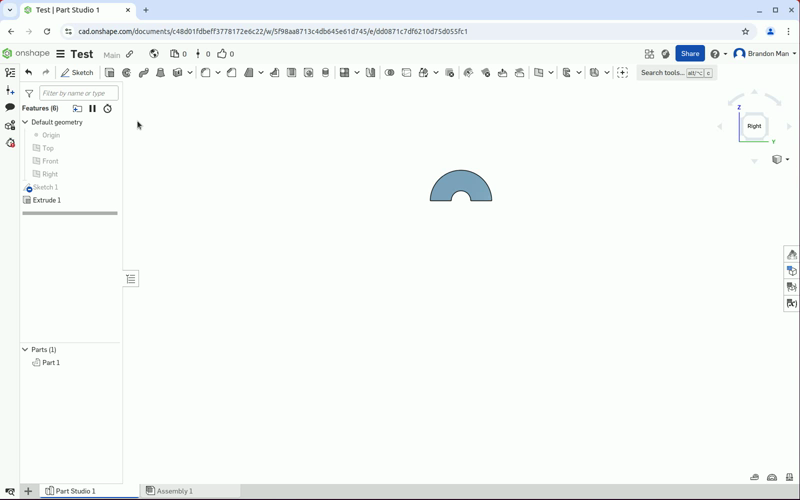
mouse_move(73, 189)
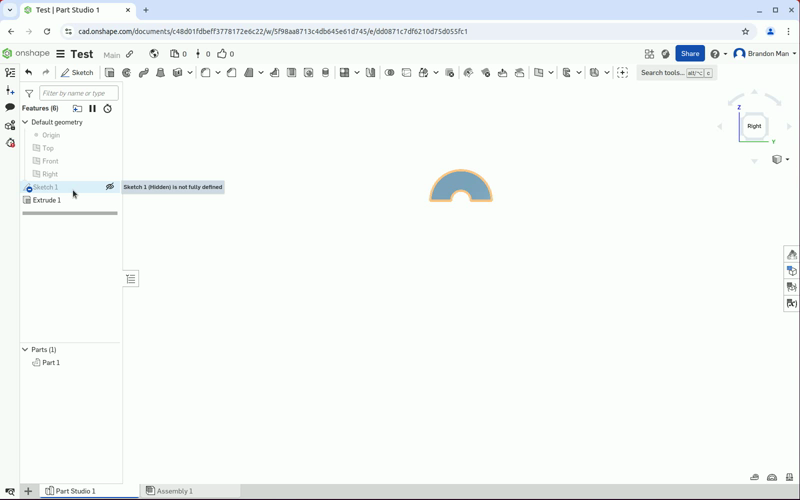
click(73, 189)
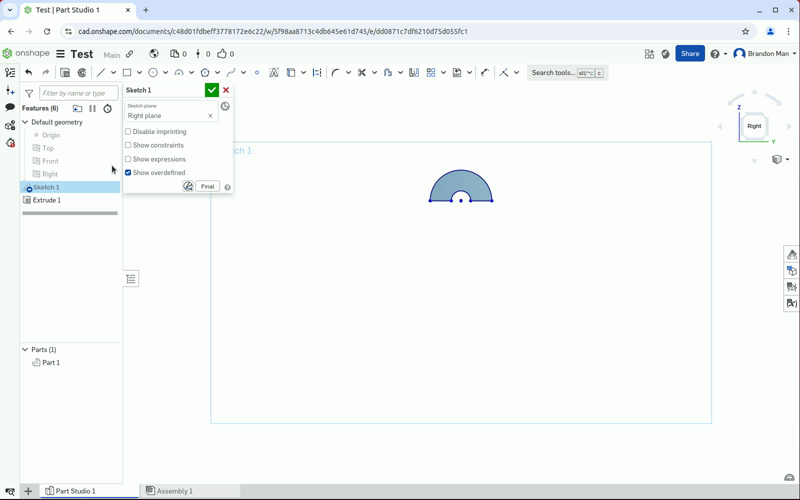
mouse_move(229, 92)
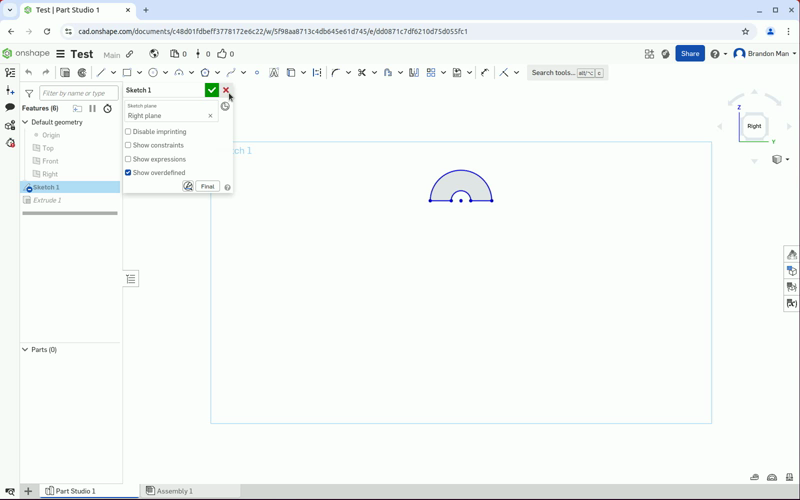
click(229, 92)
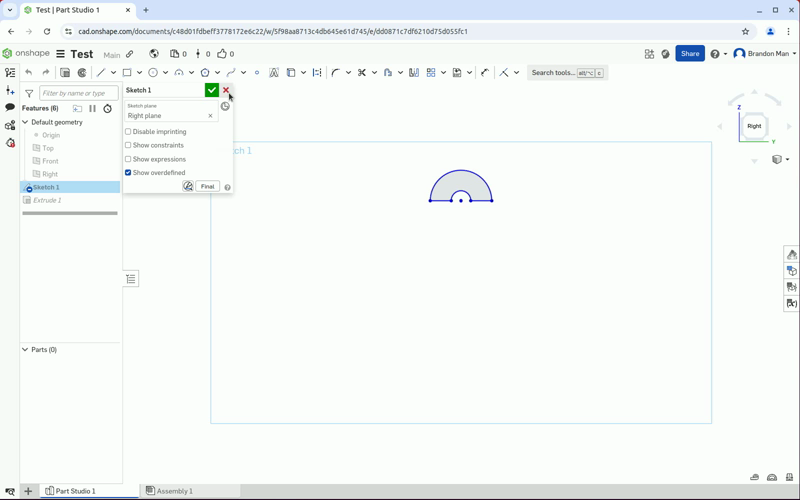
key(shift+s)
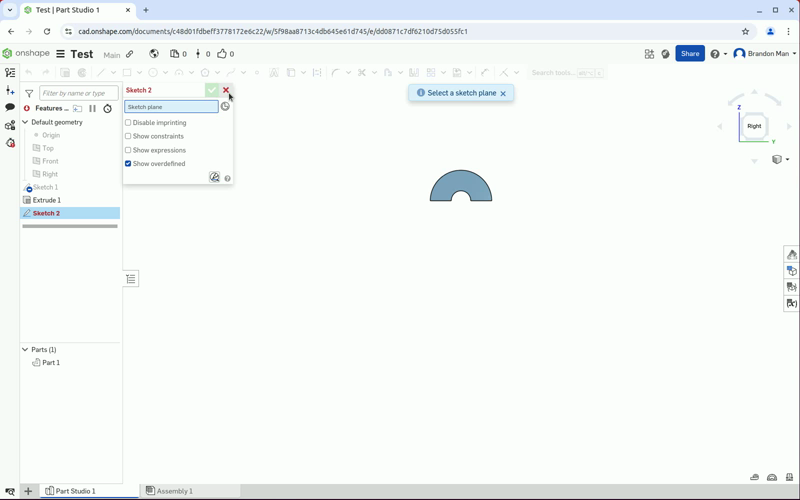
mouse_move(73, 176)
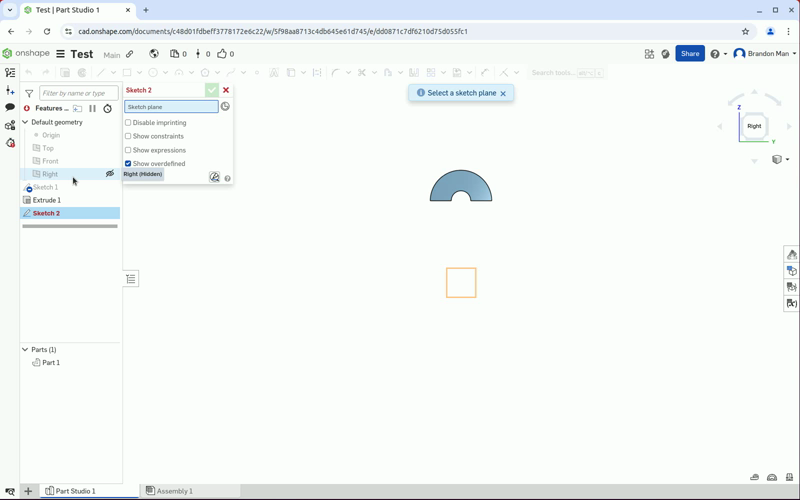
click(73, 176)
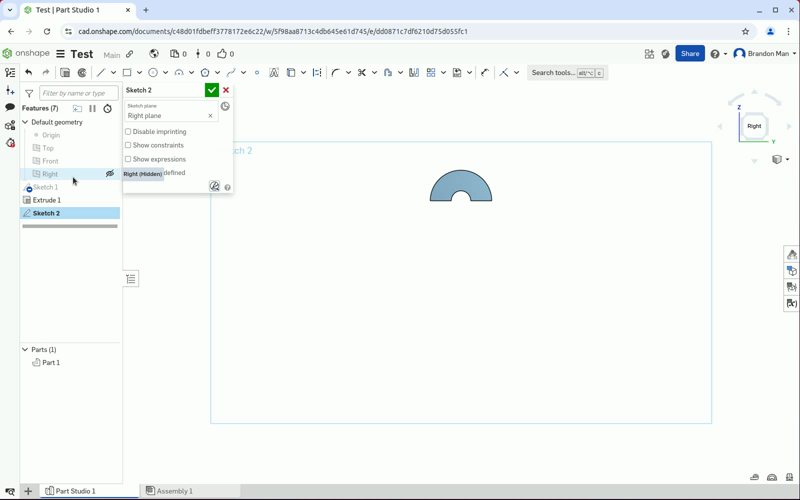
mouse_move(73, 352)
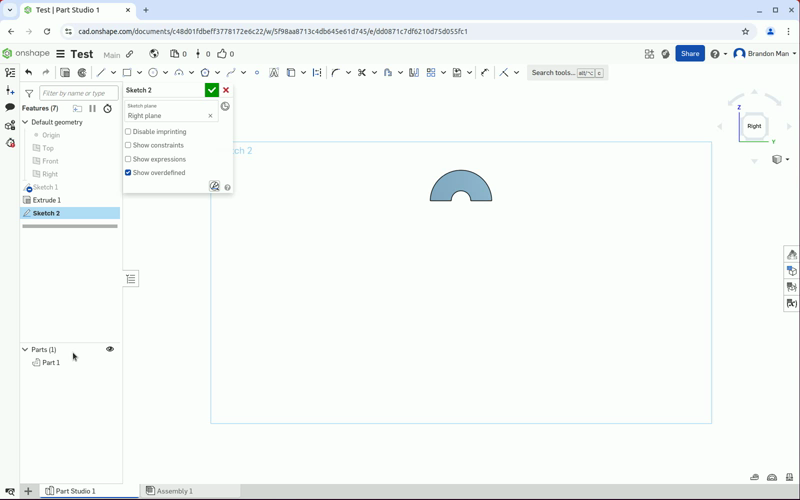
key(y)
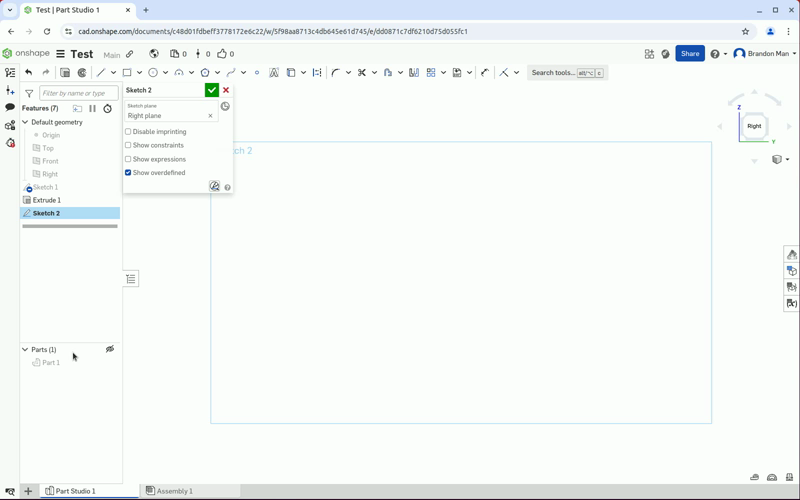
key(a)
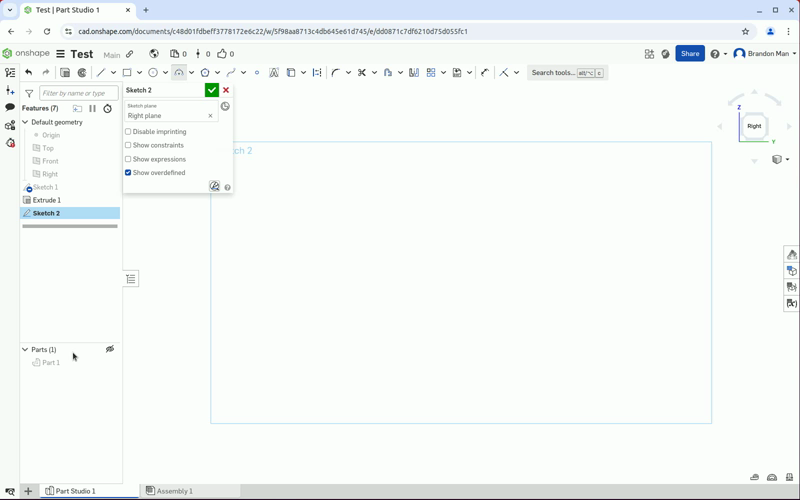
key_down(shift)
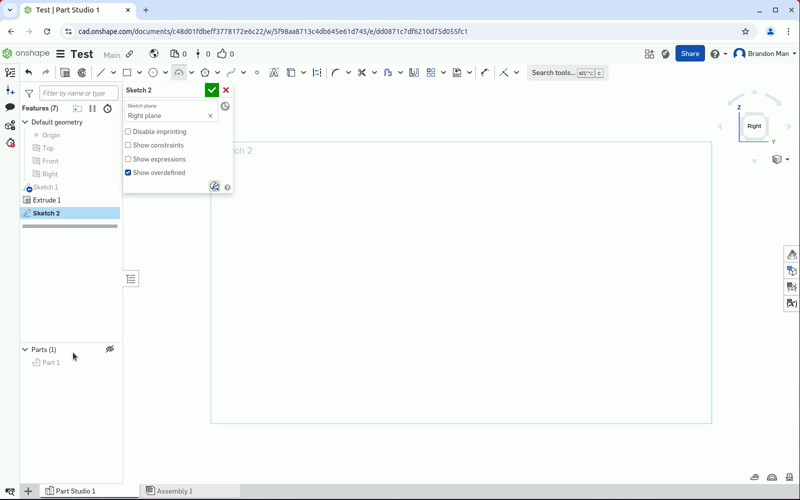
mouse_move(430, 282)
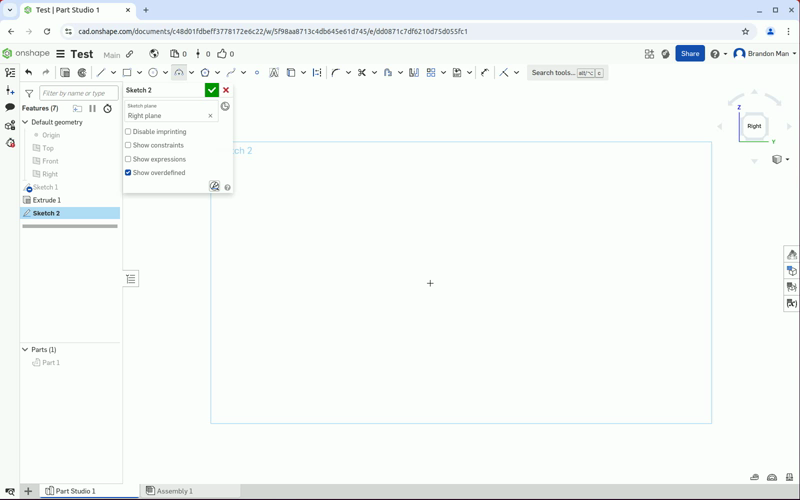
click(430, 282)
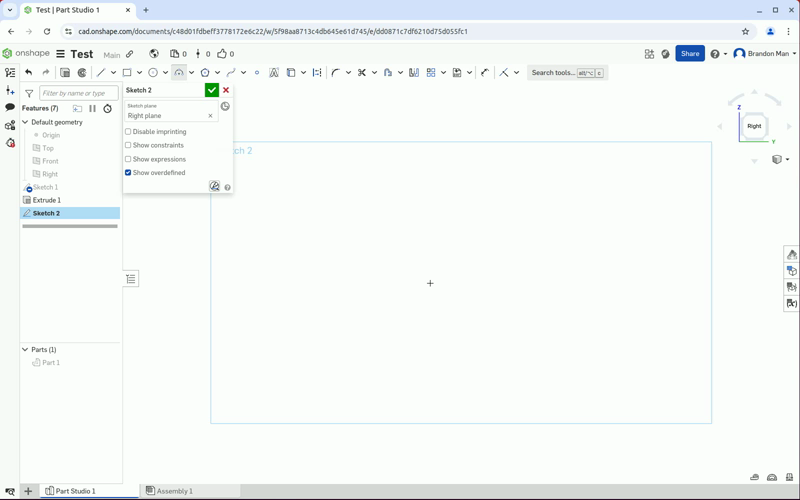
key_up(shift)
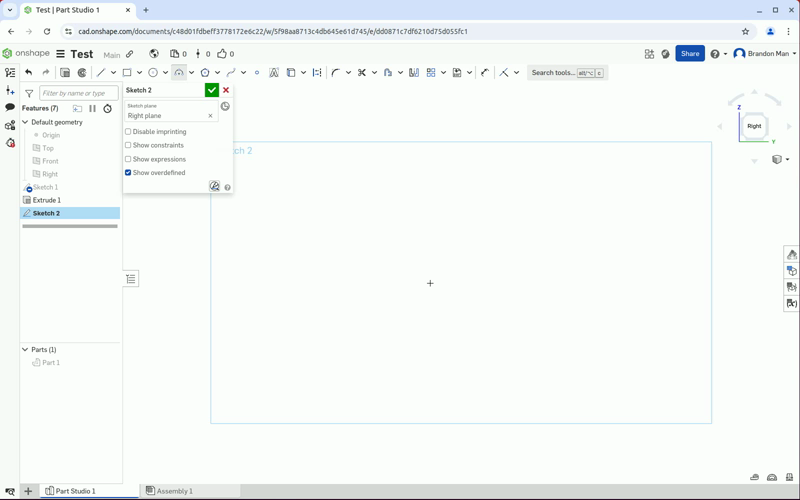
key_down(shift)
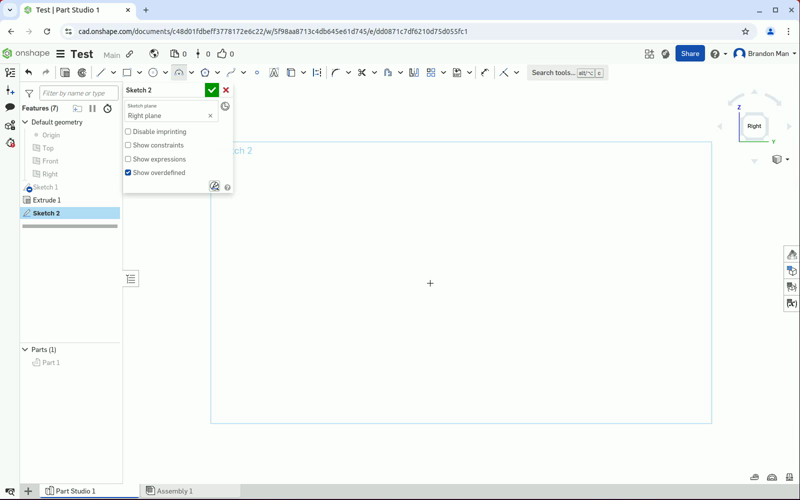
mouse_move(492, 282)
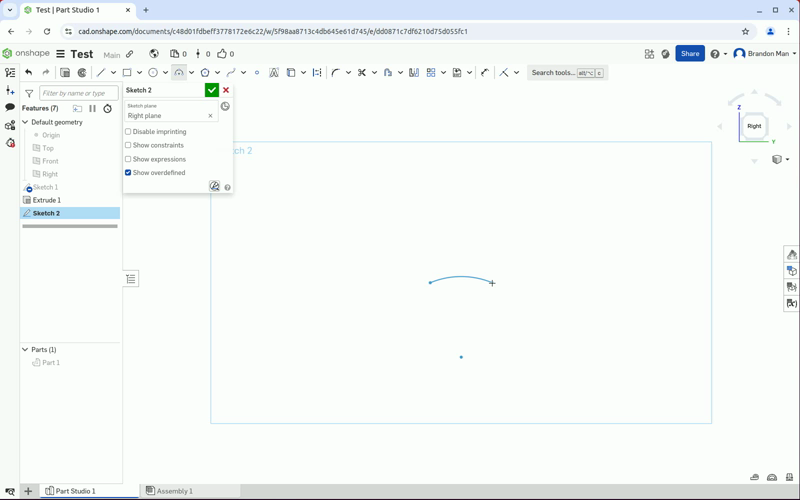
click(492, 282)
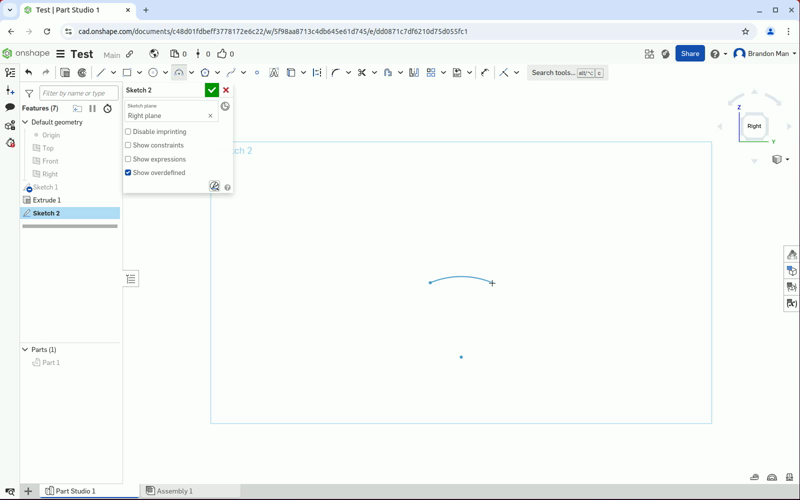
mouse_move(461, 313)
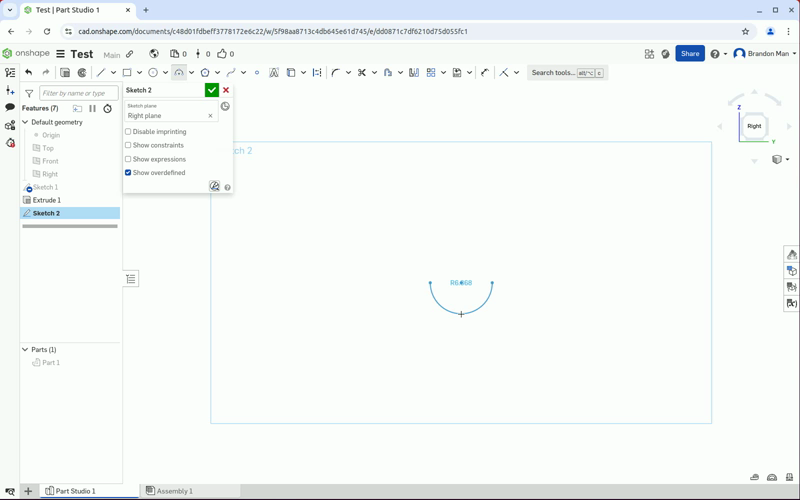
click(461, 313)
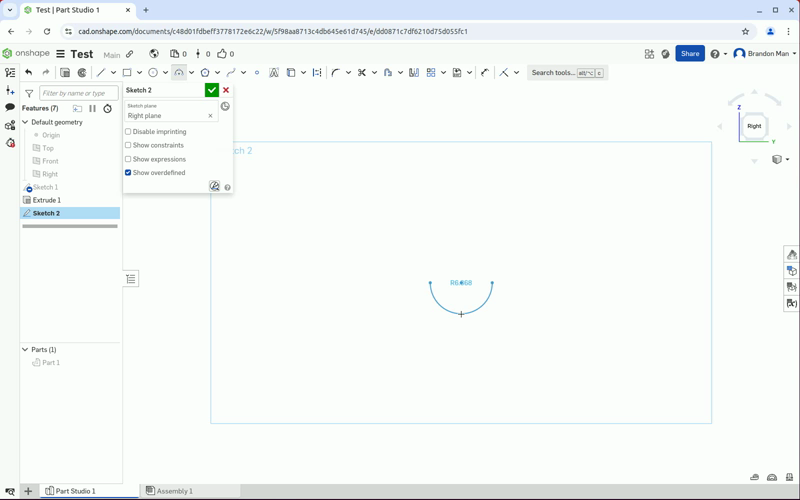
key_up(shift)
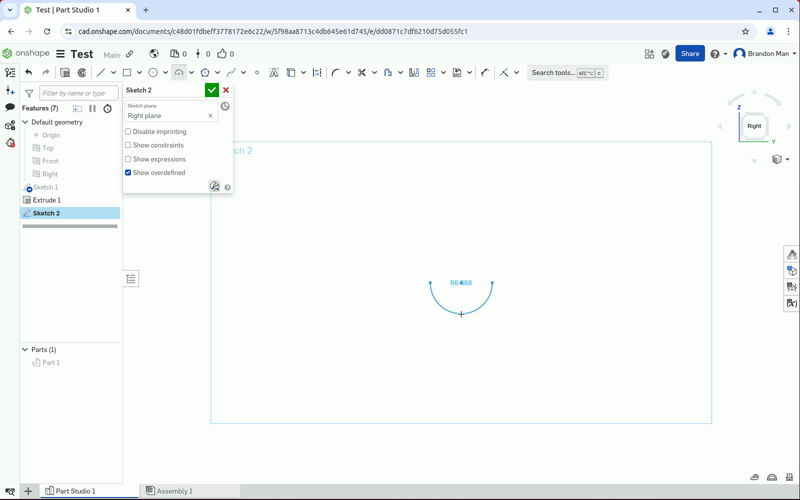
key(esc)
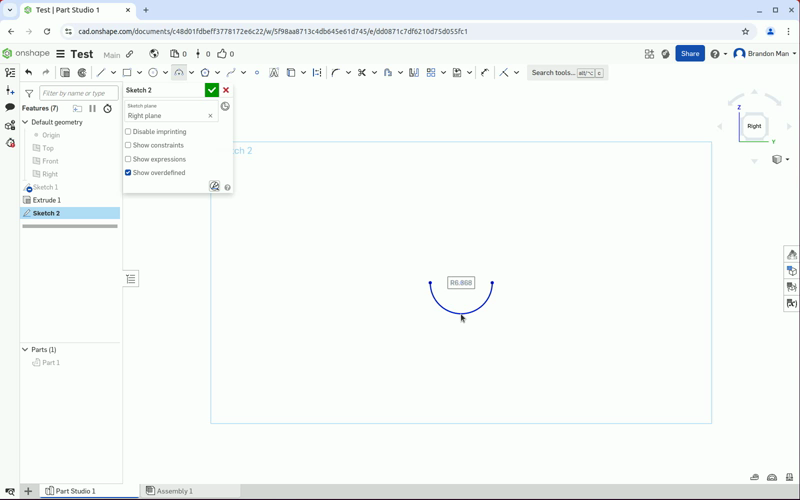
key(l)
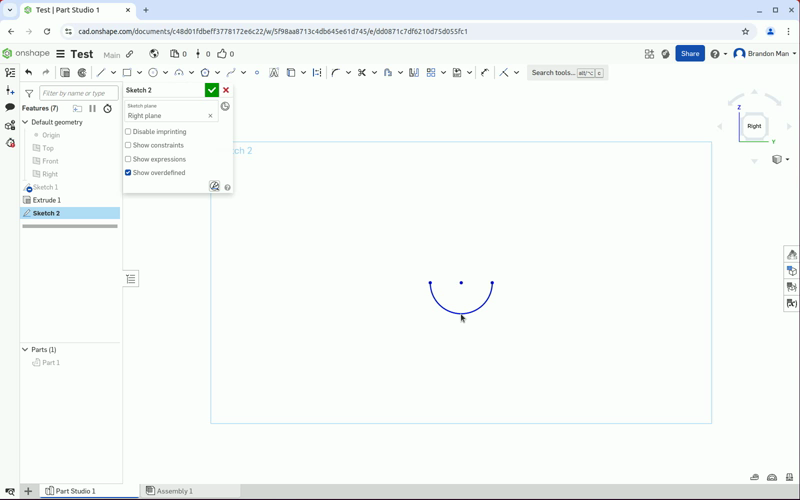
mouse_move(492, 282)
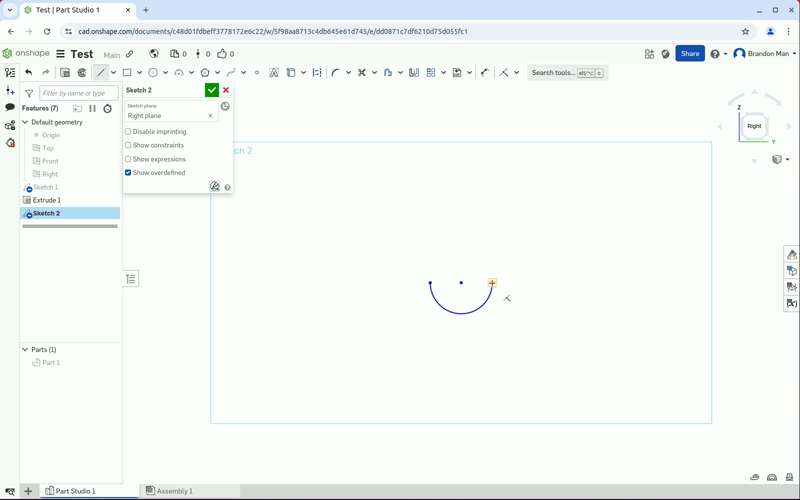
click(492, 282)
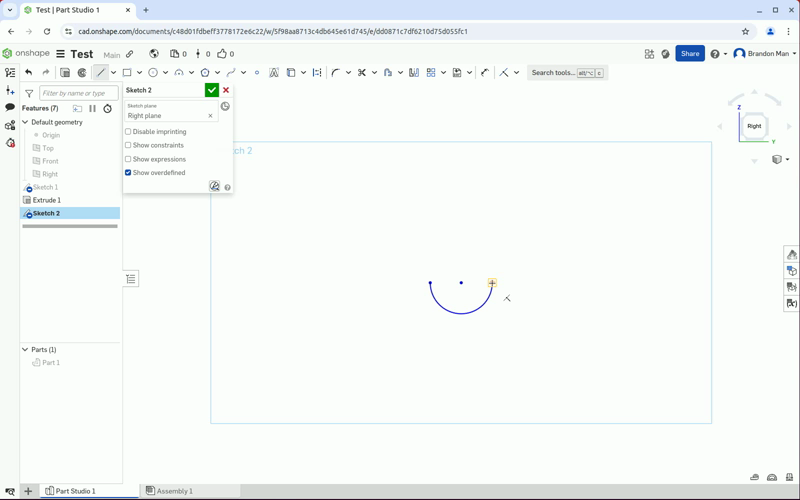
key_down(shift)
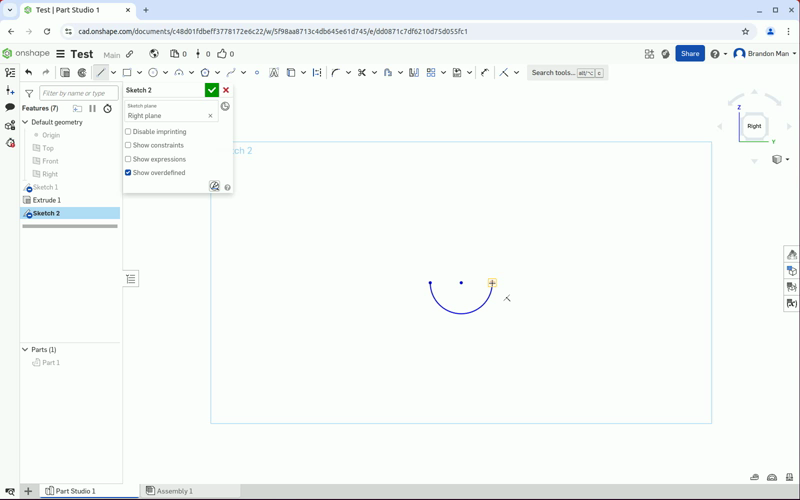
mouse_move(492, 200)
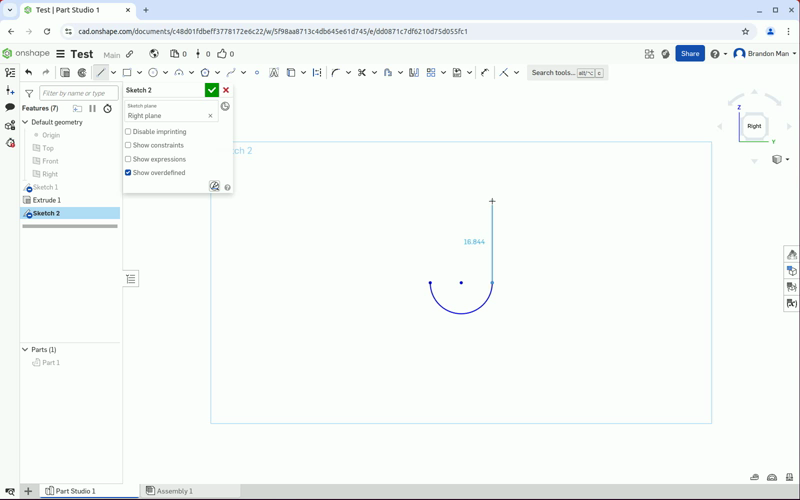
click(492, 200)
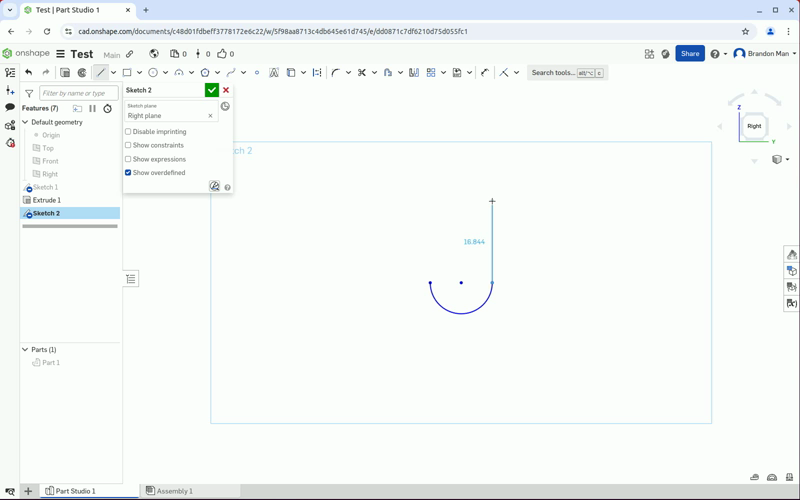
key_up(shift)
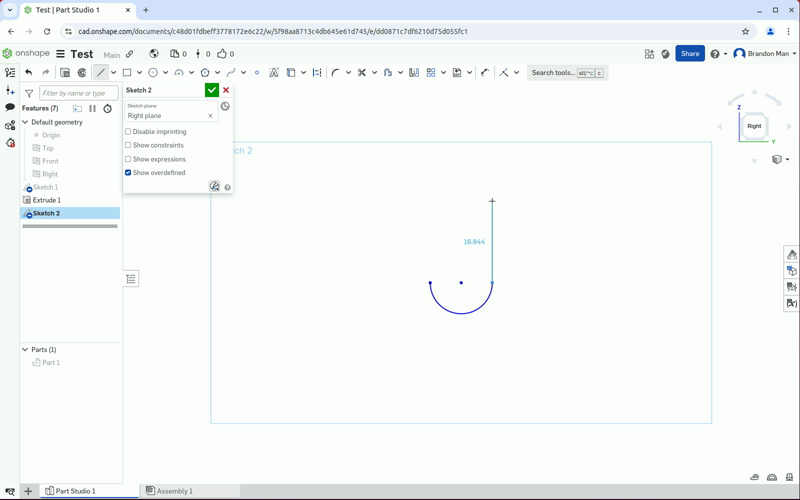
key_down(shift)
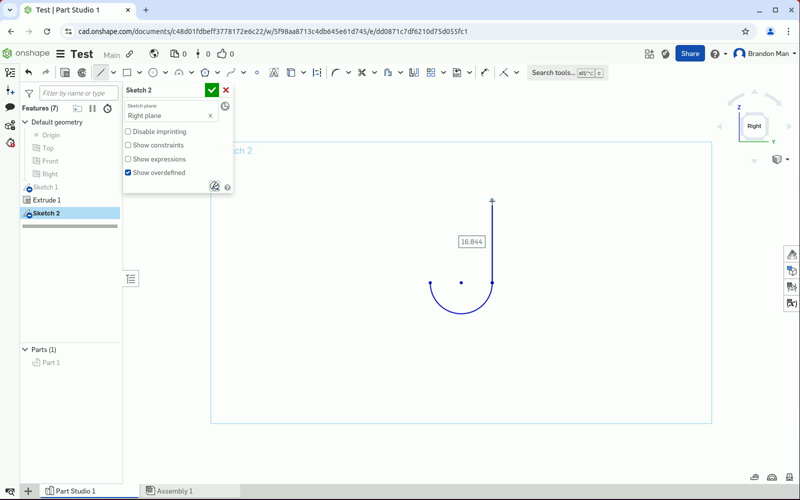
mouse_move(522, 200)
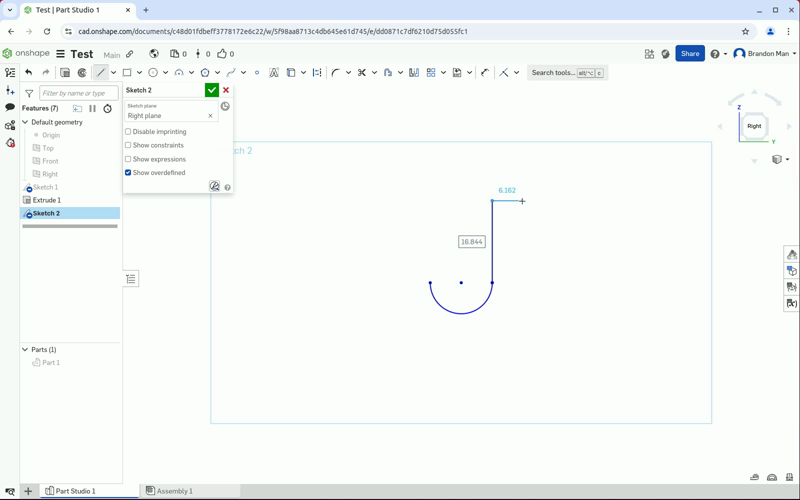
mouse_move(471, 200)
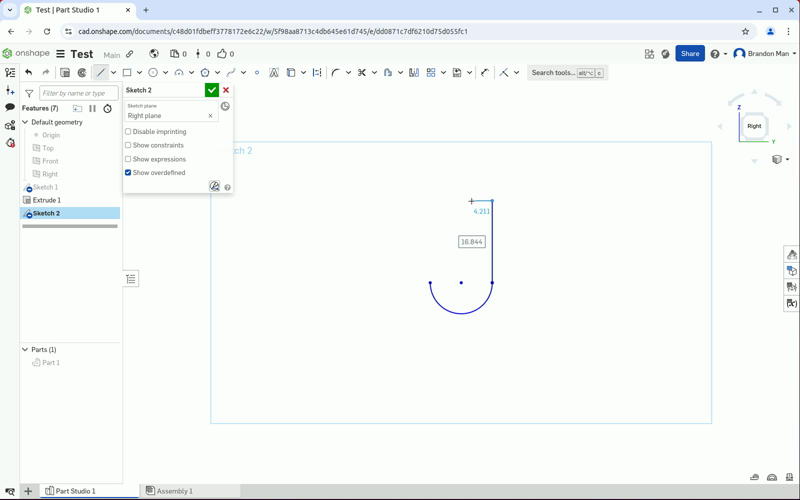
click(471, 200)
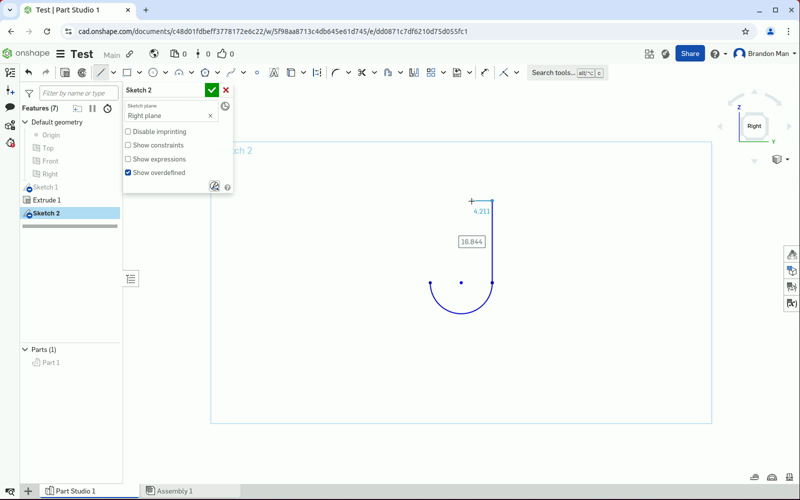
key_up(shift)
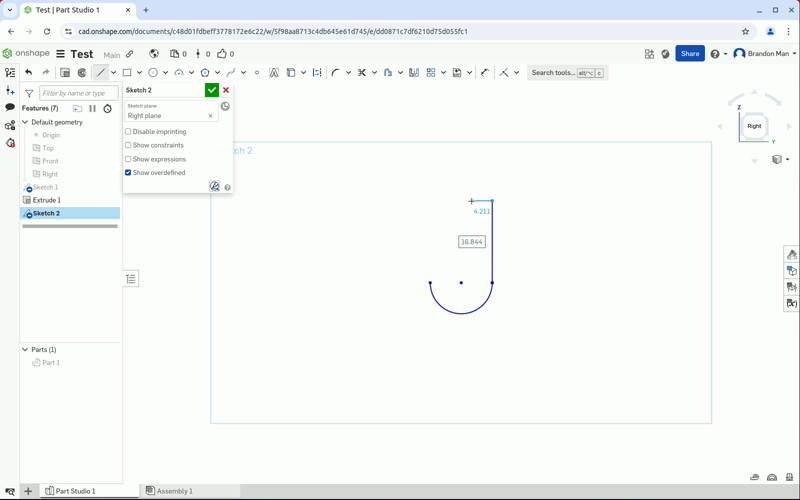
key(esc)
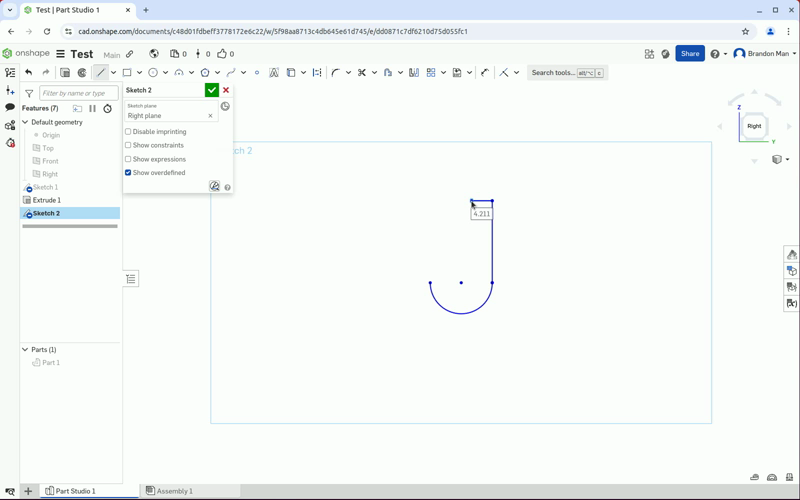
key(a)
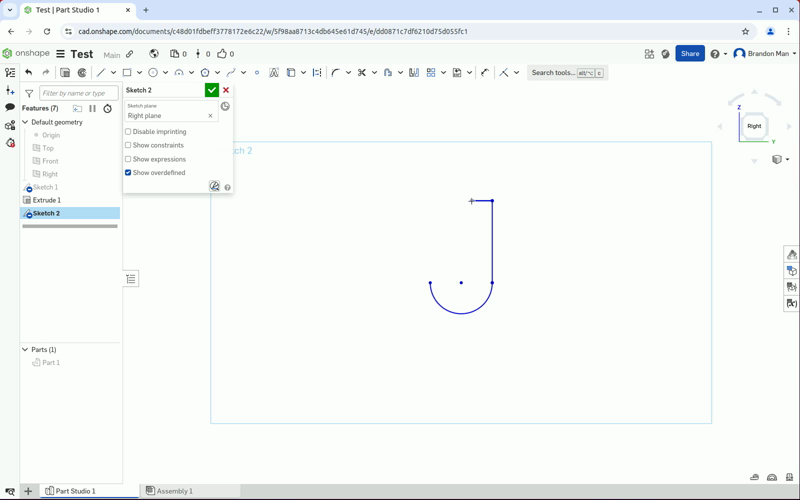
mouse_move(471, 200)
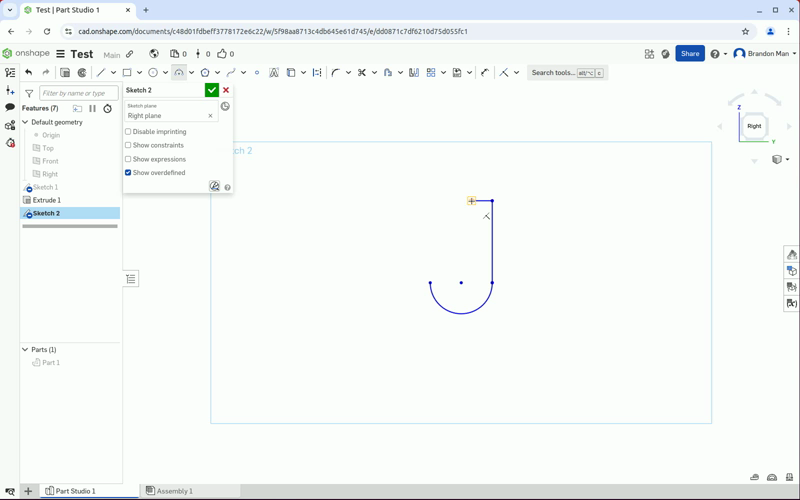
click(471, 200)
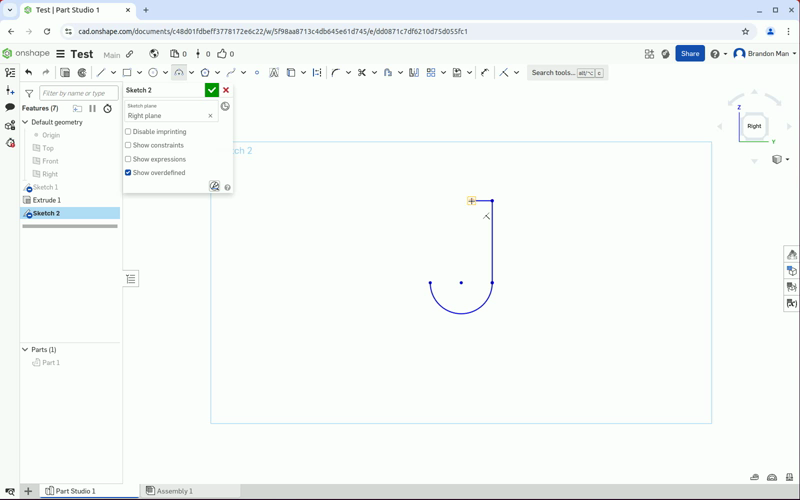
key_down(shift)
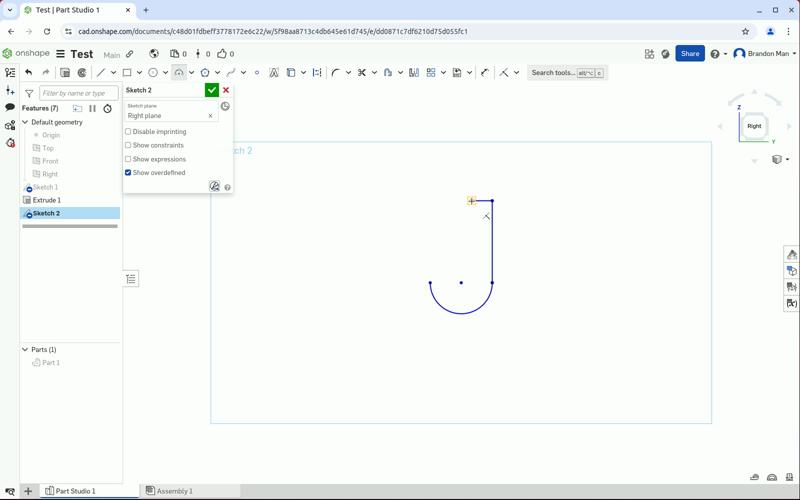
mouse_move(451, 200)
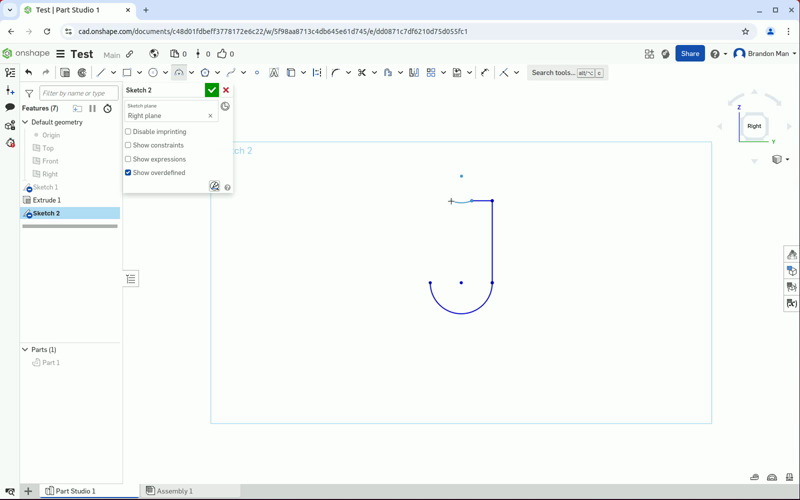
click(451, 200)
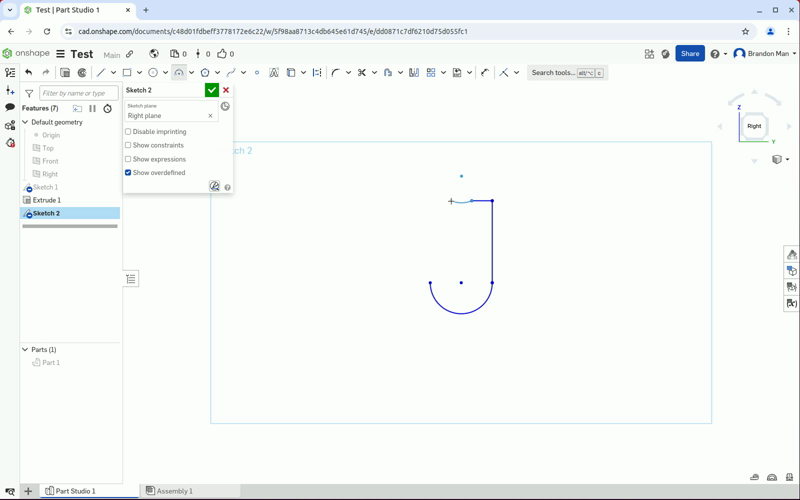
mouse_move(461, 210)
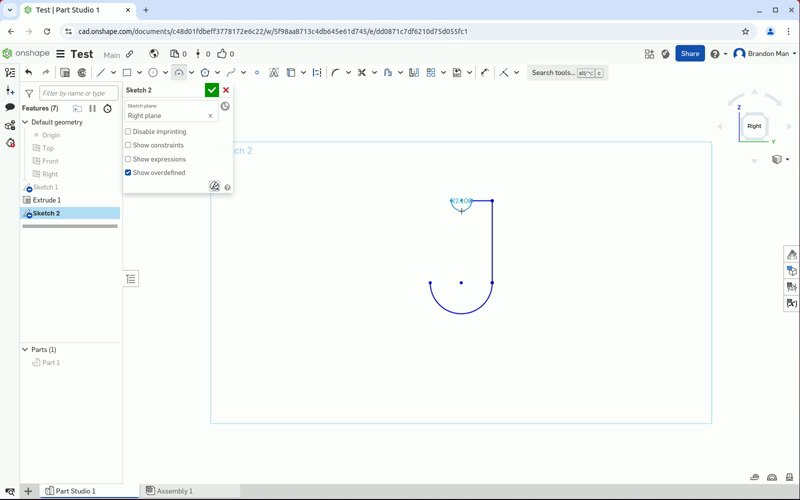
click(461, 210)
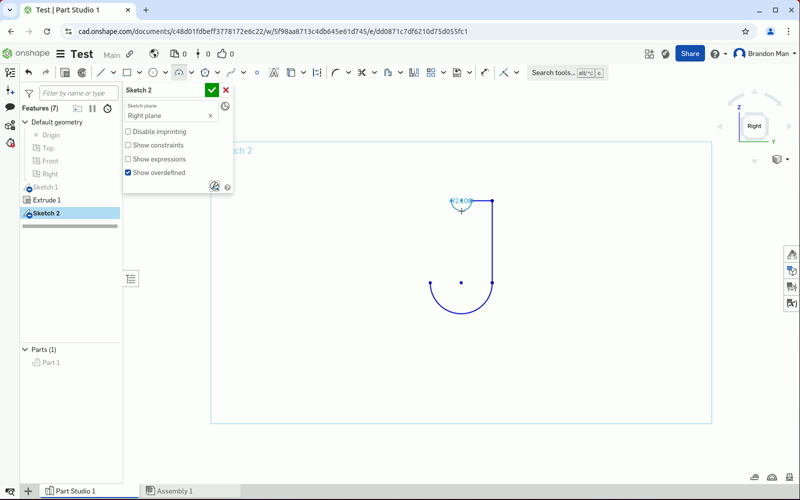
key_up(shift)
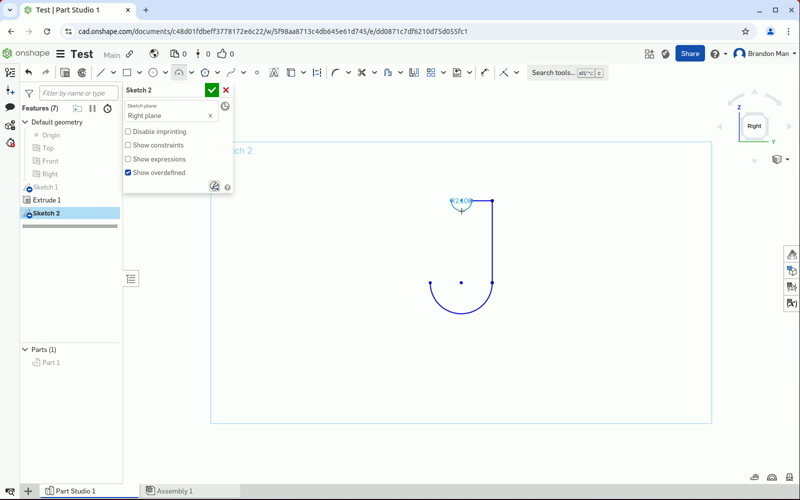
key(esc)
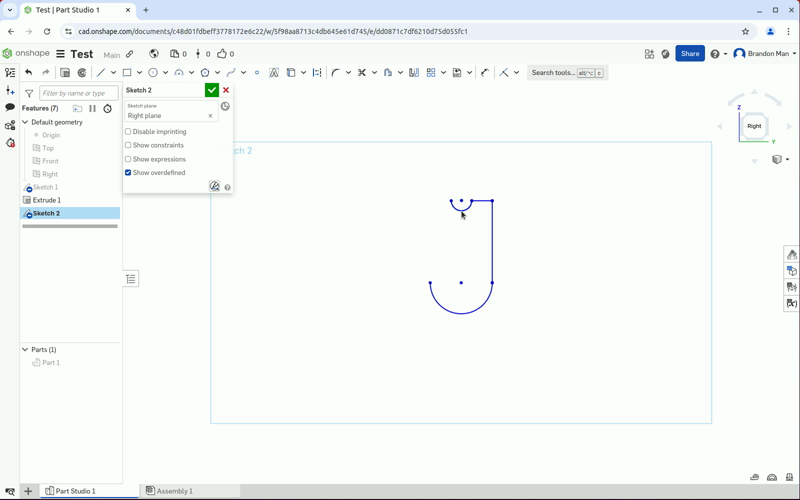
key(l)
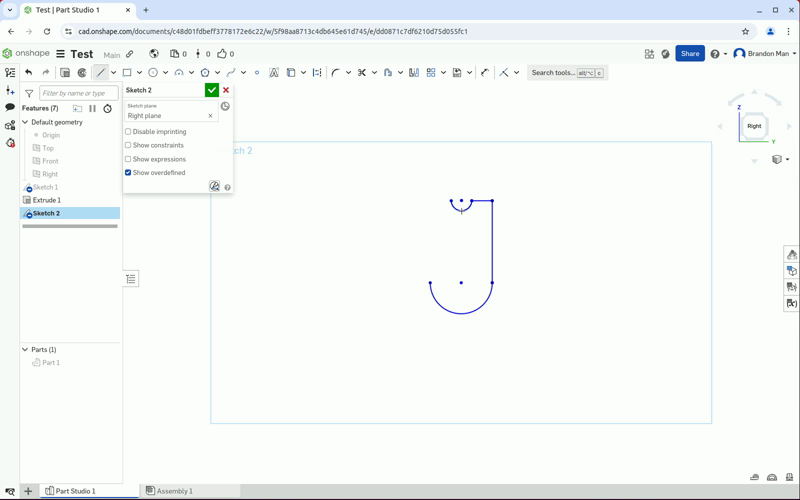
mouse_move(451, 200)
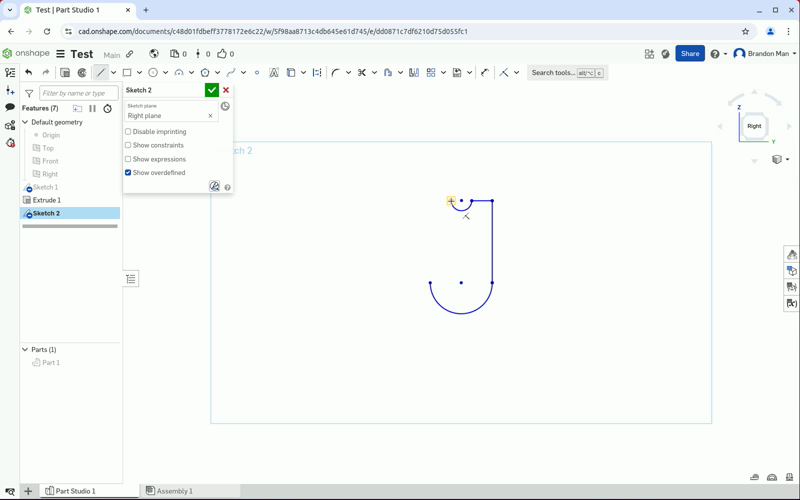
click(451, 200)
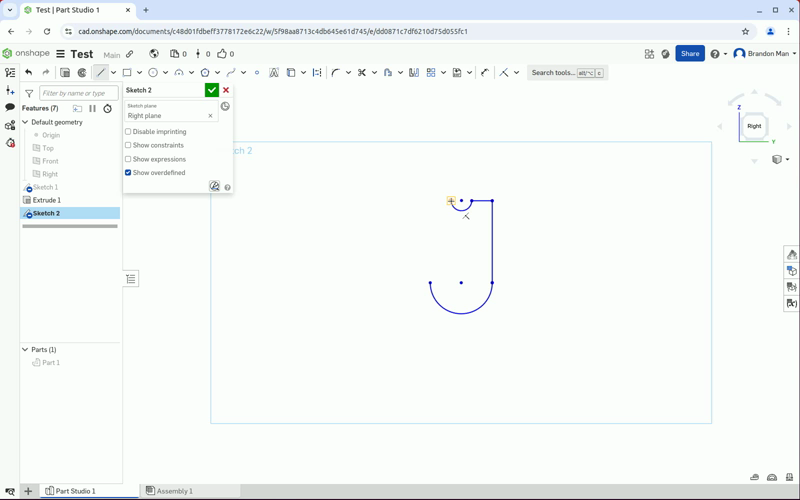
key_down(shift)
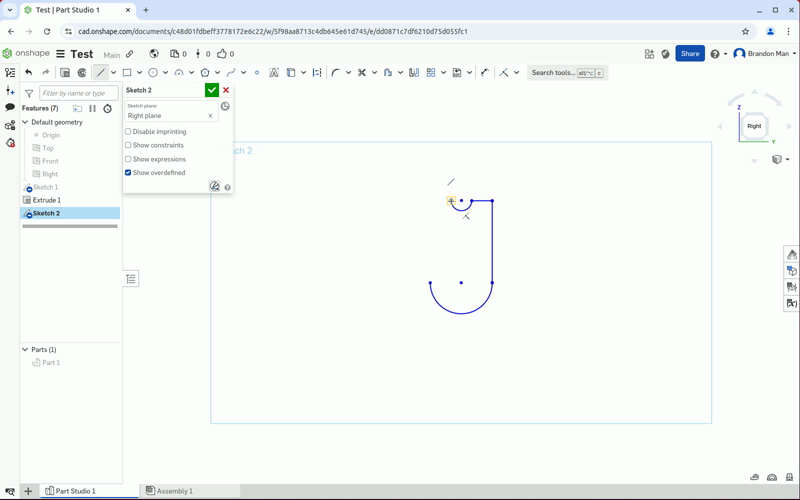
mouse_move(481, 200)
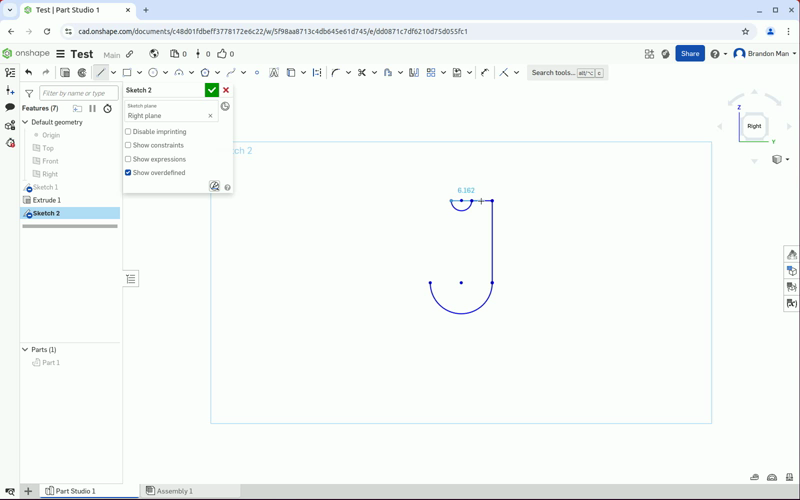
mouse_move(430, 200)
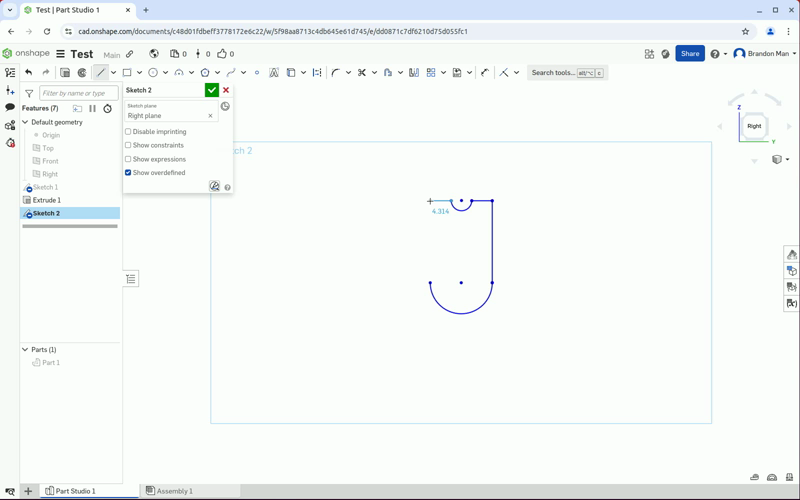
click(430, 200)
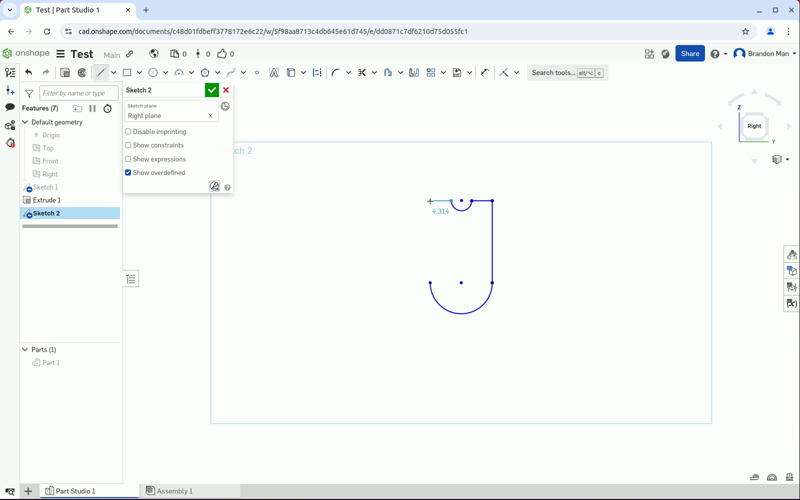
key_up(shift)
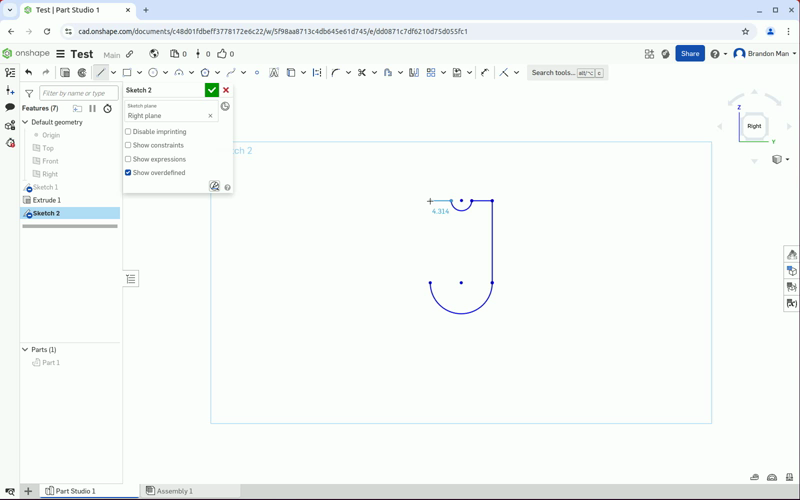
key_down(shift)
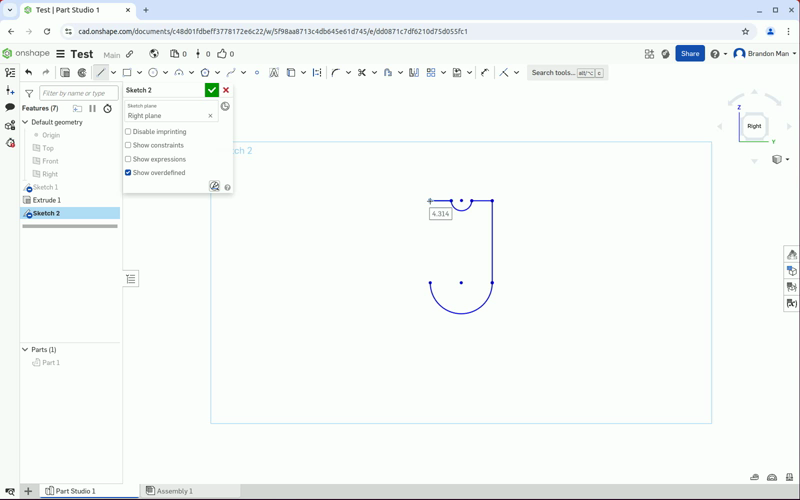
mouse_move(430, 282)
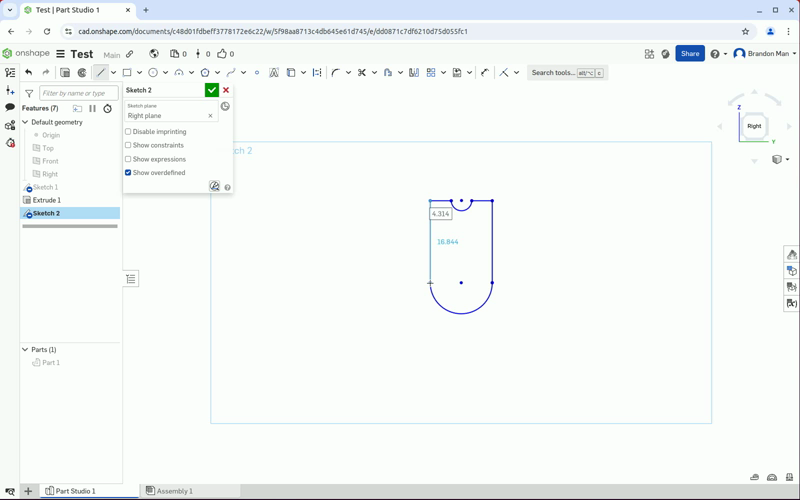
key_up(shift)
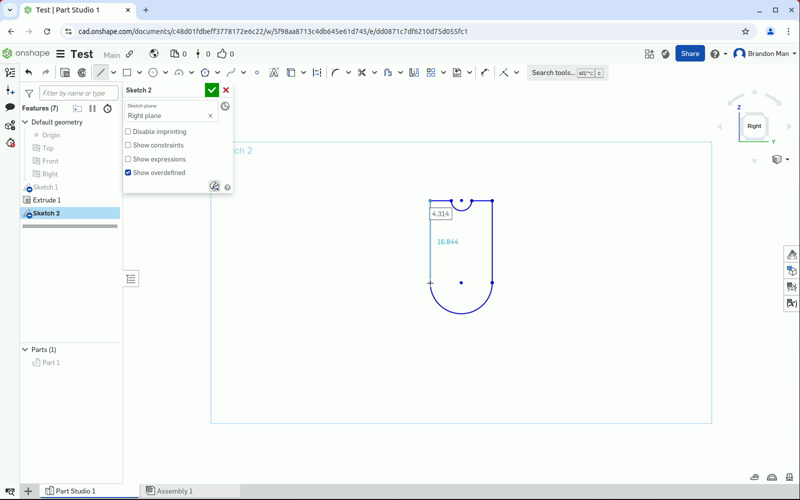
click(430, 282)
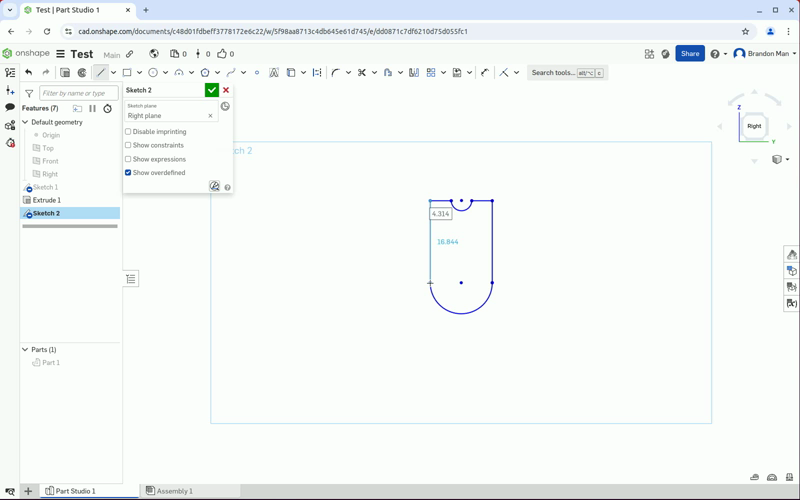
key(esc)
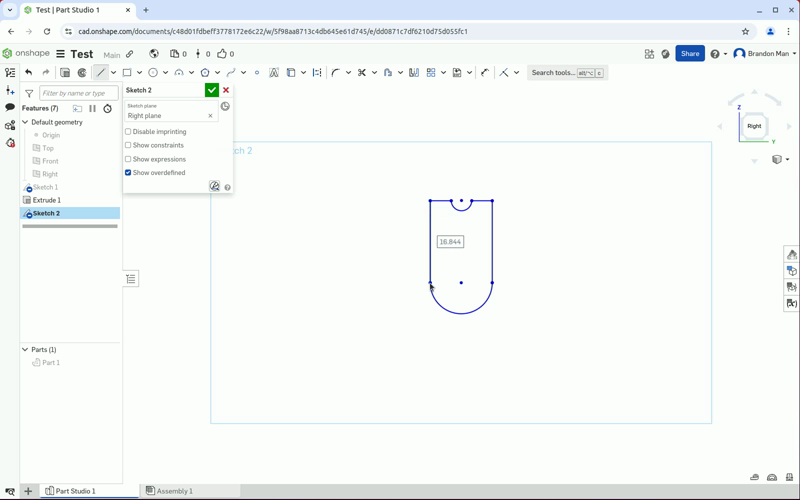
key(c)
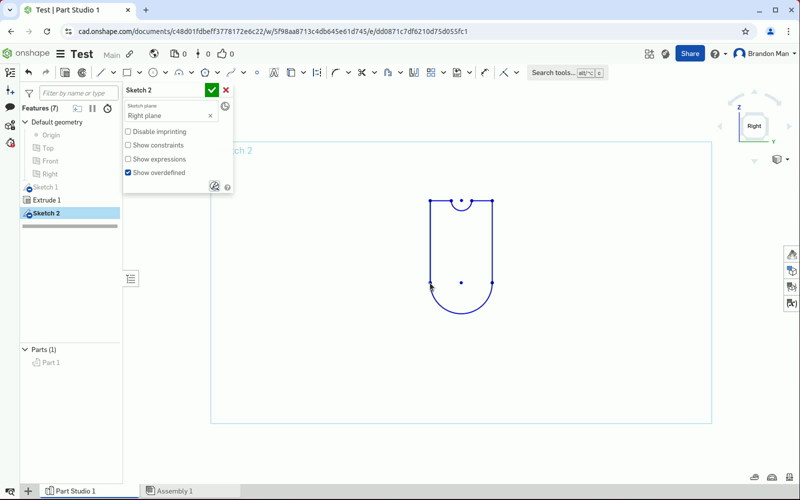
key_down(shift)
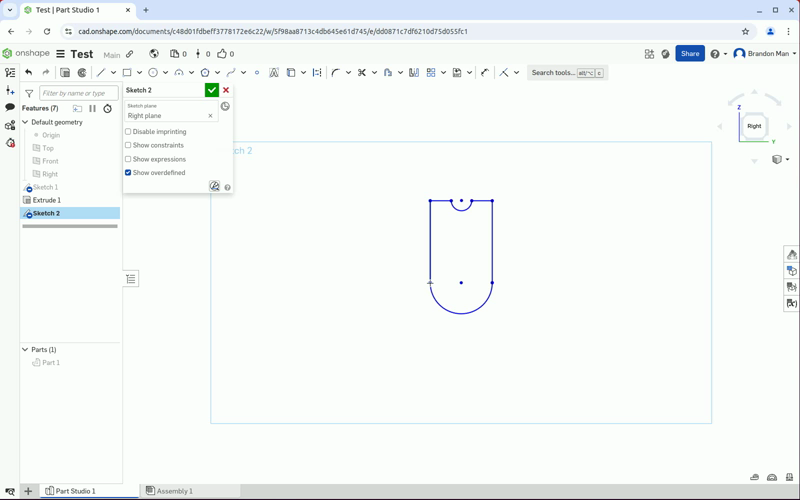
mouse_move(461, 282)
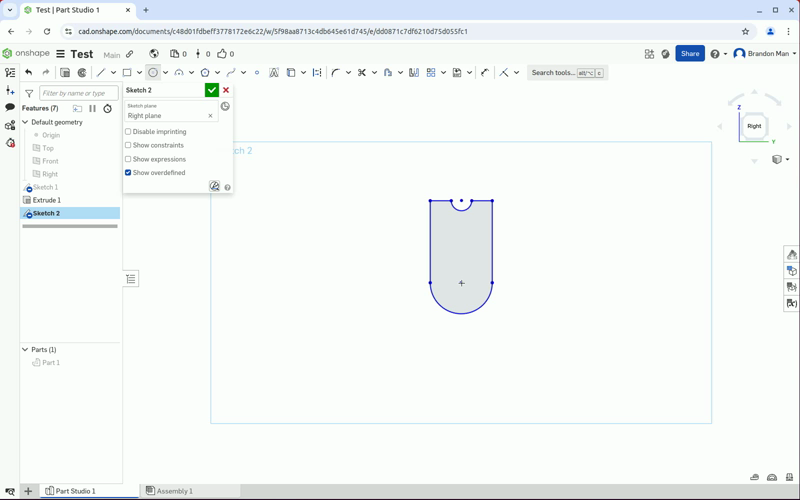
scroll(6)
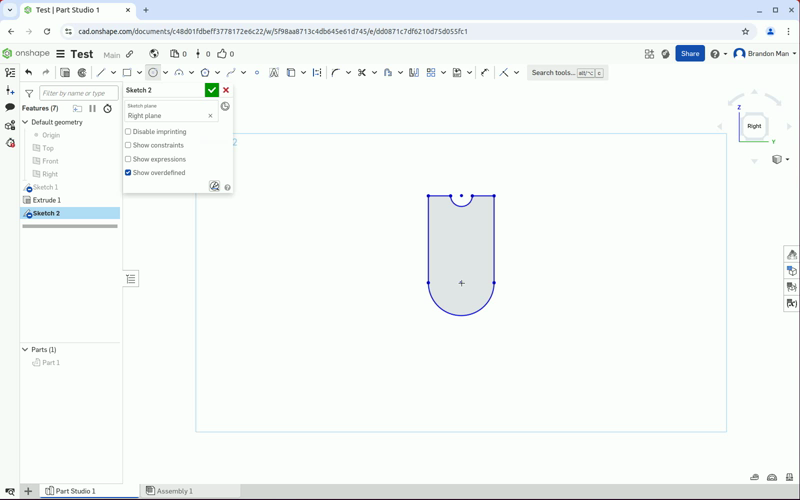
scroll(6)
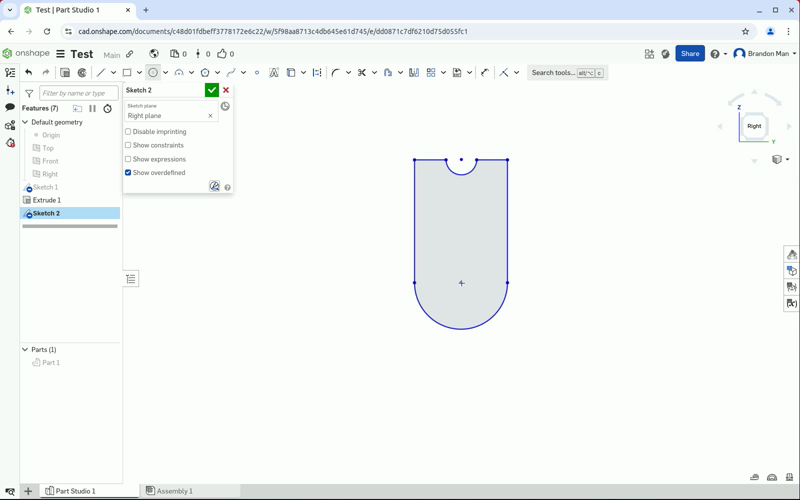
scroll(6)
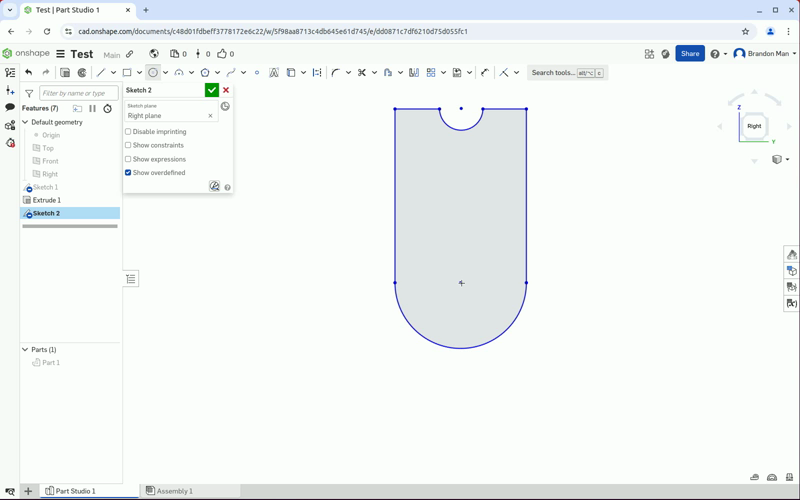
scroll(6)
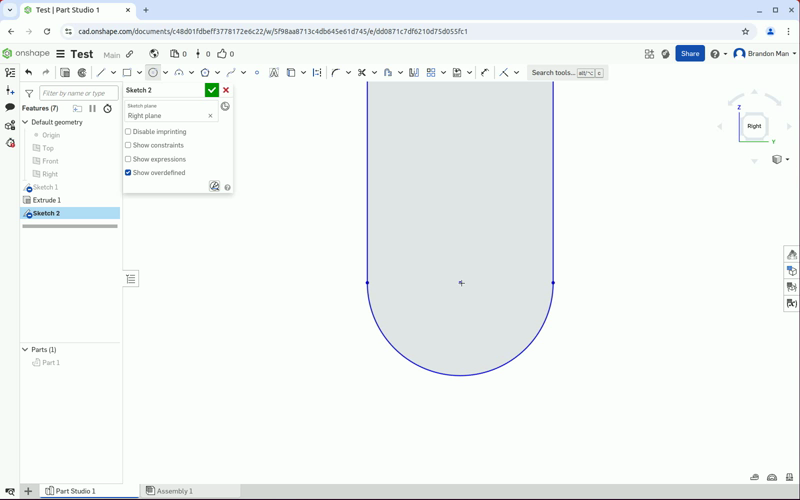
scroll(6)
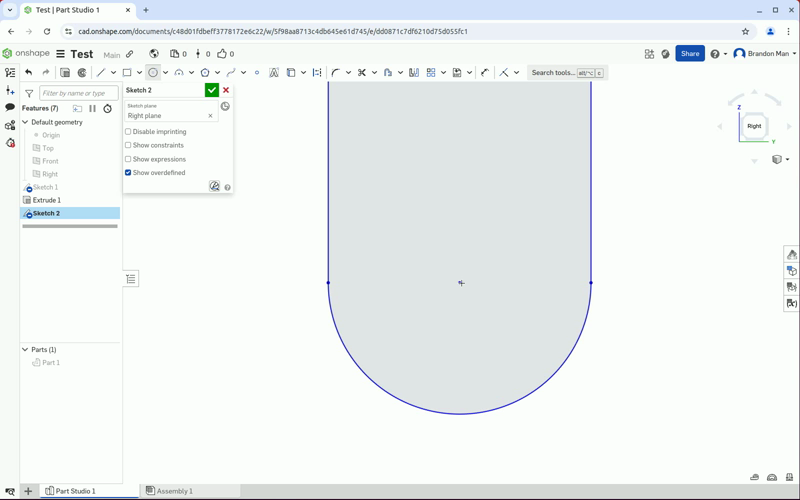
scroll(6)
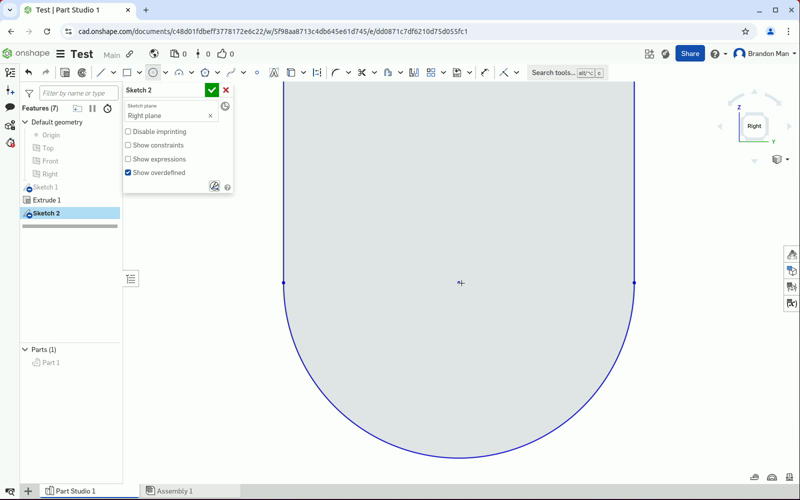
scroll(6)
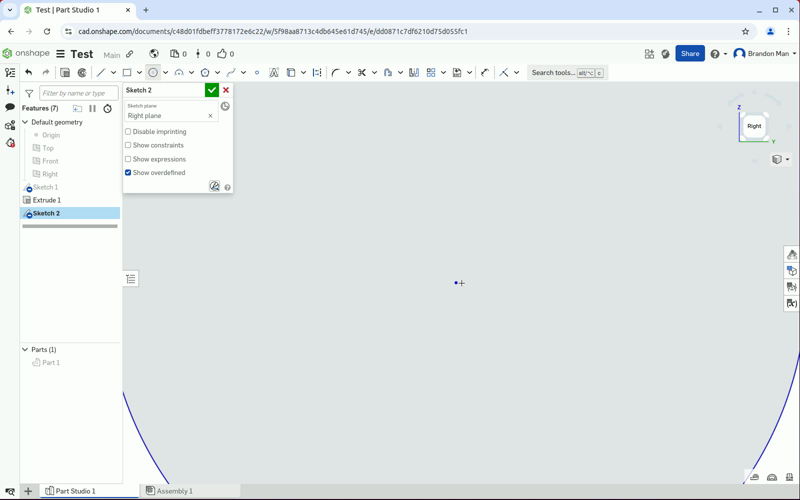
click(461, 282)
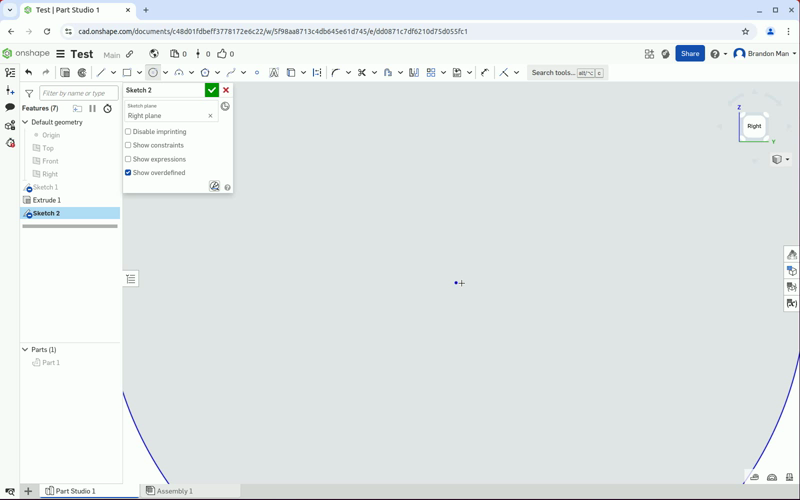
scroll(-6)
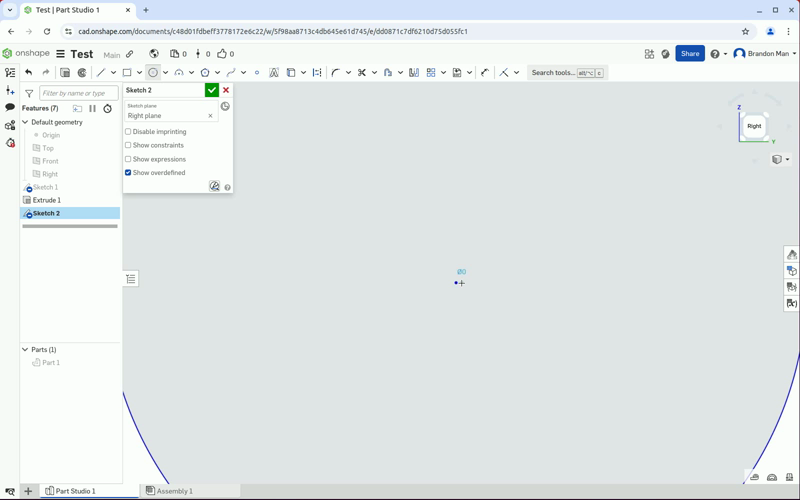
scroll(-6)
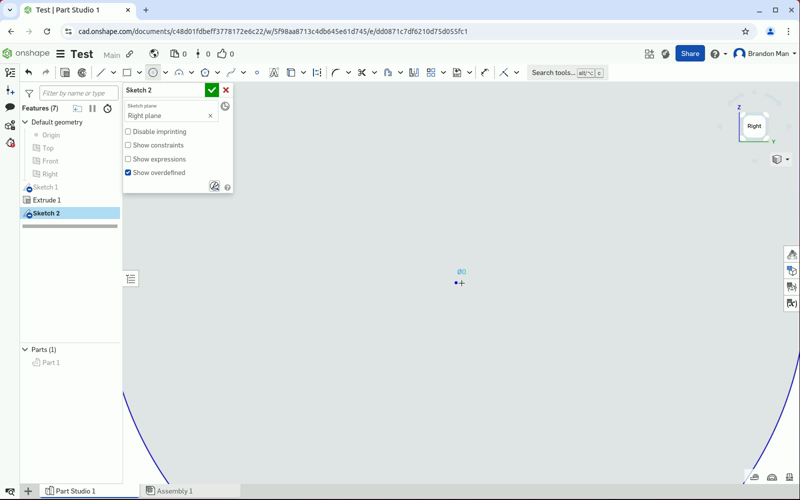
scroll(-6)
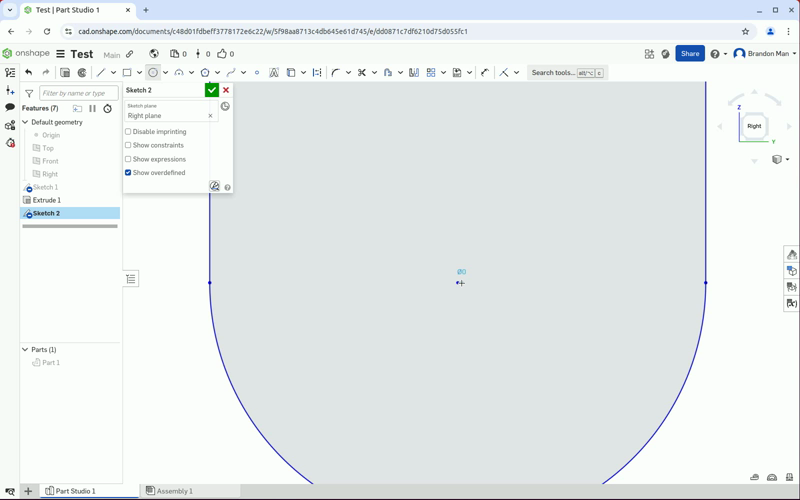
scroll(-6)
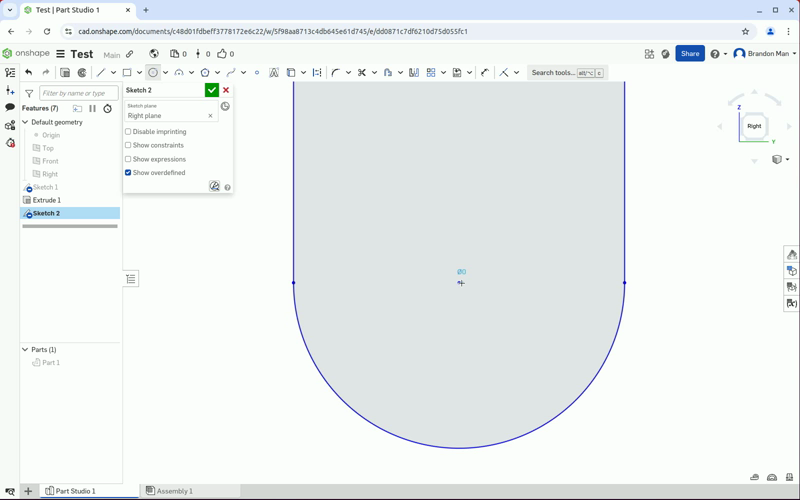
scroll(-6)
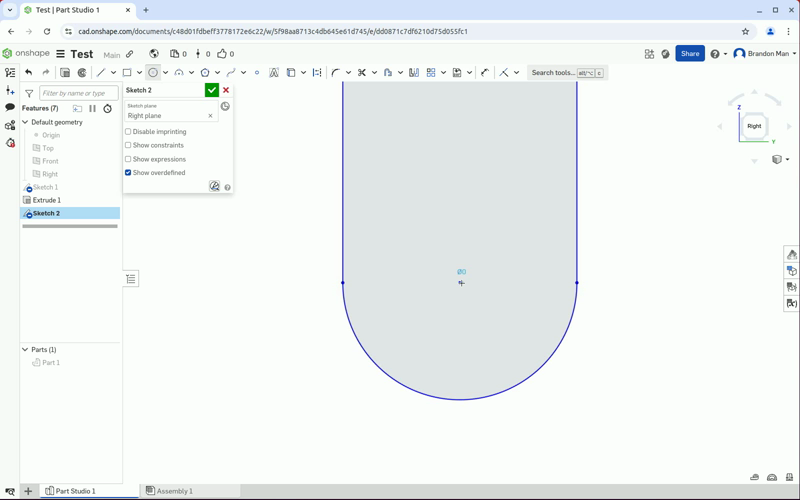
scroll(-6)
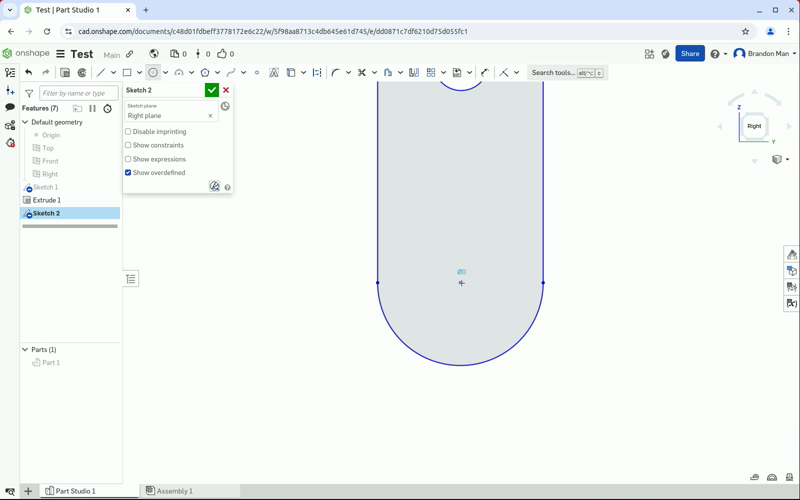
scroll(-6)
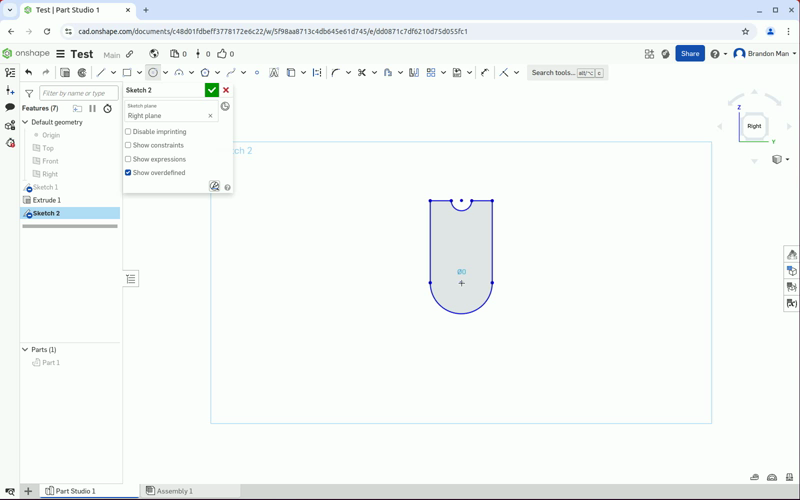
key_up(shift)
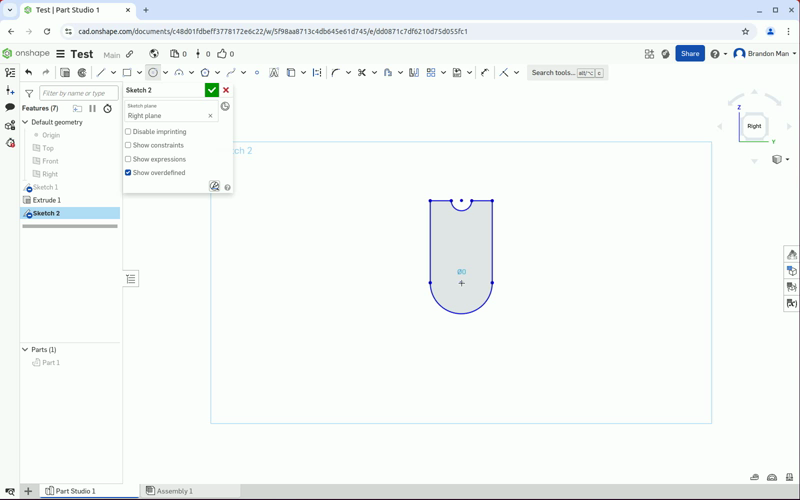
mouse_move(472, 282)
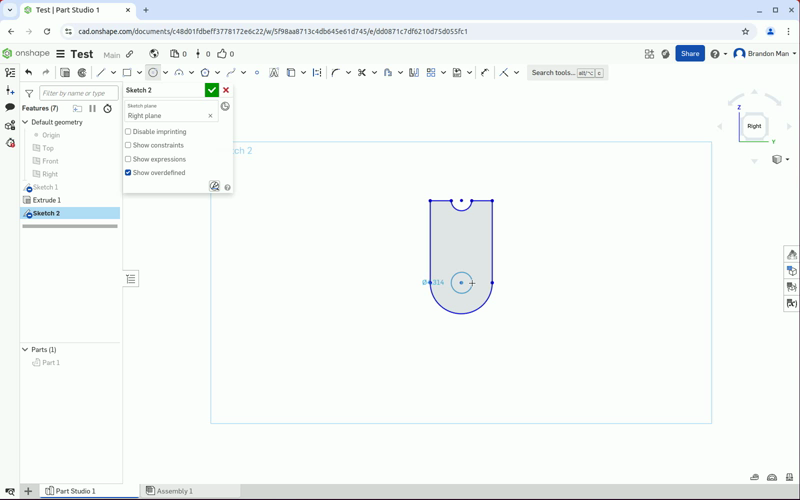
click(472, 282)
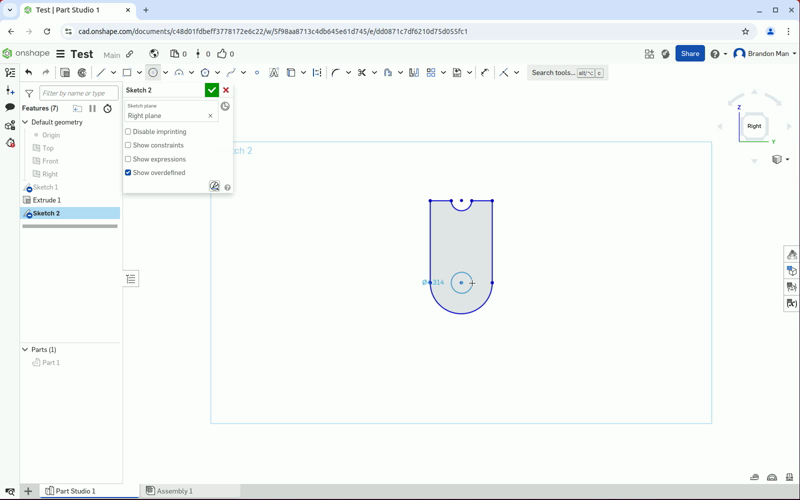
key(esc)
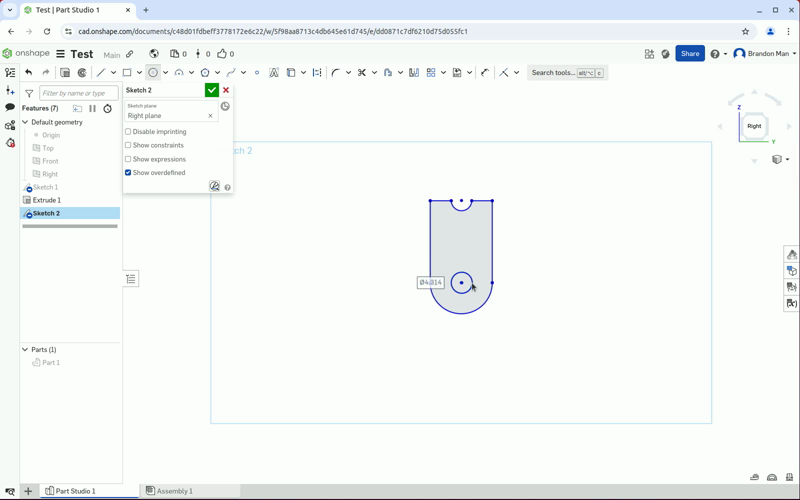
mouse_move(455, 305)
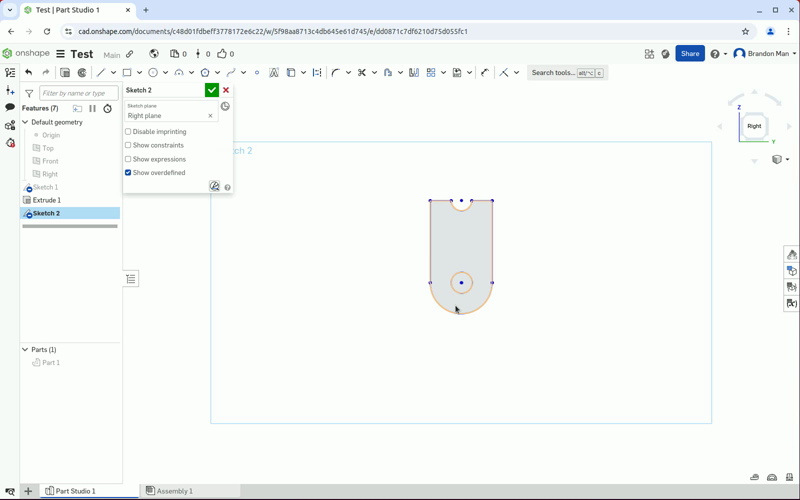
click(455, 305)
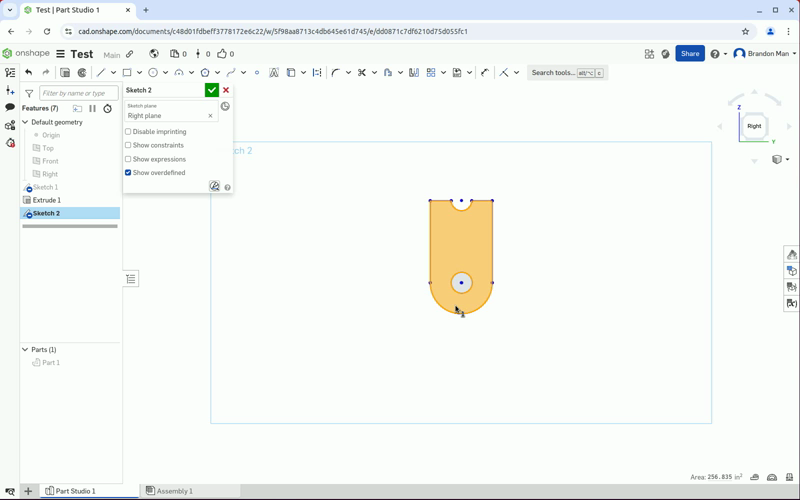
mouse_move(73, 352)
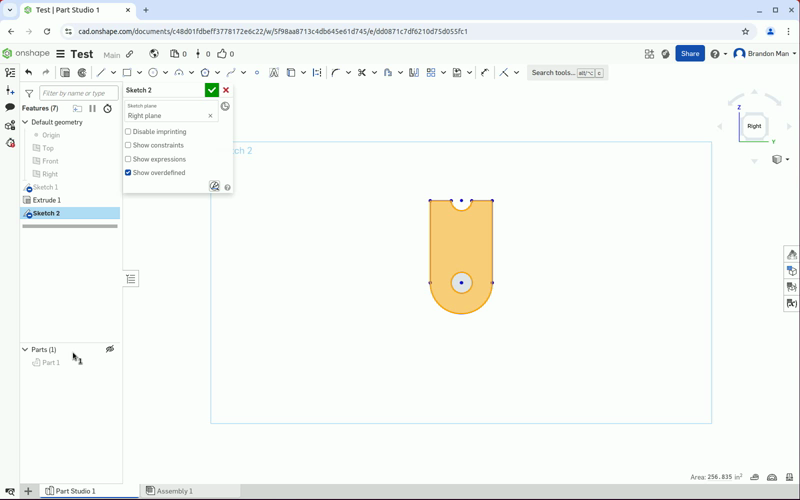
key(shift+y)
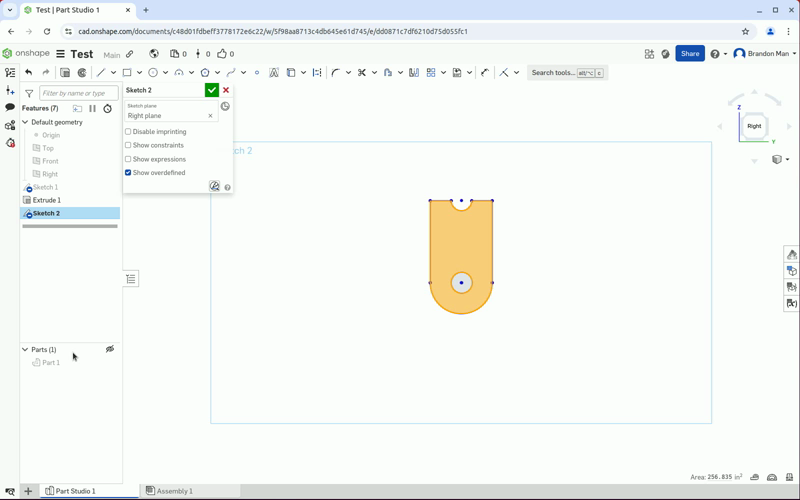
key(shift+e)
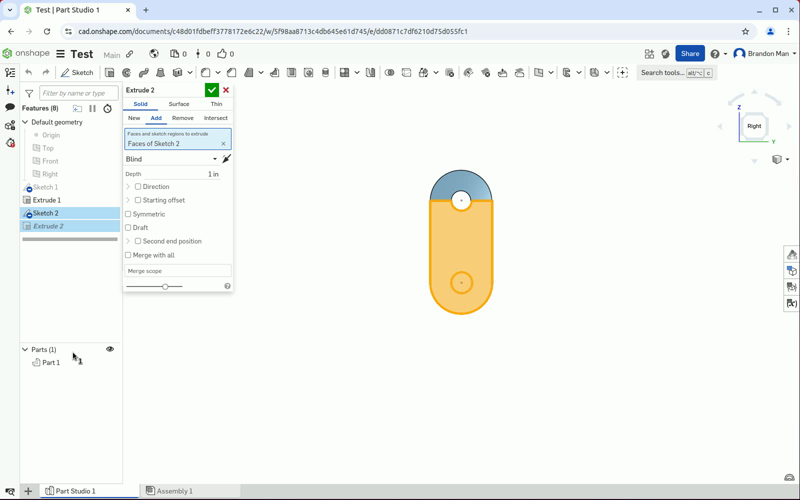
mouse_move(143, 106)
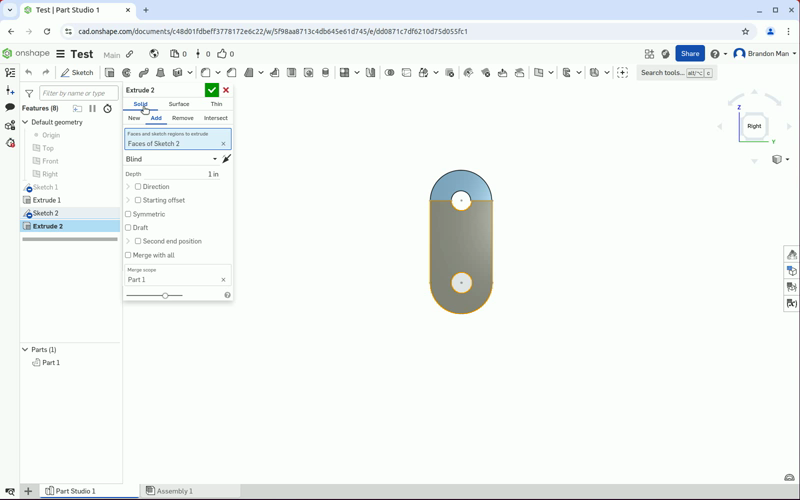
click(143, 106)
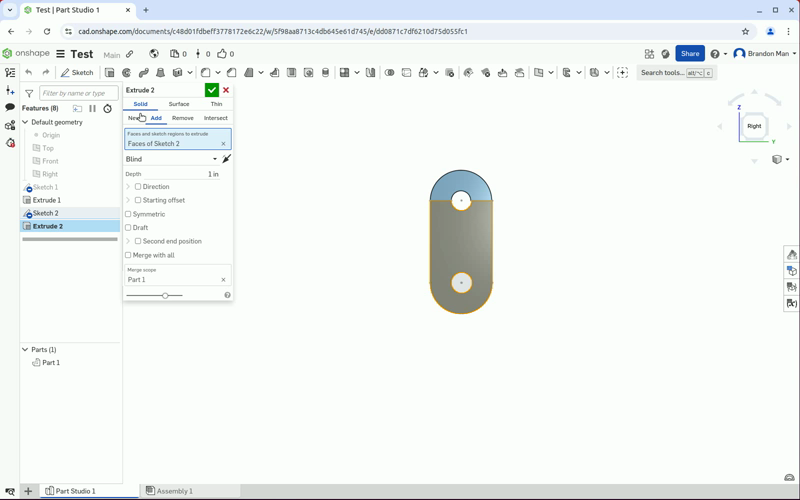
mouse_move(137, 120)
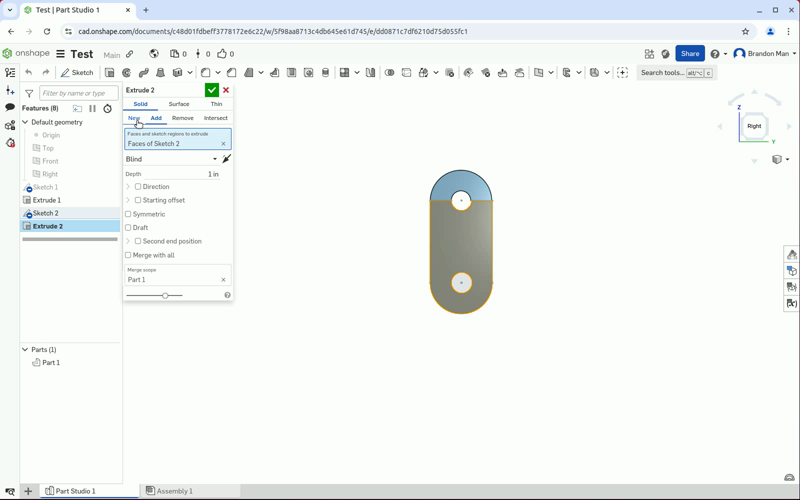
click(137, 120)
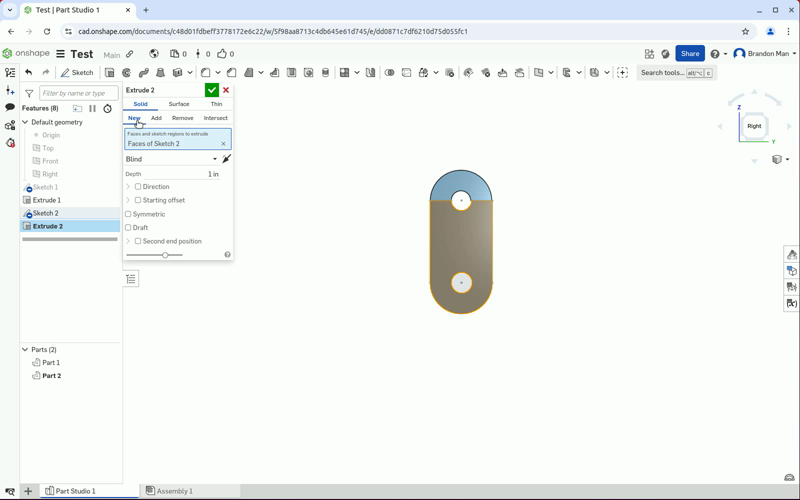
key(tab, 4)
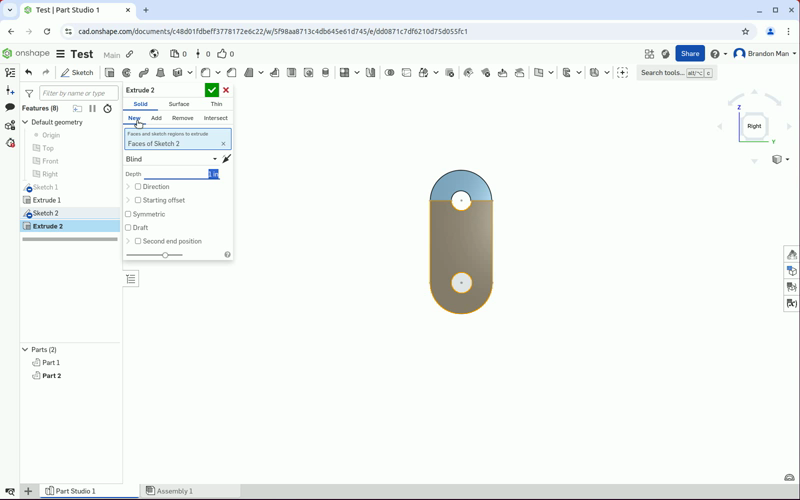
text(4.092)
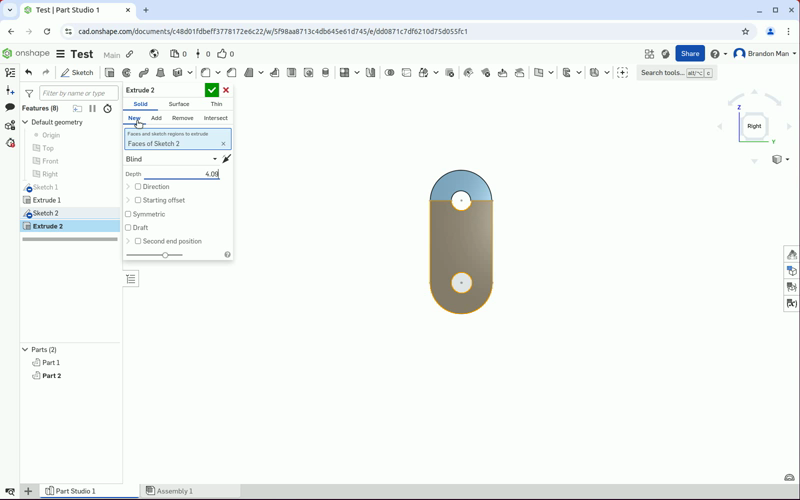
key(enter)
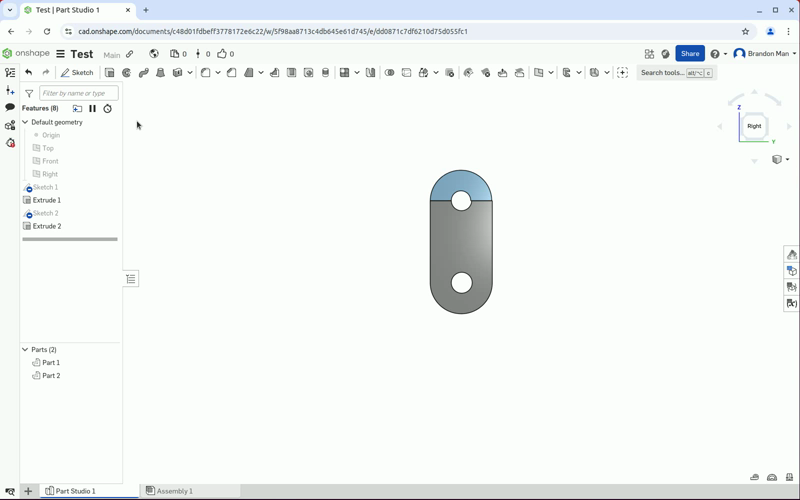
key(shift+h)
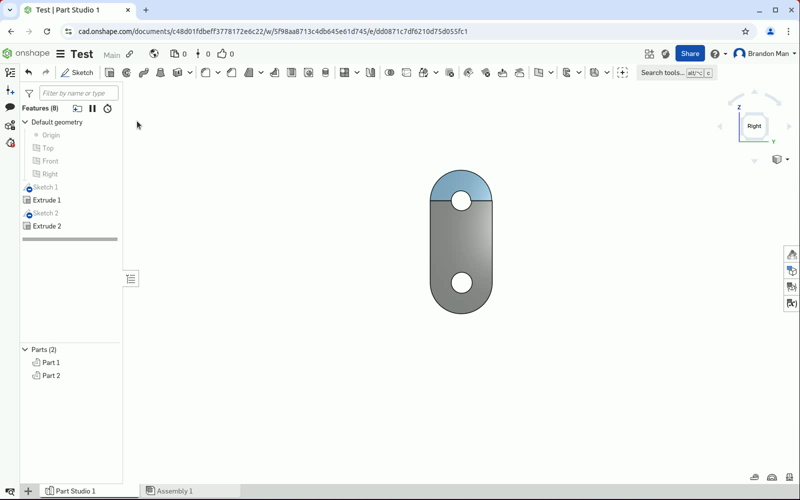
key(shift+h)
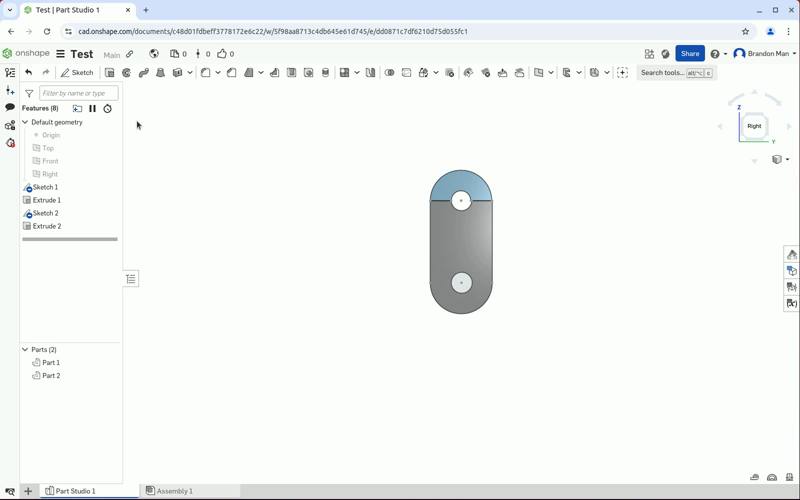
key(shift+7)
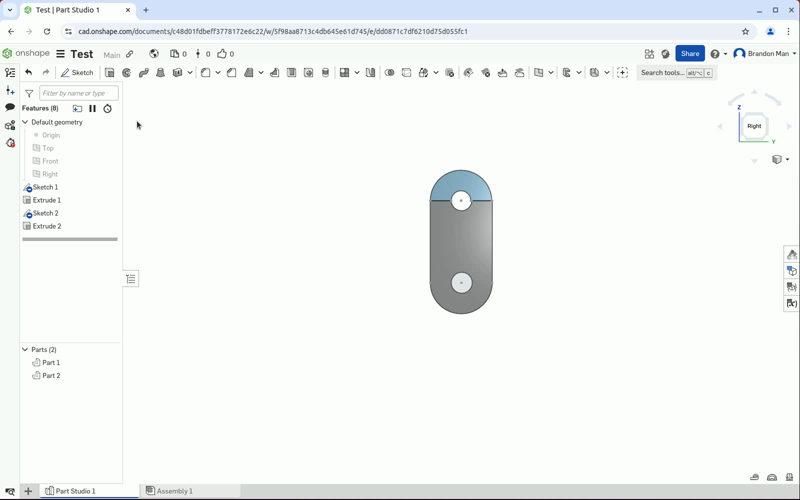
key(right, 2)
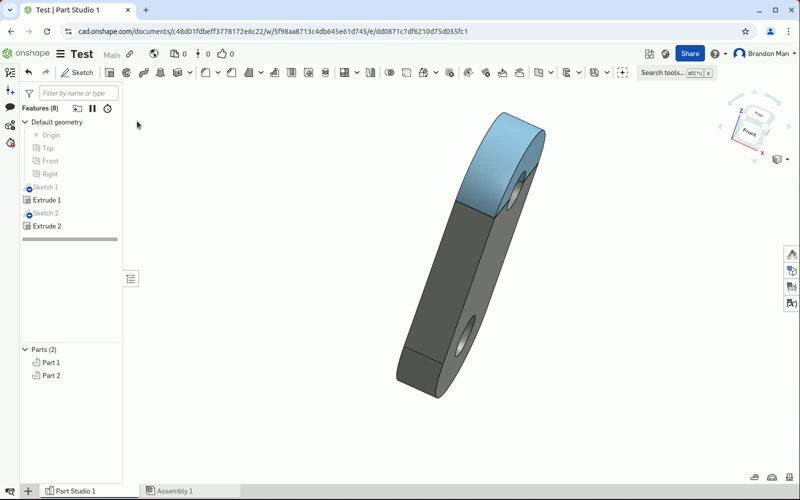
key(down, 2)
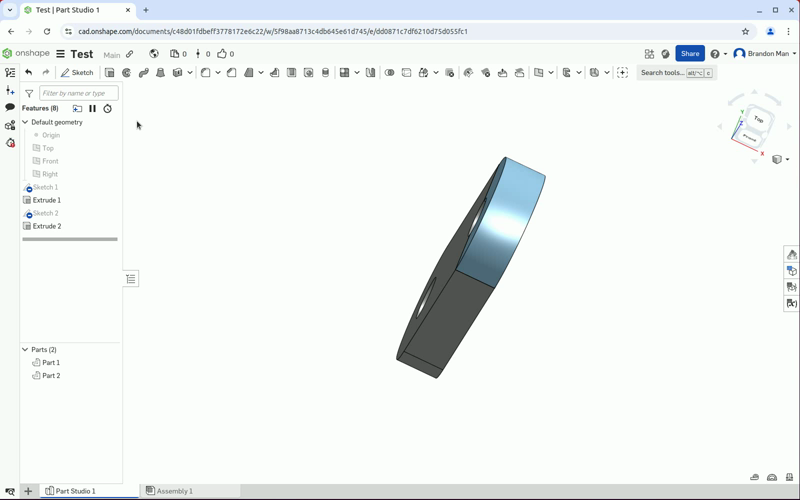
key(up, 2)
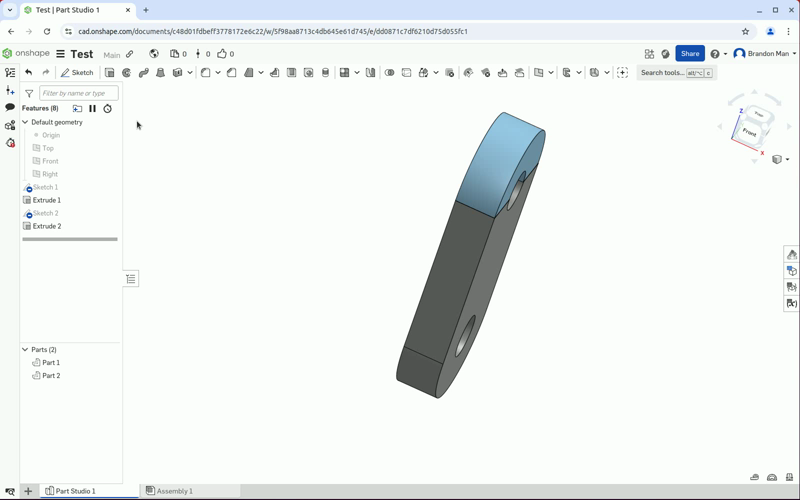
key(left, 2)
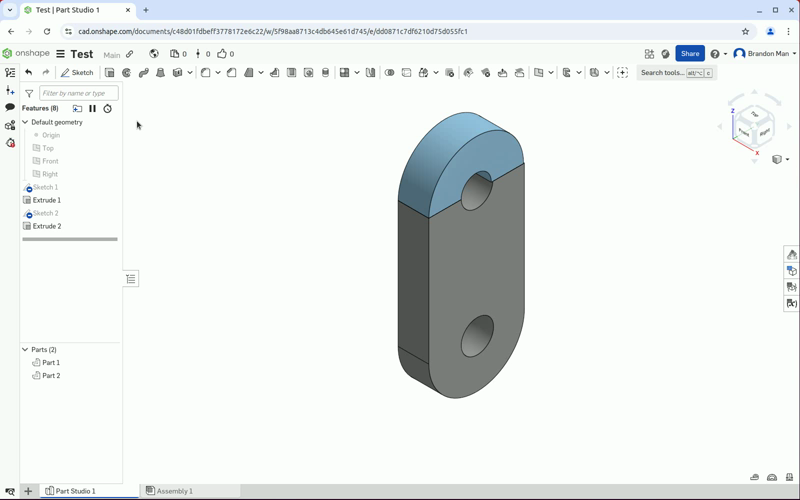
mouse_move(73, 189)
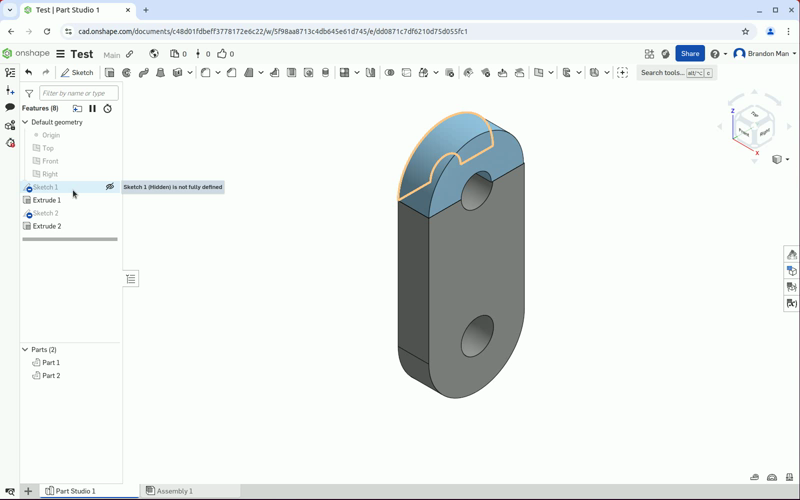
click(73, 189)